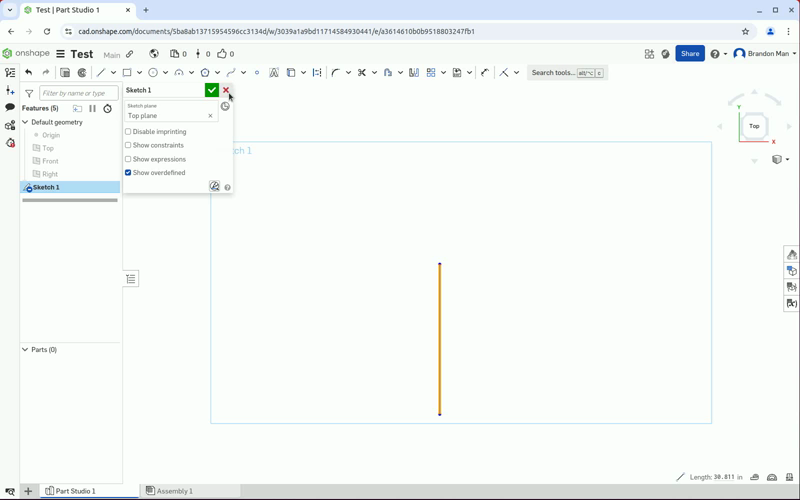
key(shift+h)
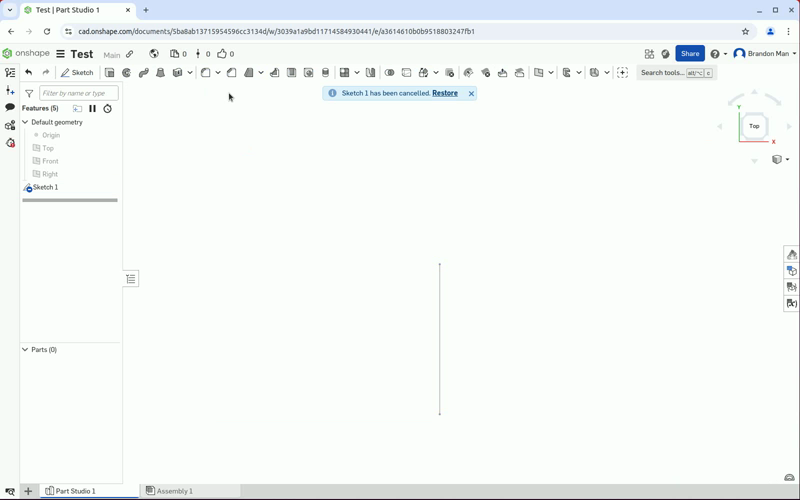
key(shift+s)
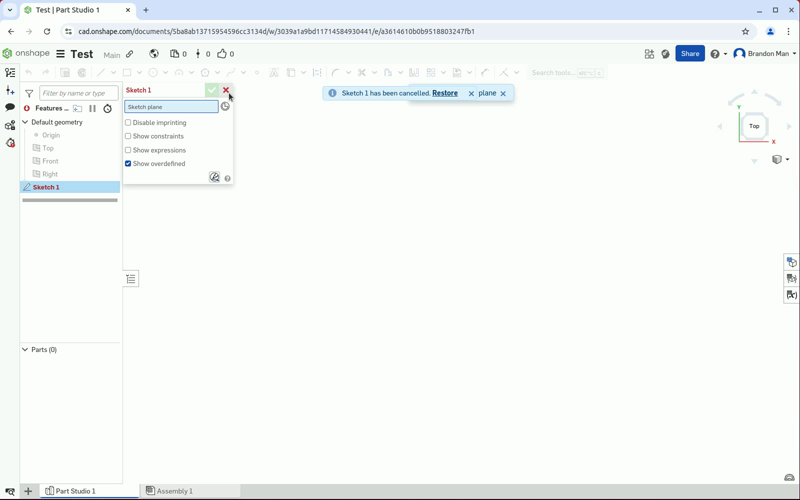
mouse_move(73, 150)
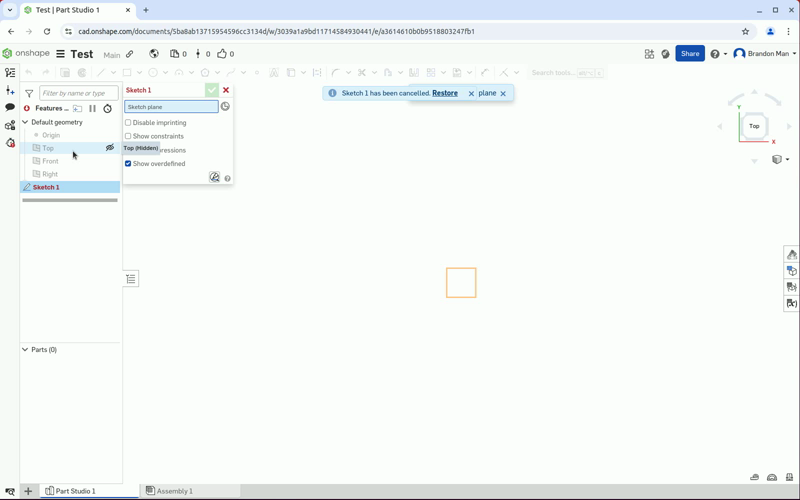
click(73, 150)
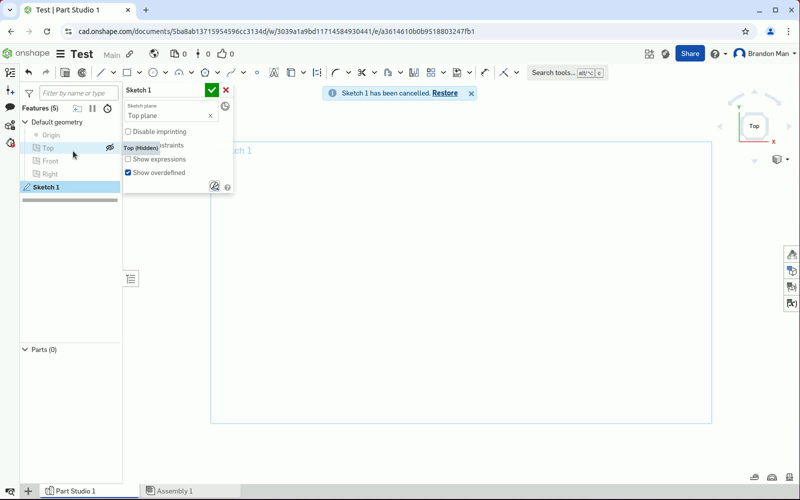
mouse_move(73, 352)
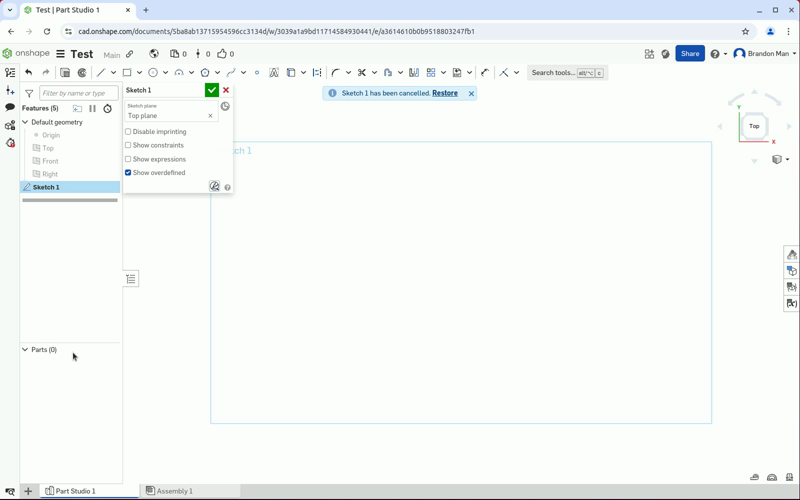
key(y)
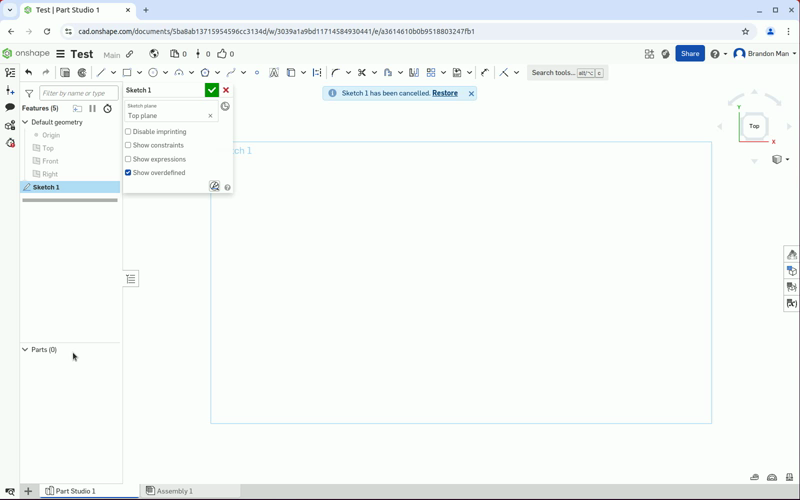
key(l)
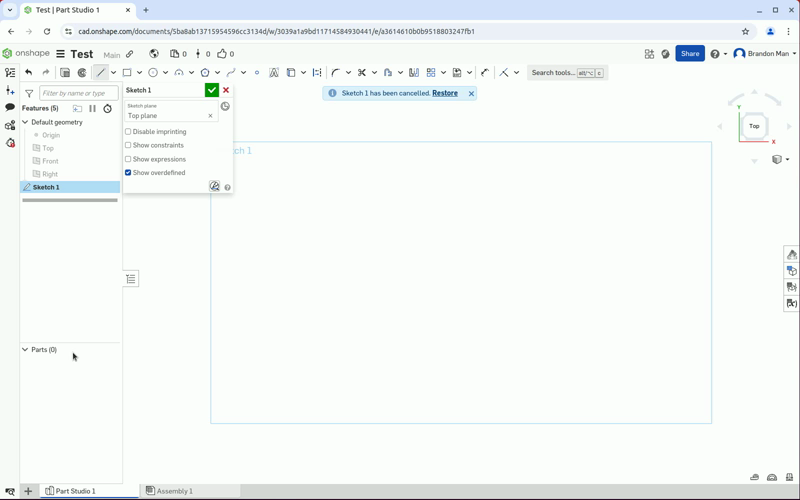
key_down(shift)
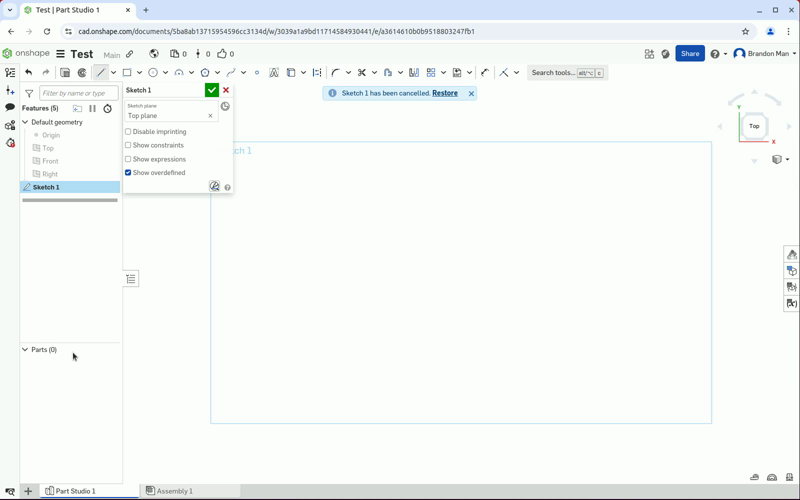
mouse_move(390, 325)
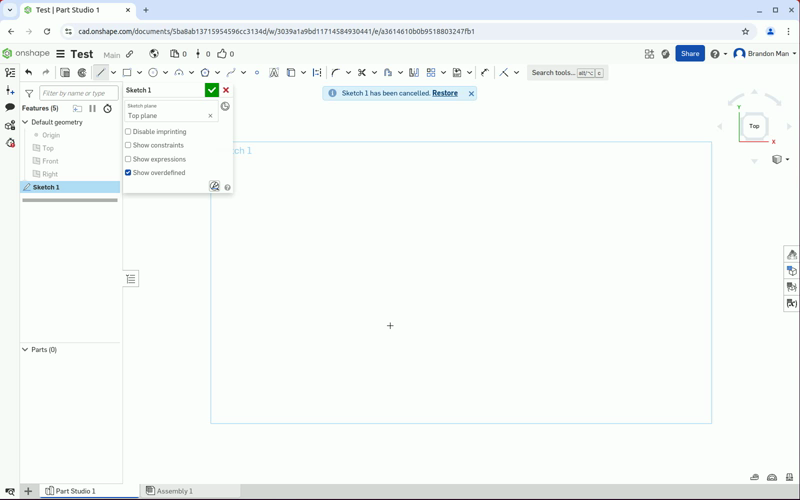
click(390, 325)
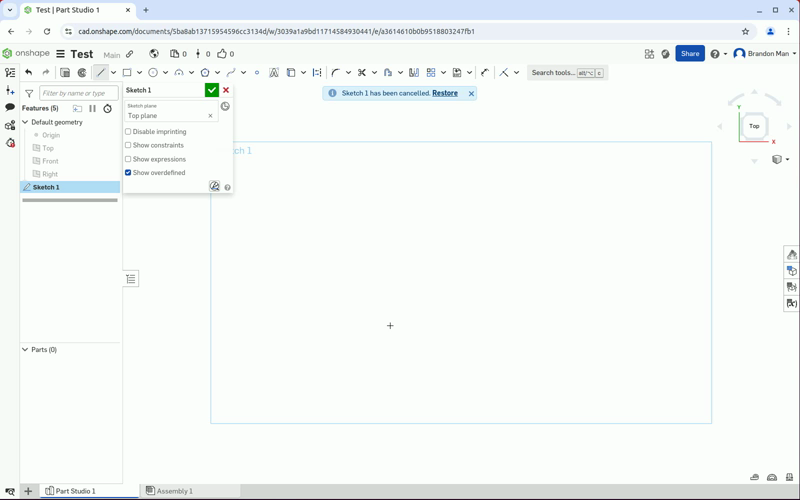
key_up(shift)
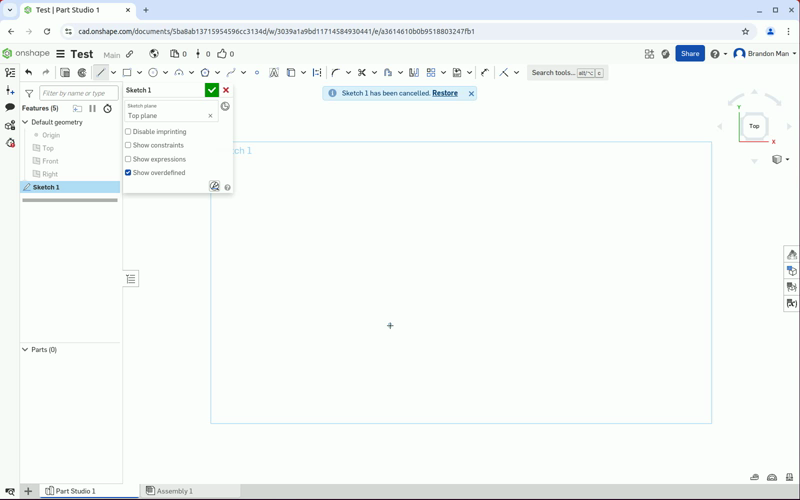
key_down(shift)
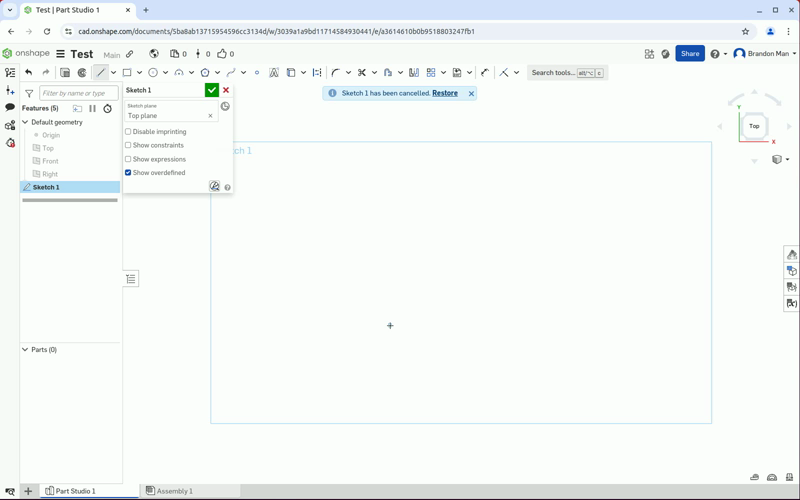
mouse_move(531, 325)
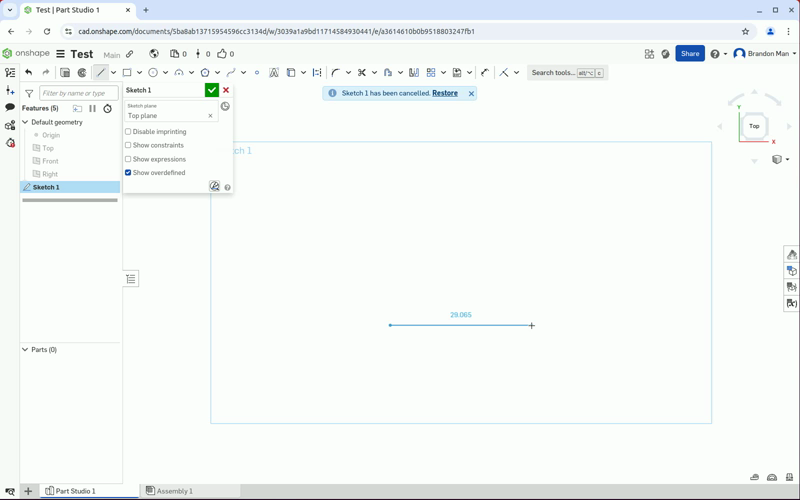
click(531, 325)
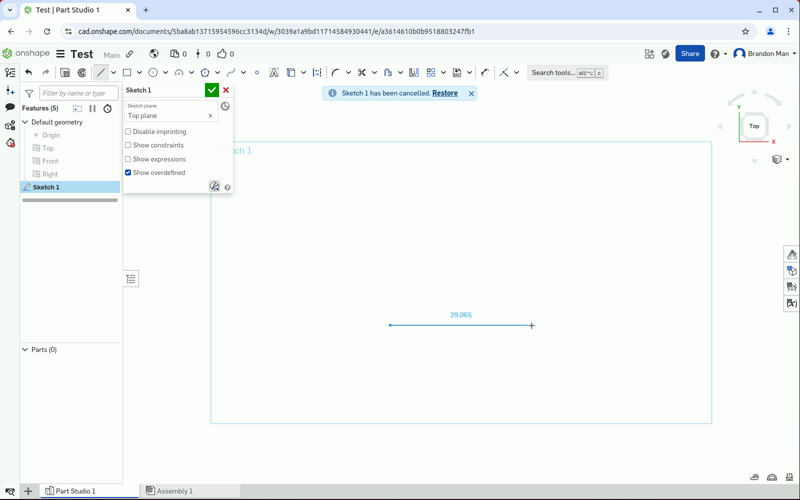
key_up(shift)
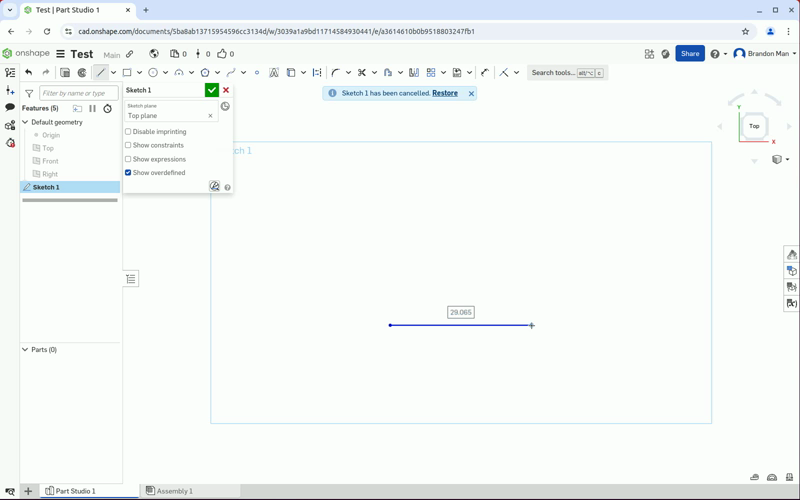
key_down(shift)
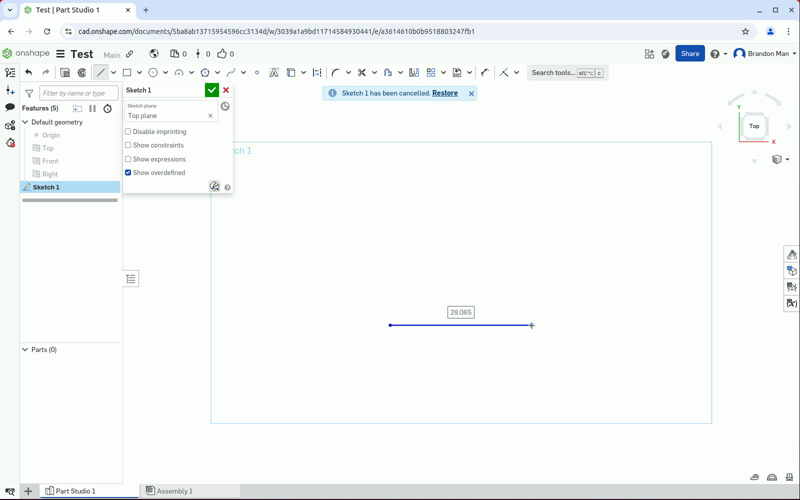
mouse_move(531, 240)
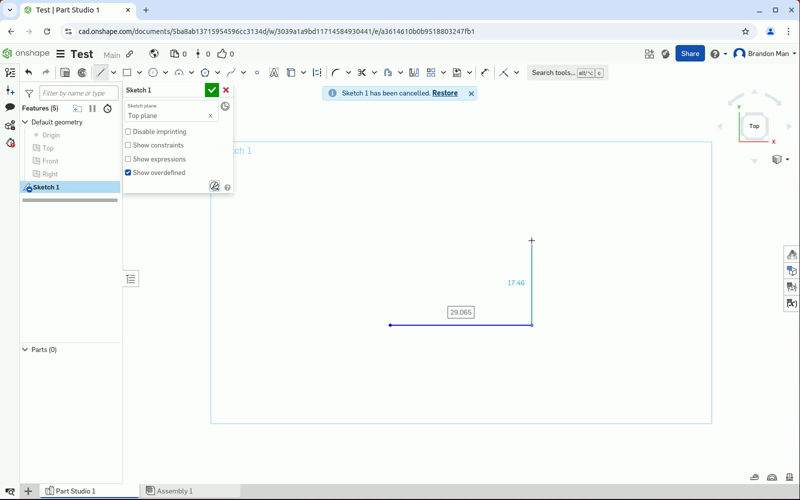
click(531, 240)
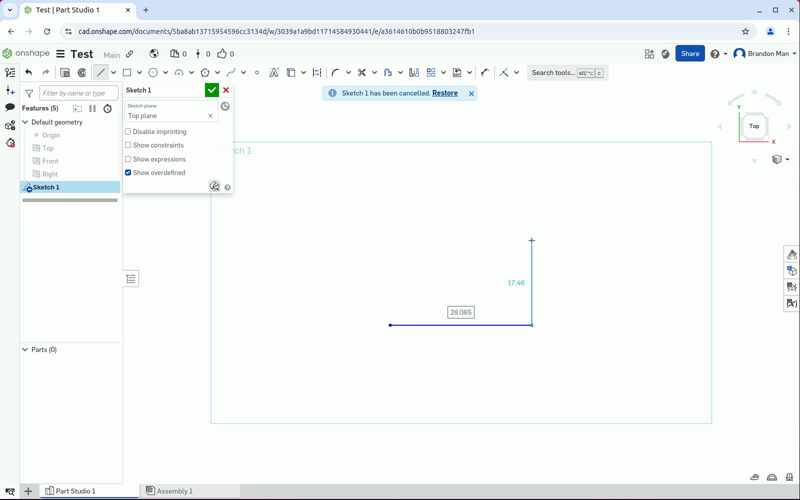
key_up(shift)
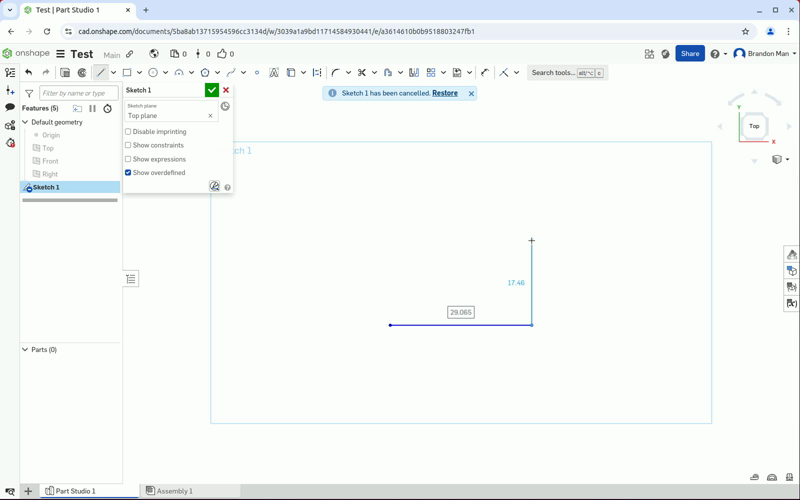
key_down(shift)
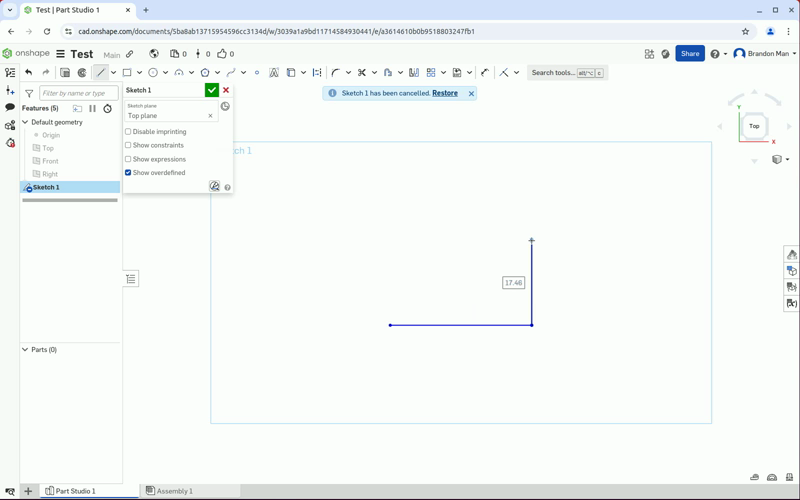
mouse_move(390, 240)
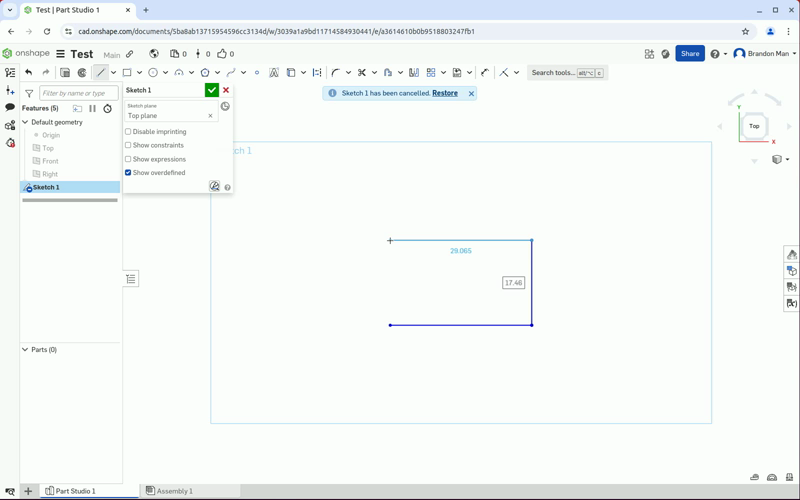
click(390, 240)
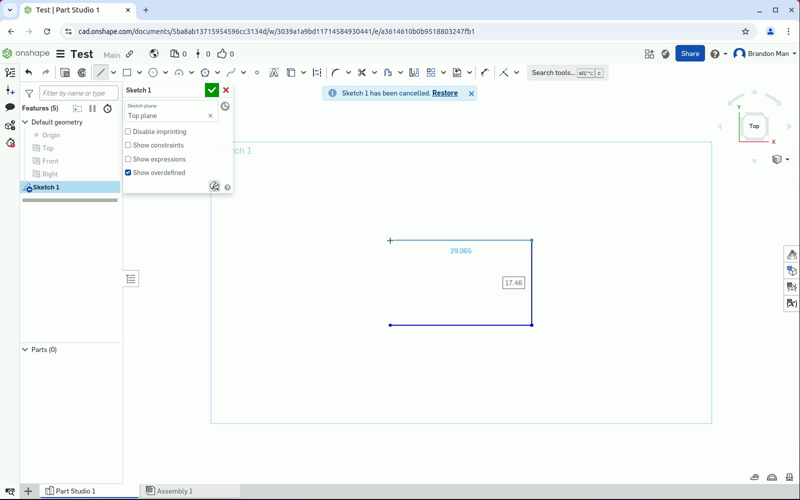
key_up(shift)
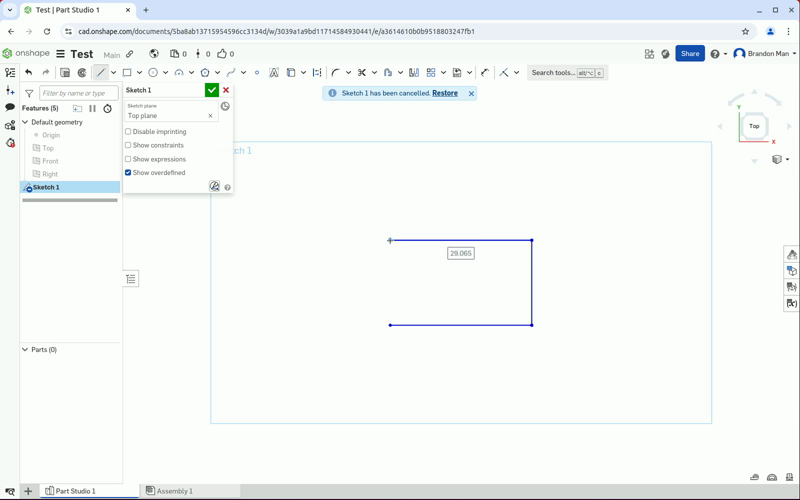
key_down(shift)
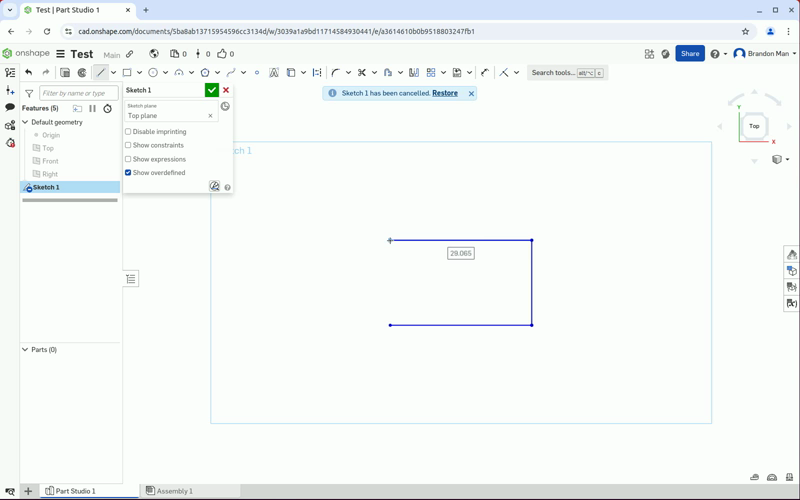
mouse_move(420, 240)
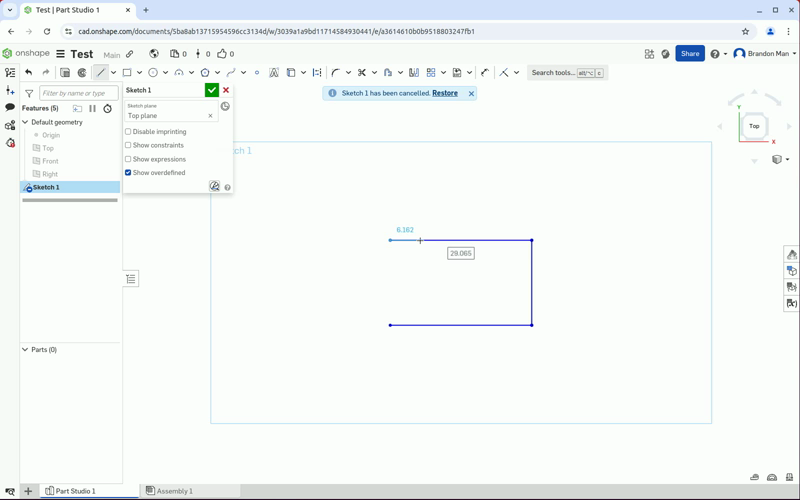
mouse_move(390, 241)
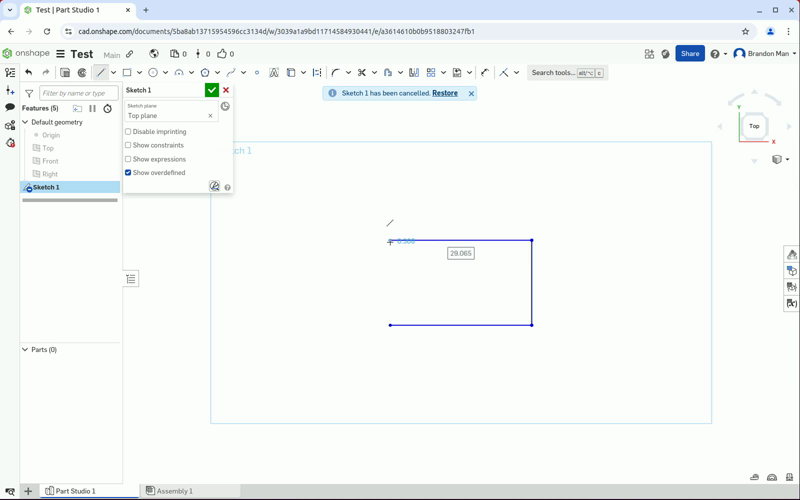
scroll(6)
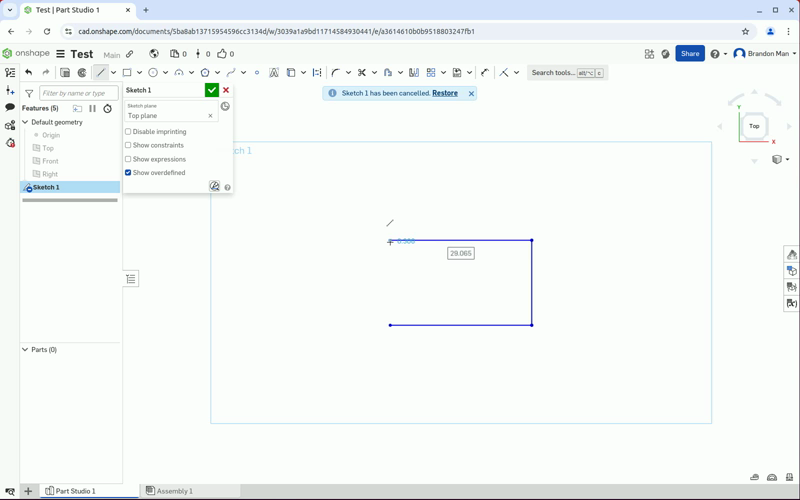
scroll(6)
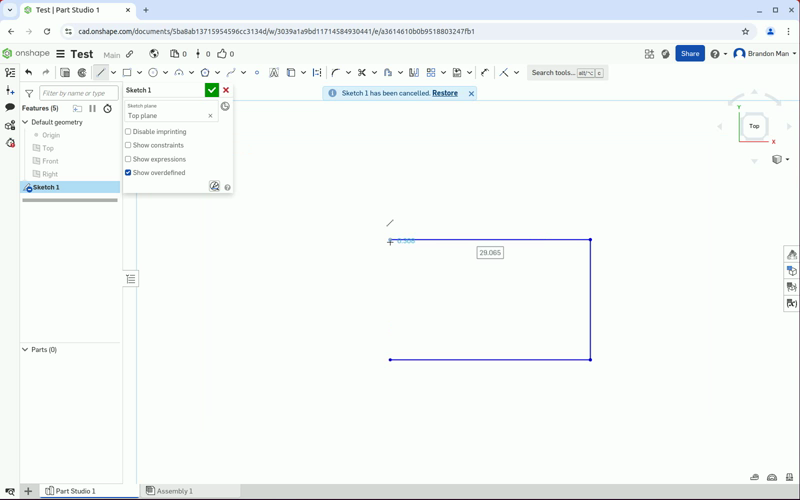
scroll(6)
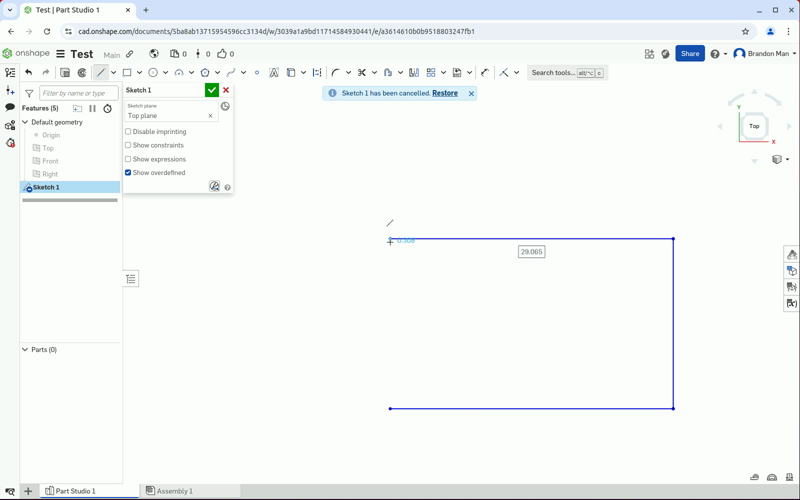
scroll(6)
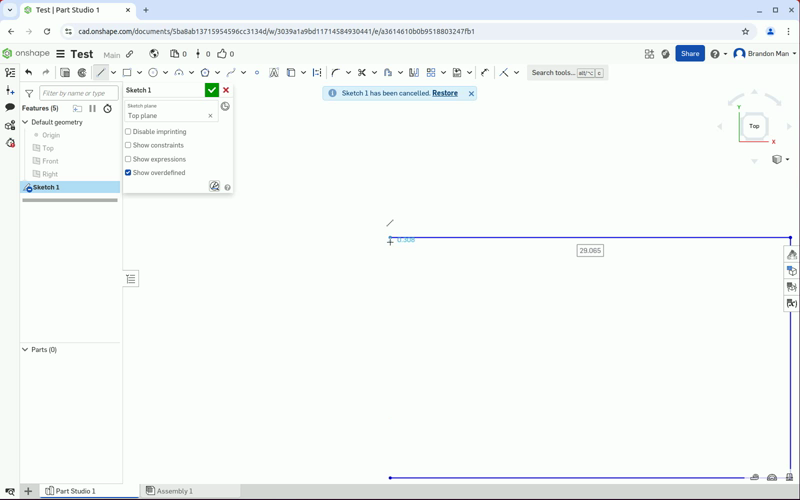
scroll(6)
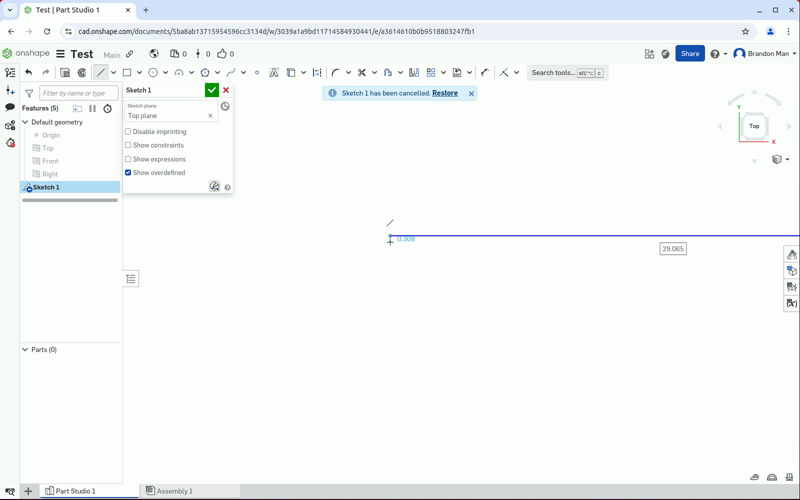
scroll(6)
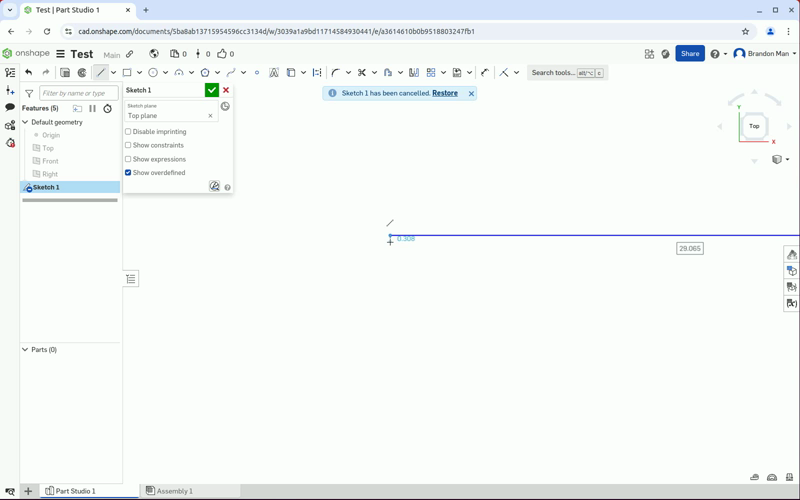
scroll(6)
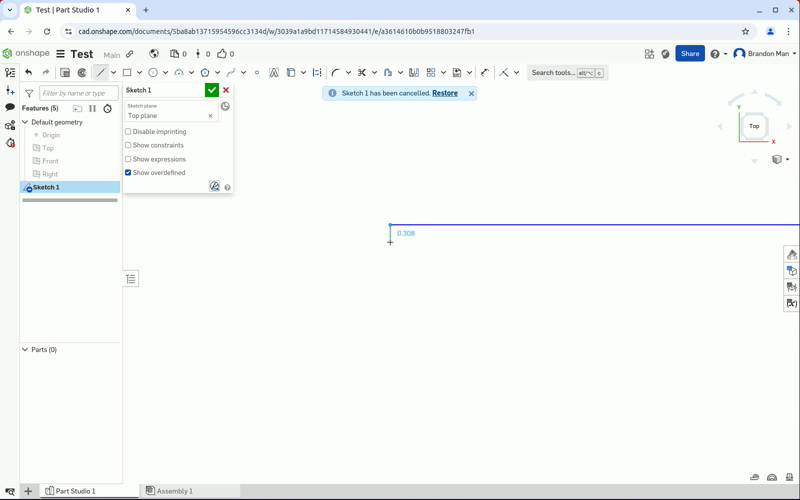
click(390, 241)
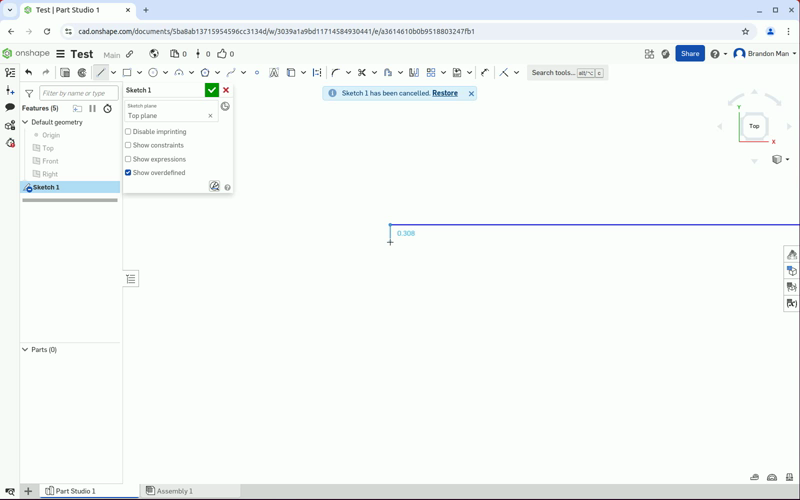
scroll(-6)
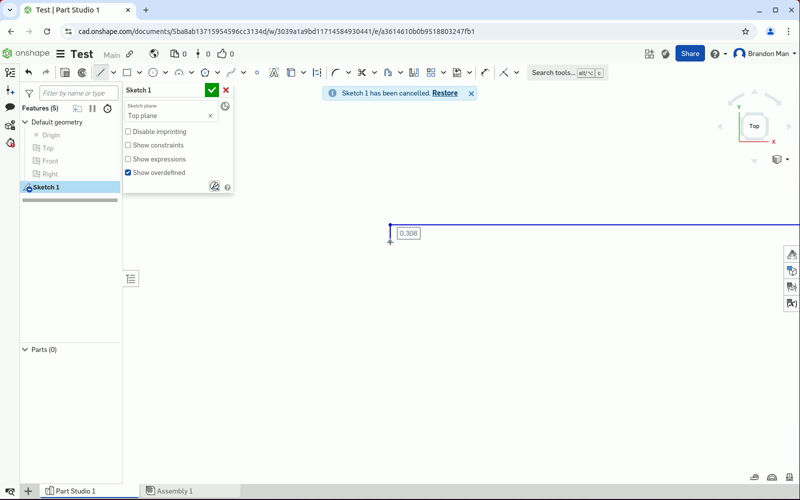
scroll(-6)
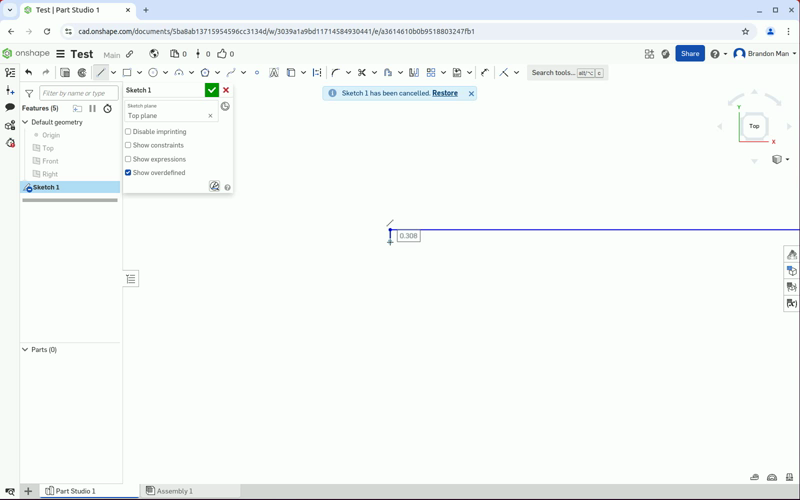
scroll(-6)
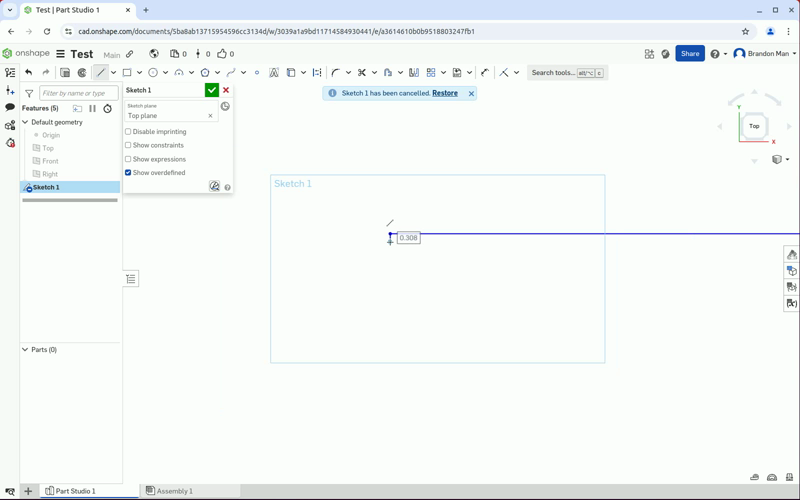
scroll(-6)
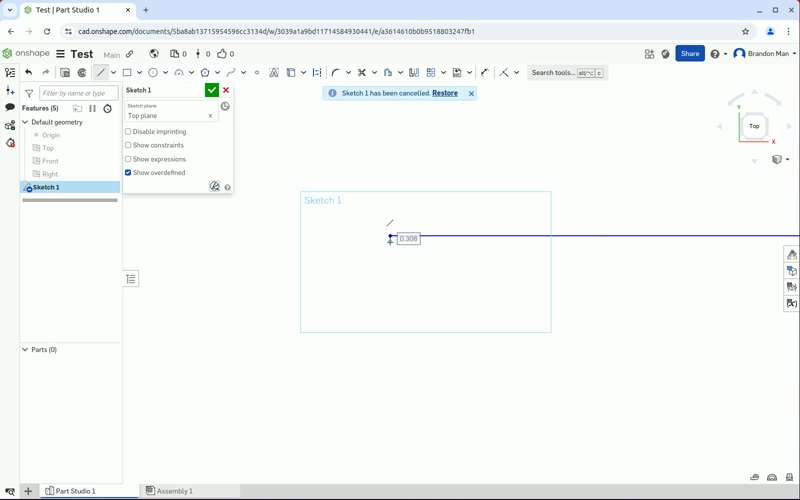
scroll(-6)
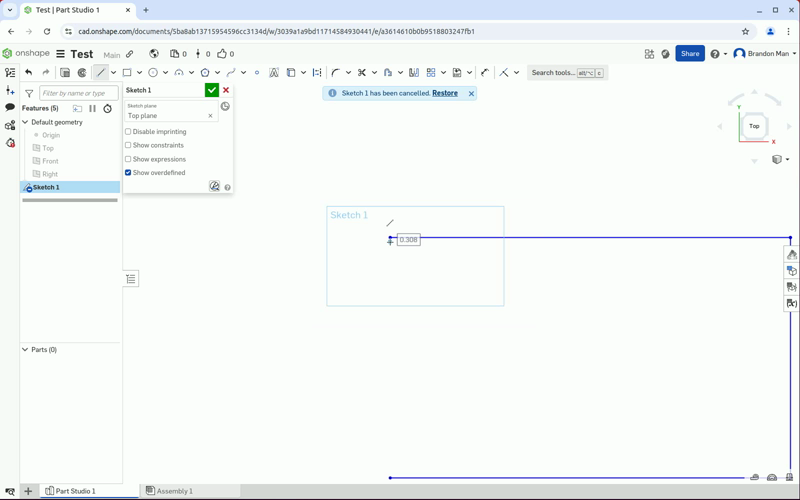
scroll(-6)
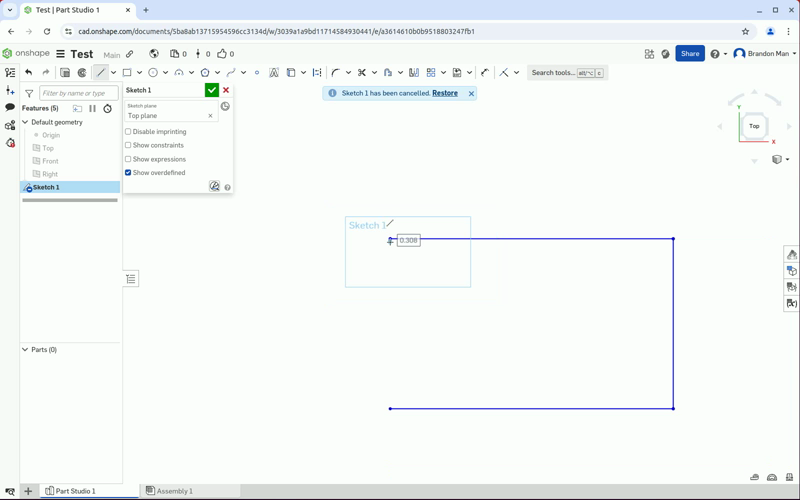
scroll(-6)
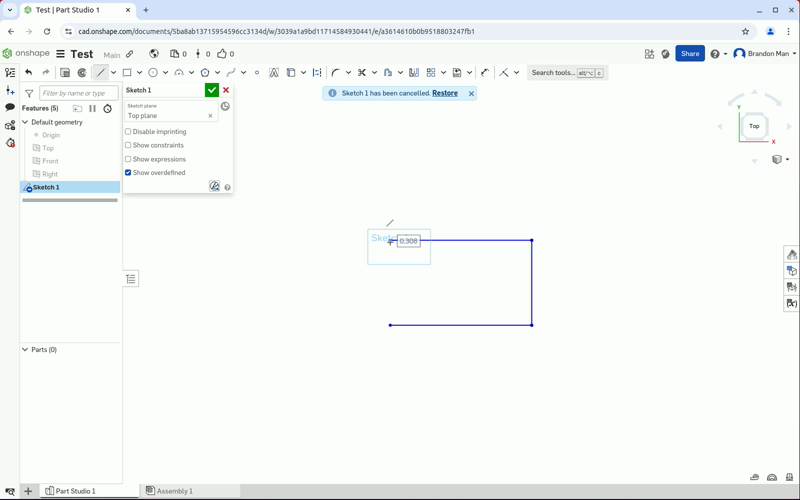
key_up(shift)
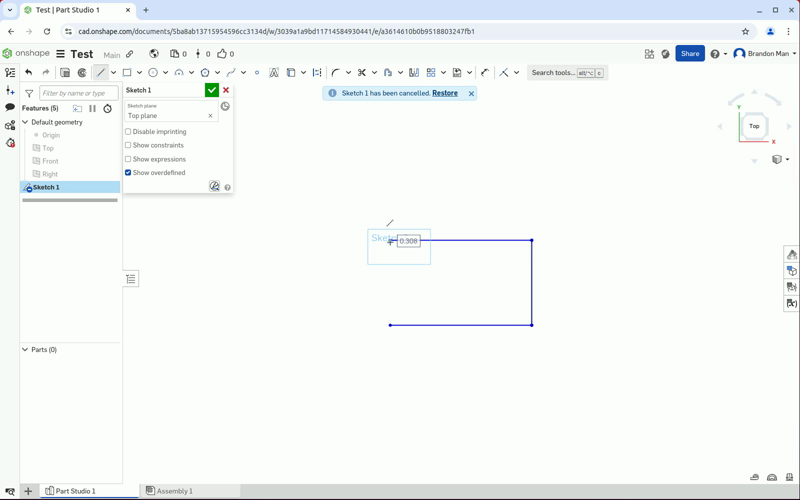
key(esc)
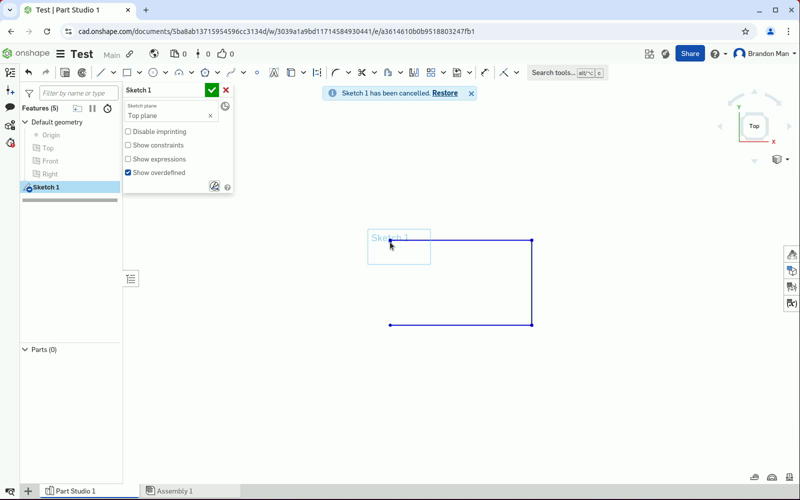
key(a)
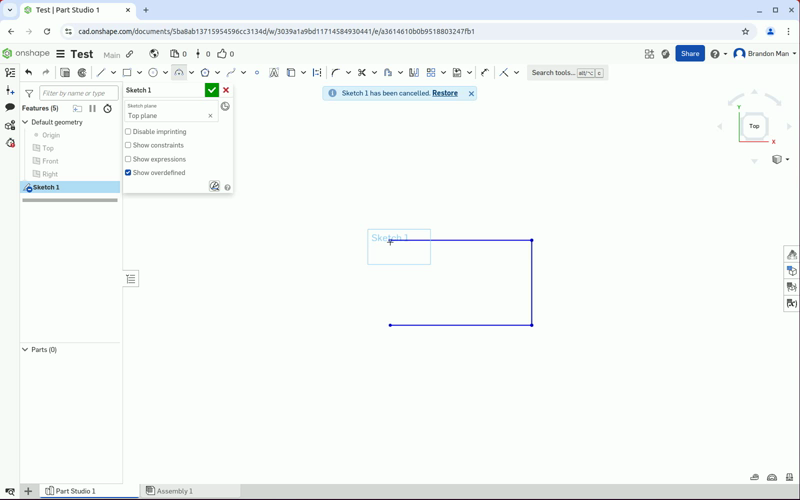
mouse_move(390, 241)
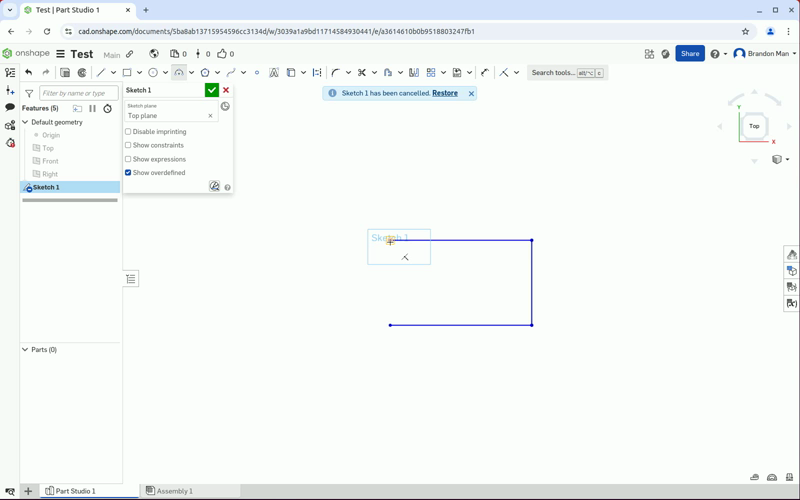
scroll(6)
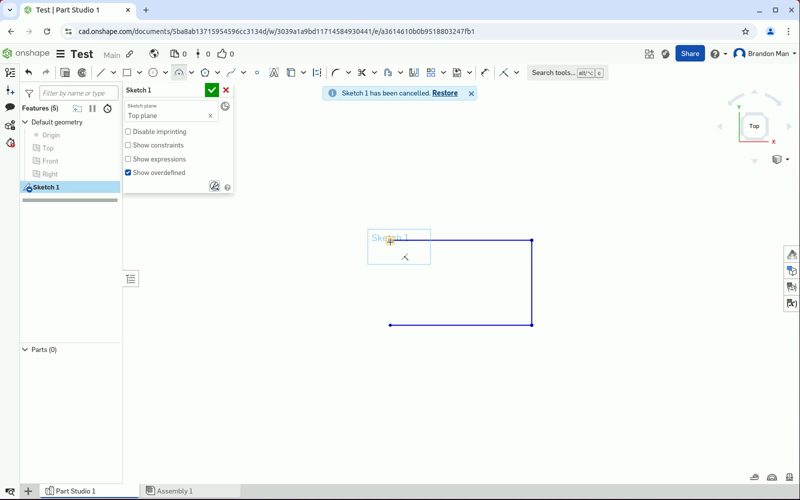
scroll(6)
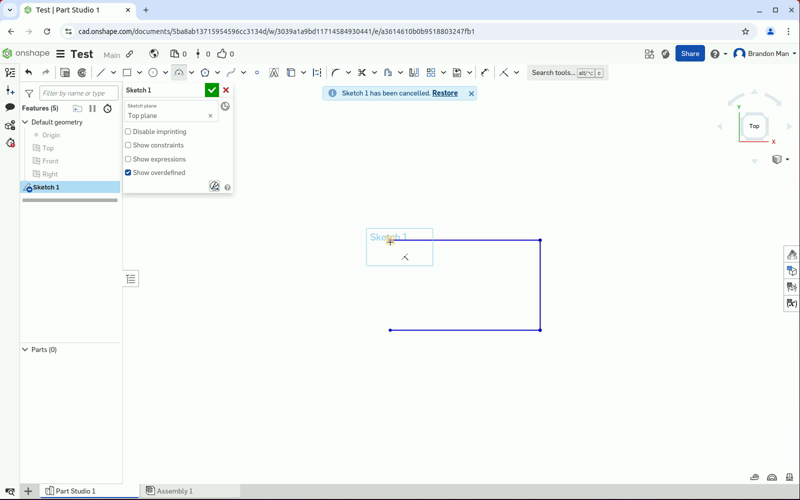
scroll(6)
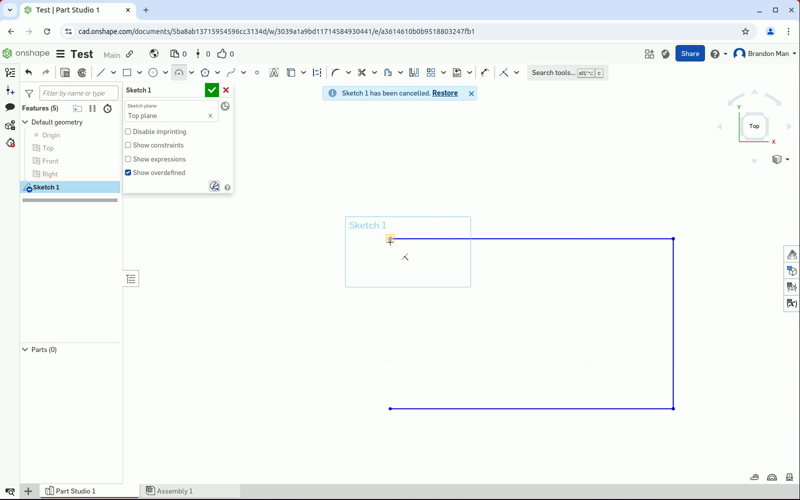
scroll(6)
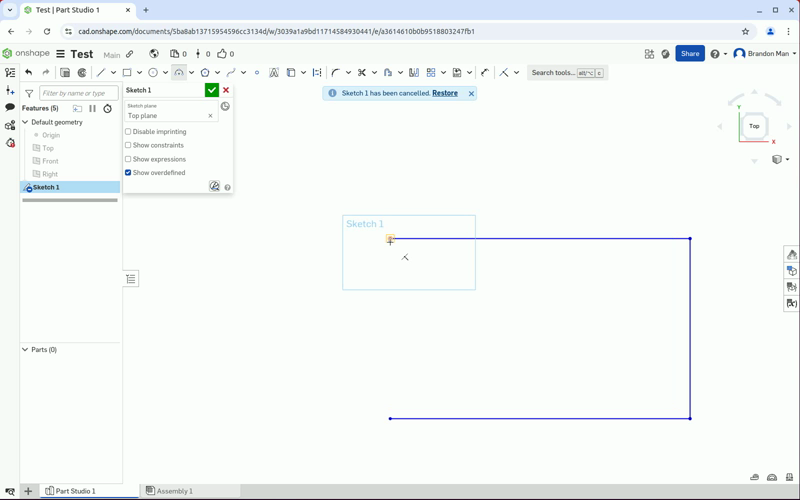
scroll(6)
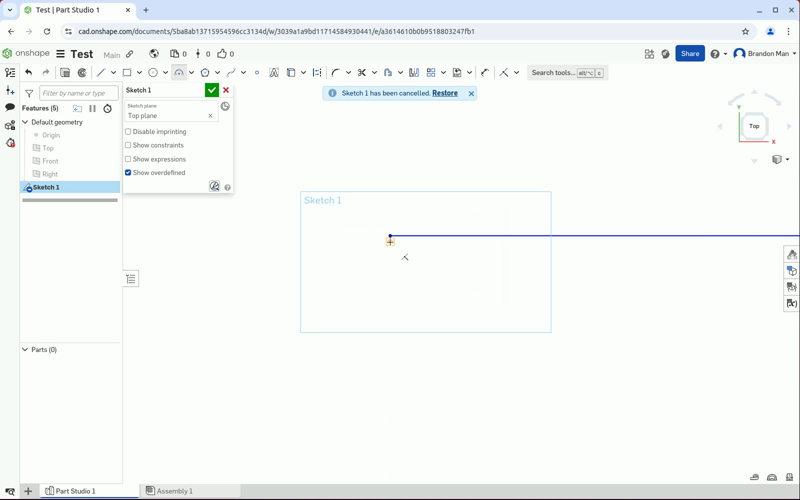
scroll(6)
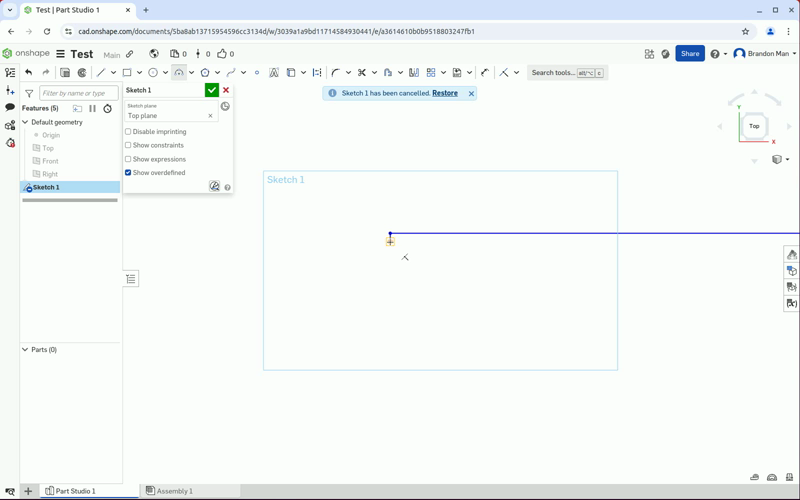
scroll(6)
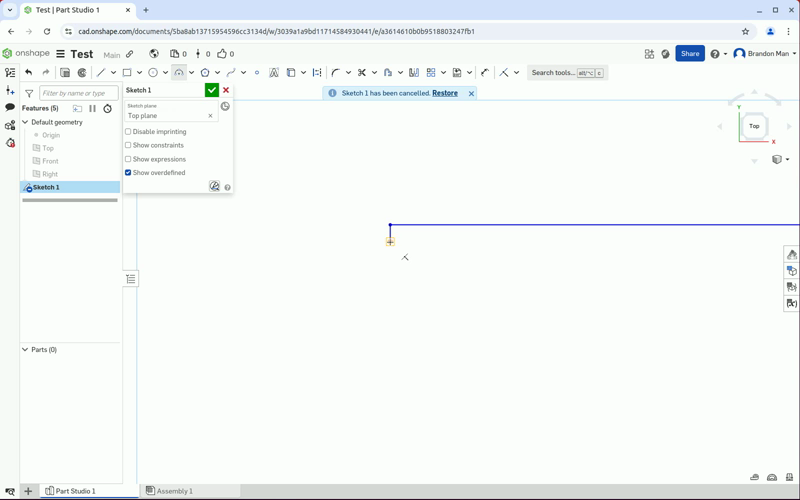
click(390, 241)
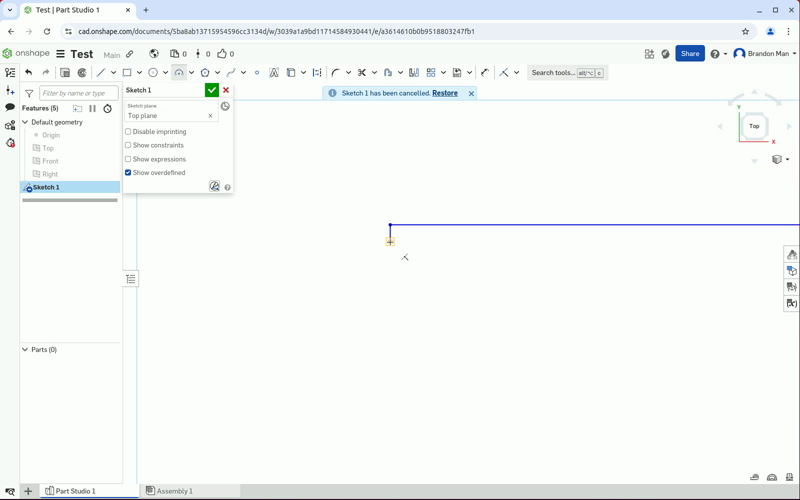
scroll(-6)
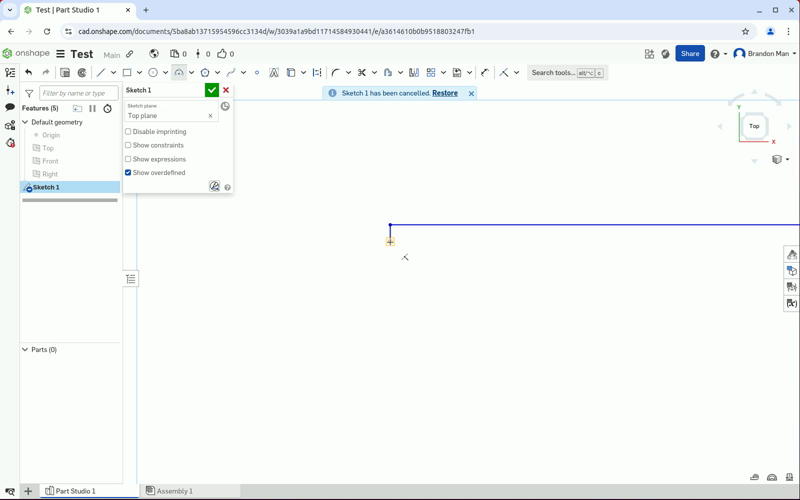
scroll(-6)
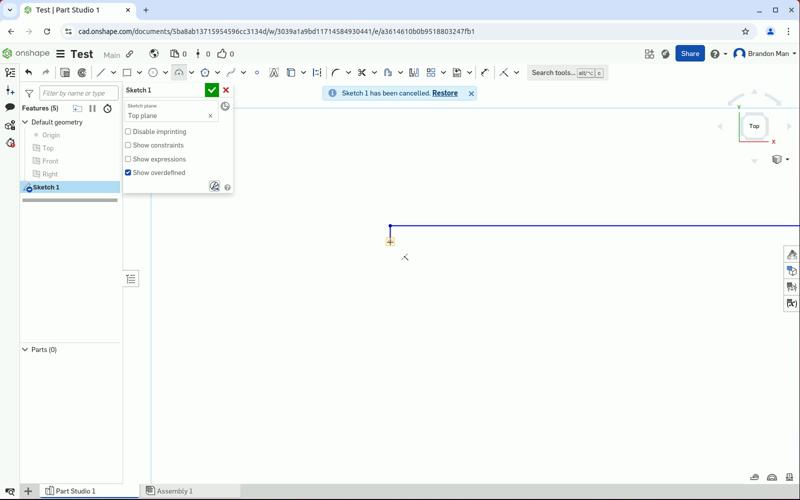
scroll(-6)
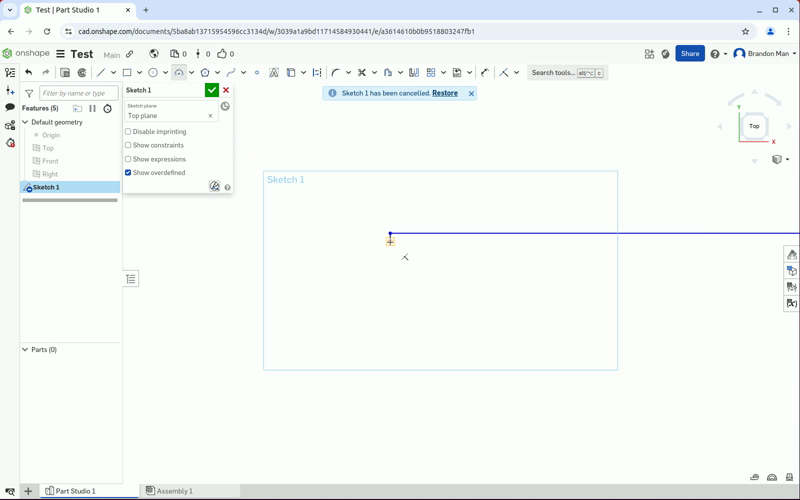
scroll(-6)
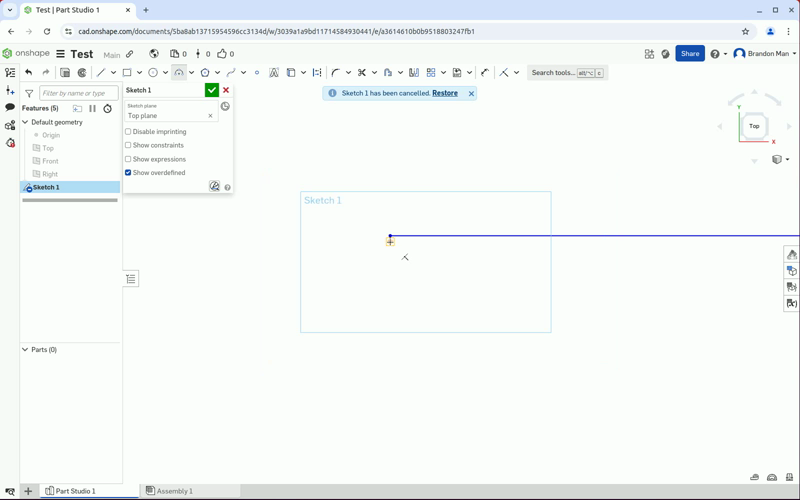
scroll(-6)
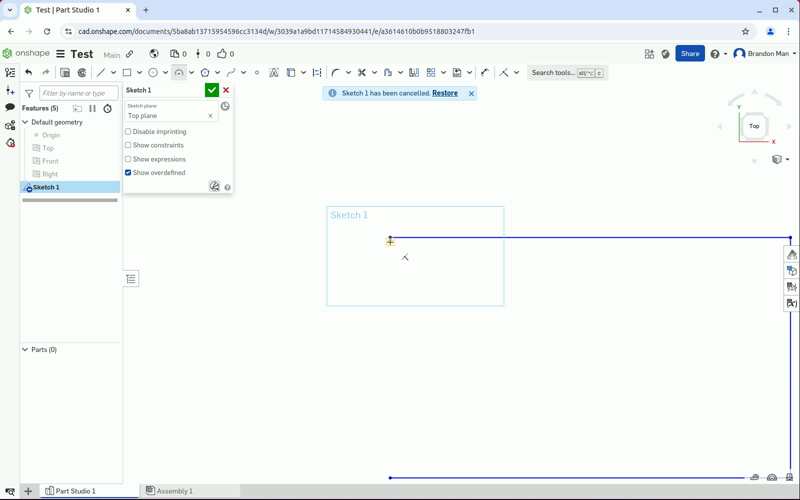
scroll(-6)
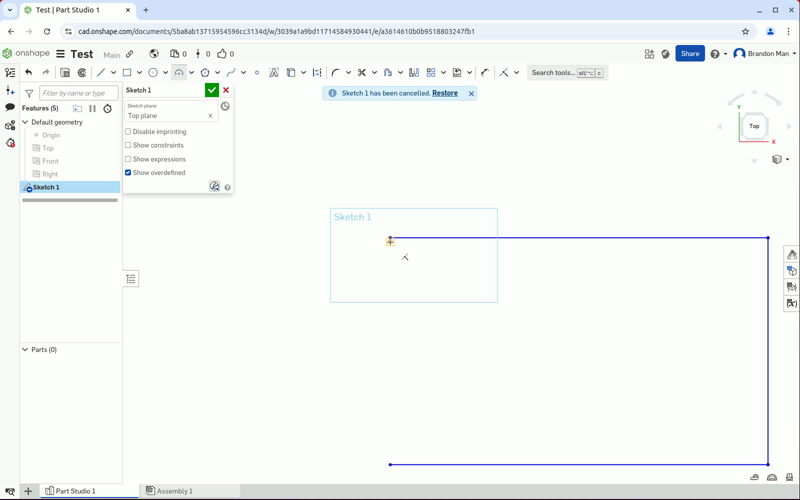
scroll(-6)
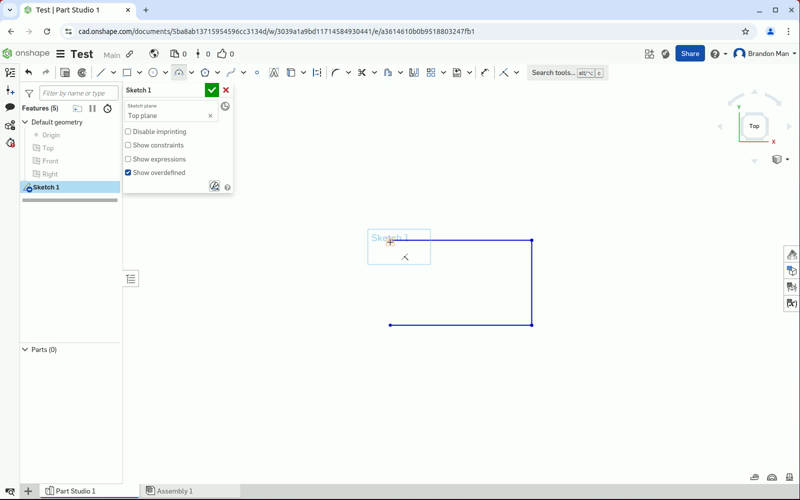
mouse_move(390, 325)
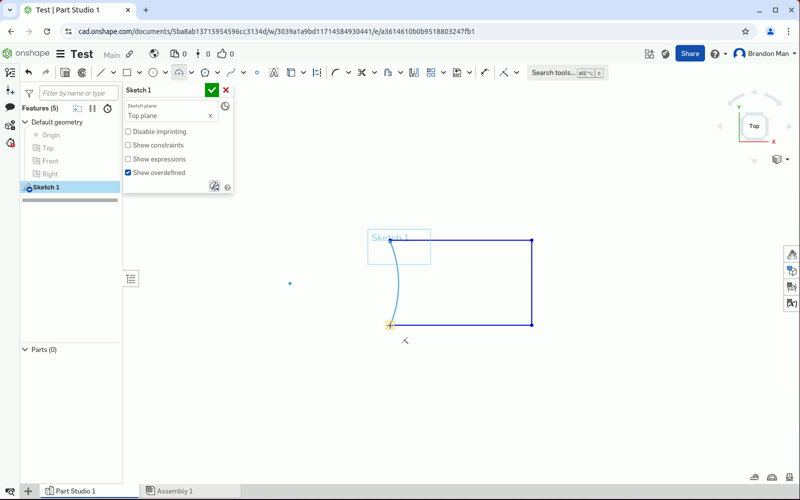
click(390, 325)
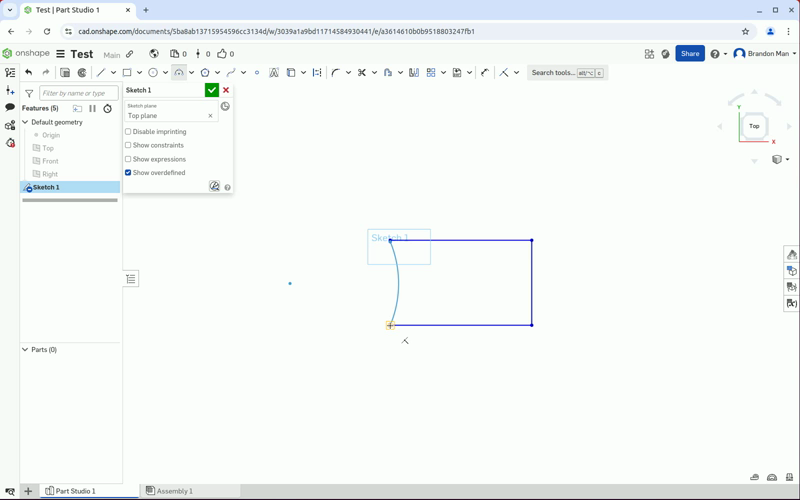
key_down(shift)
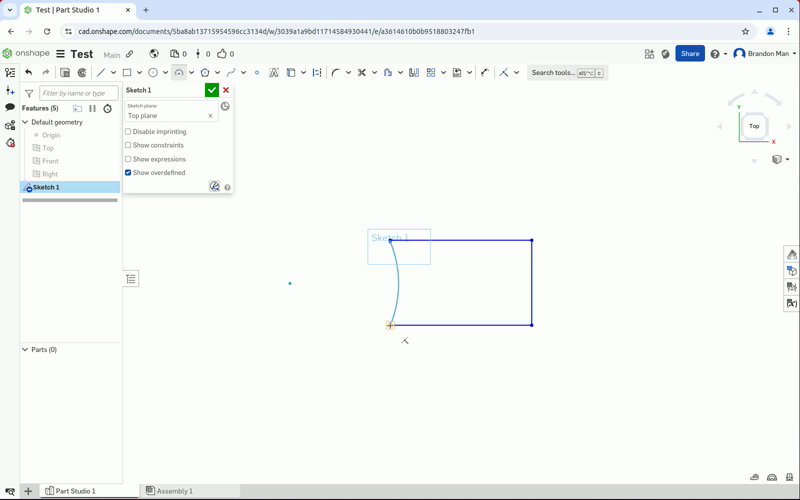
mouse_move(431, 283)
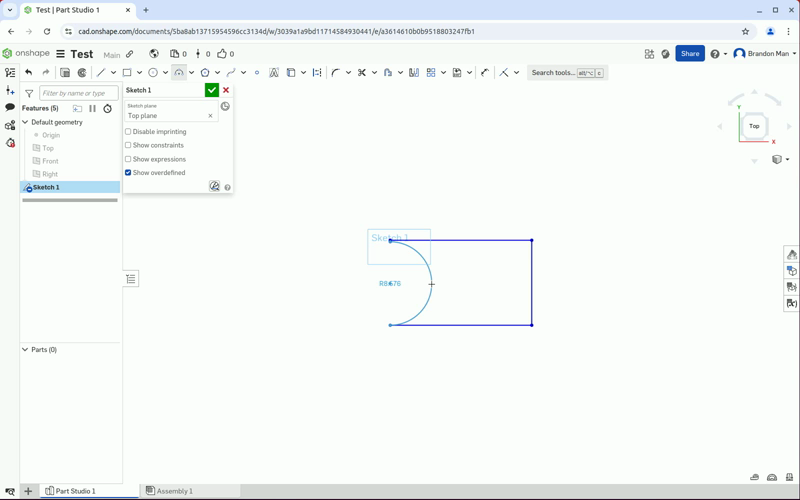
click(431, 283)
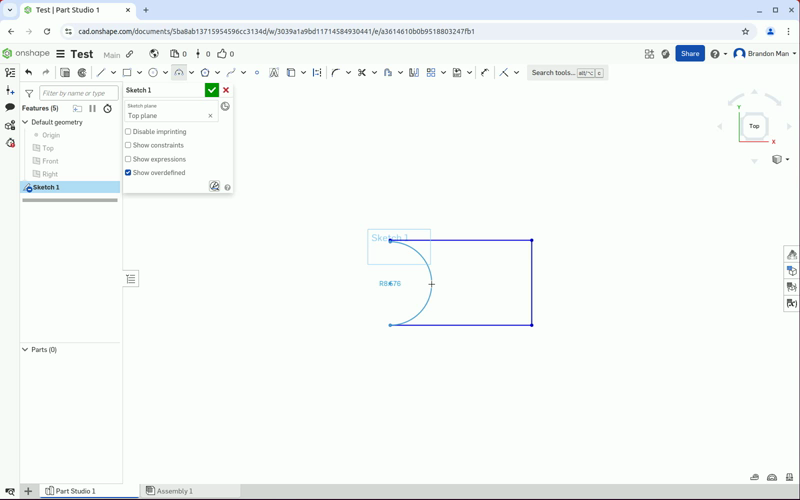
key_up(shift)
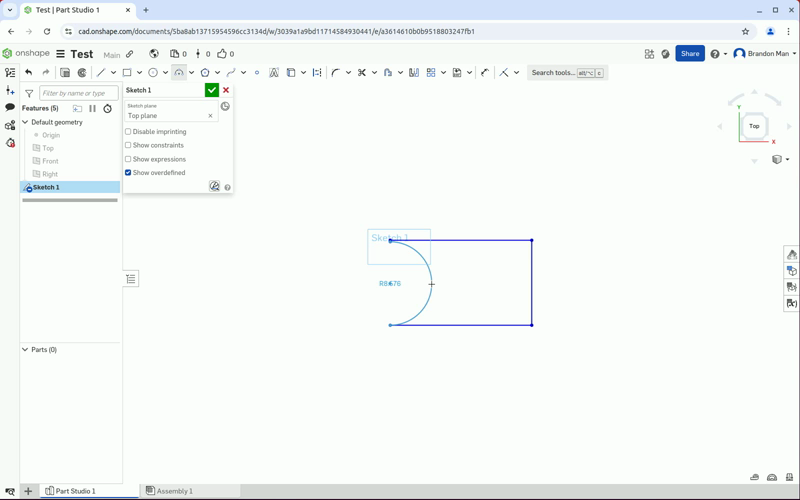
key(esc)
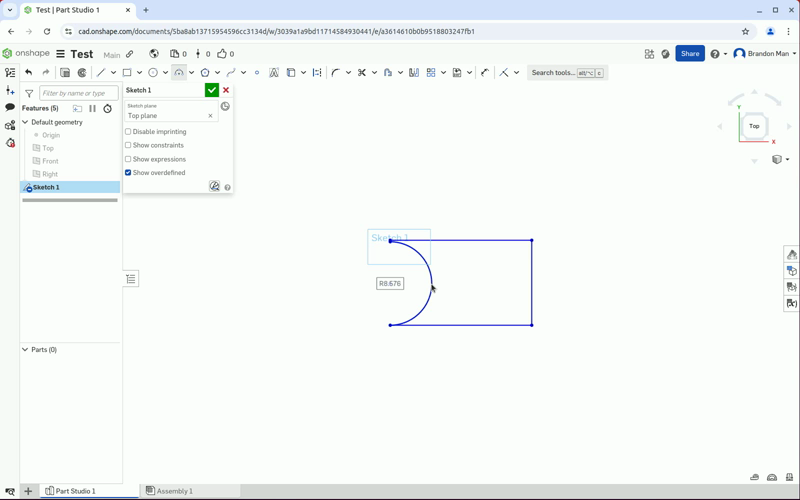
mouse_move(520, 281)
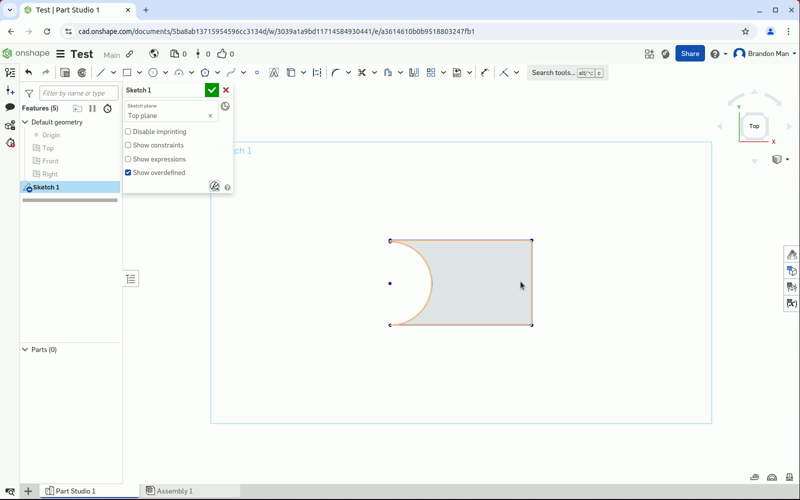
click(520, 281)
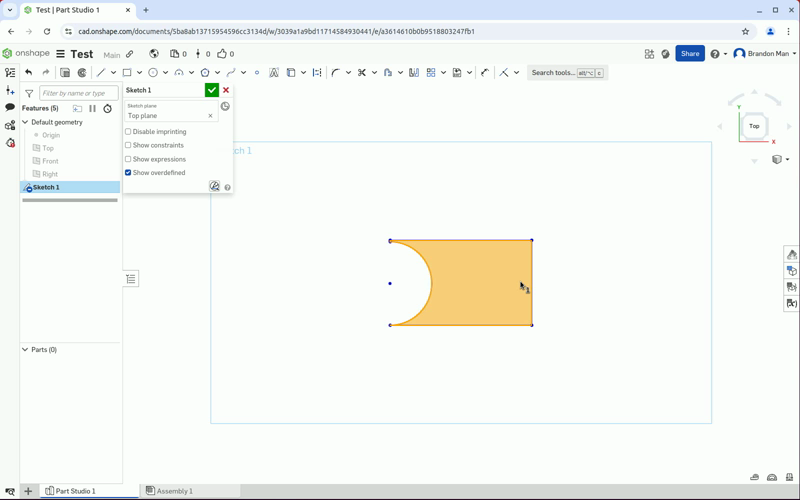
mouse_move(73, 352)
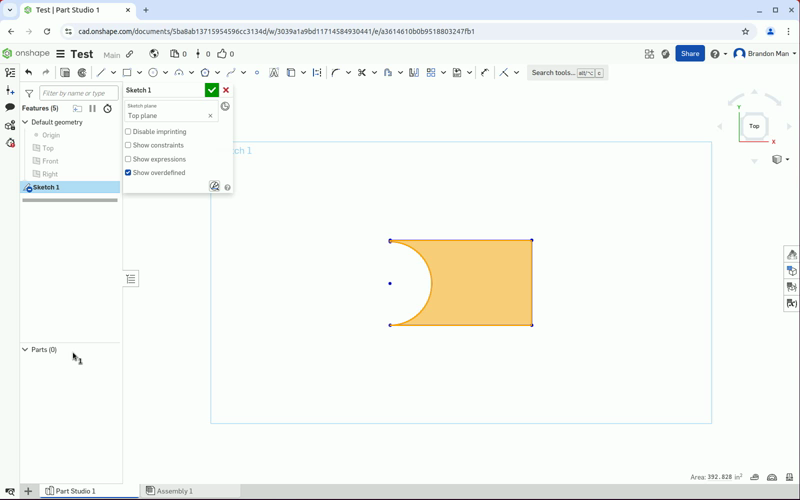
key(shift+y)
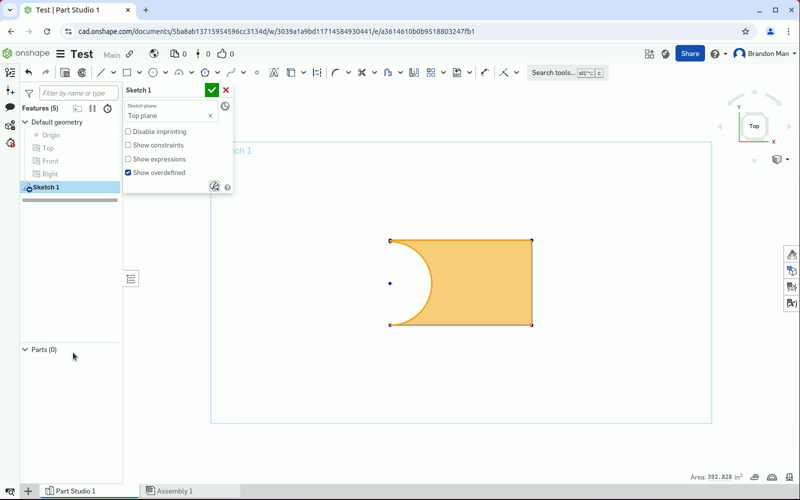
key(shift+e)
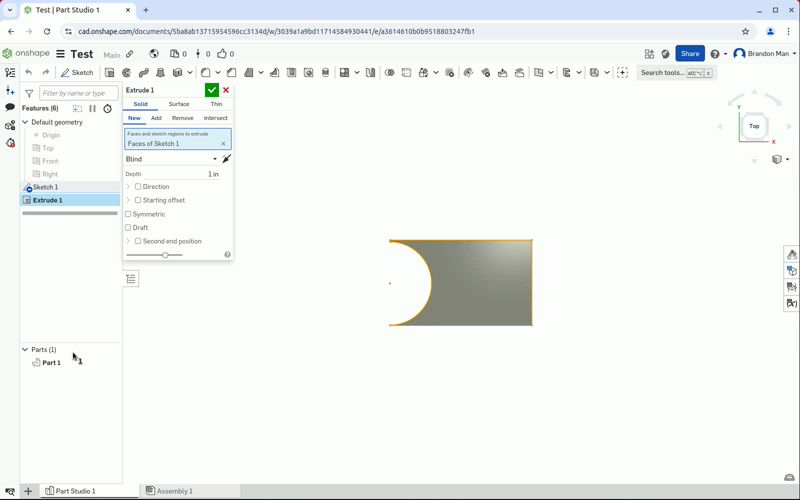
mouse_move(143, 106)
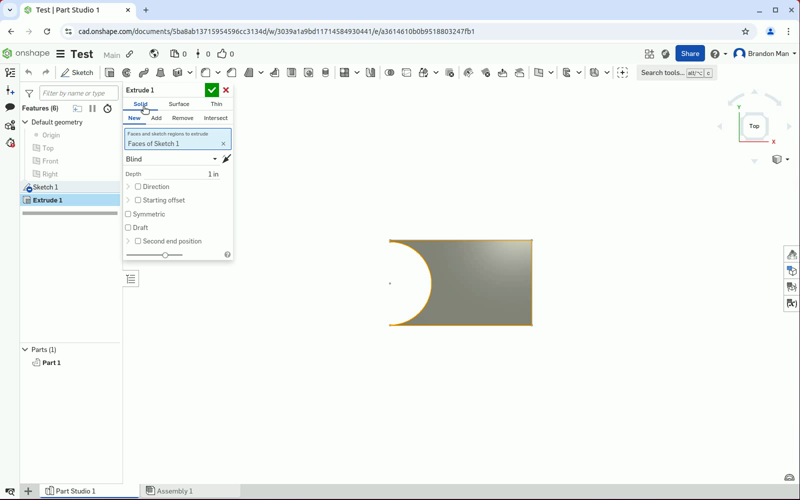
click(143, 106)
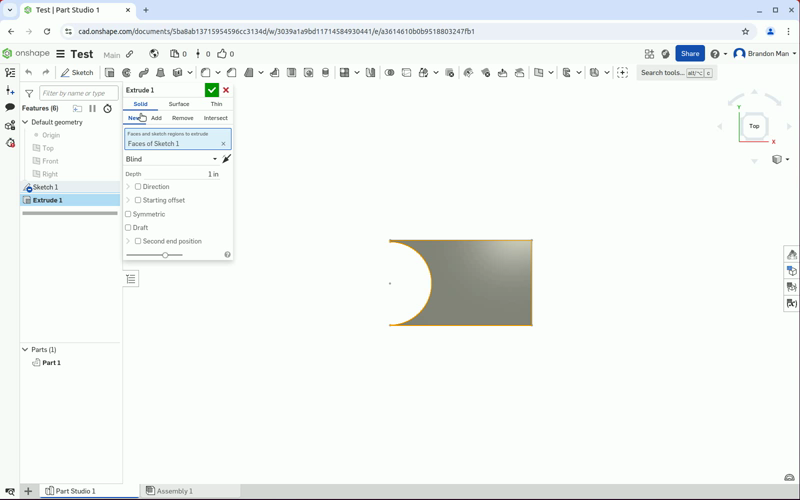
mouse_move(137, 120)
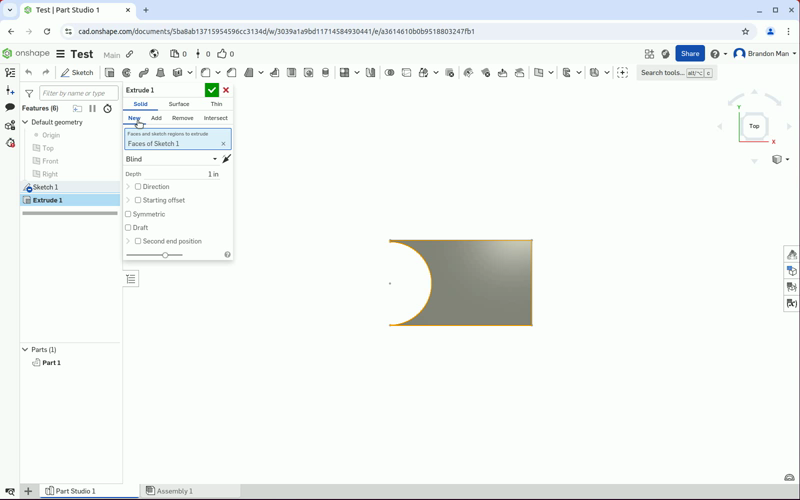
click(137, 120)
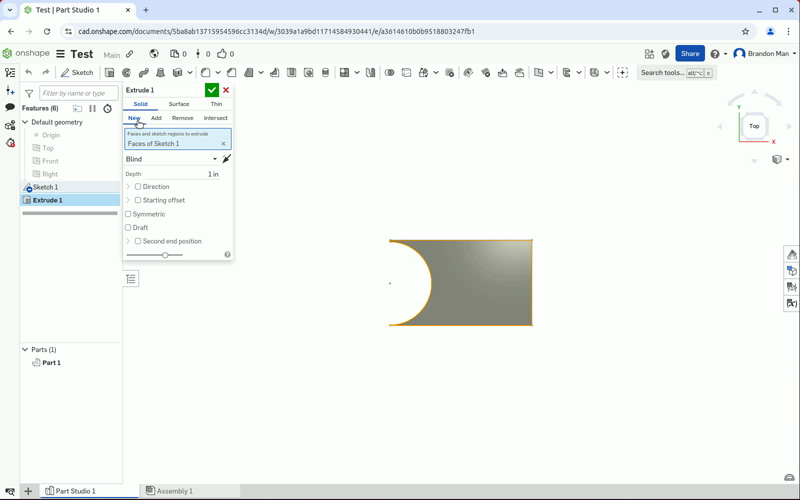
key(tab, 4)
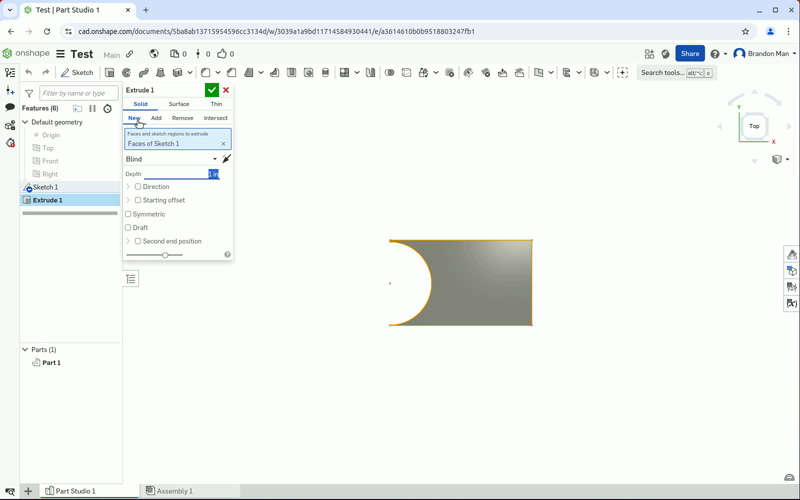
text(5.777)
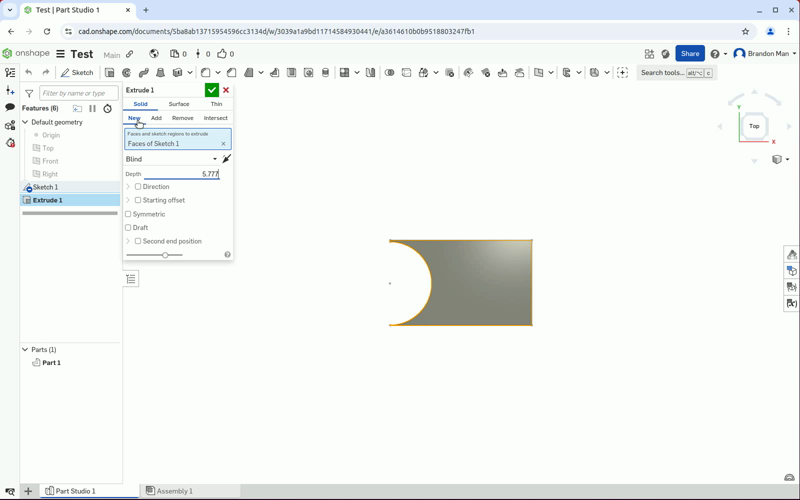
key(enter)
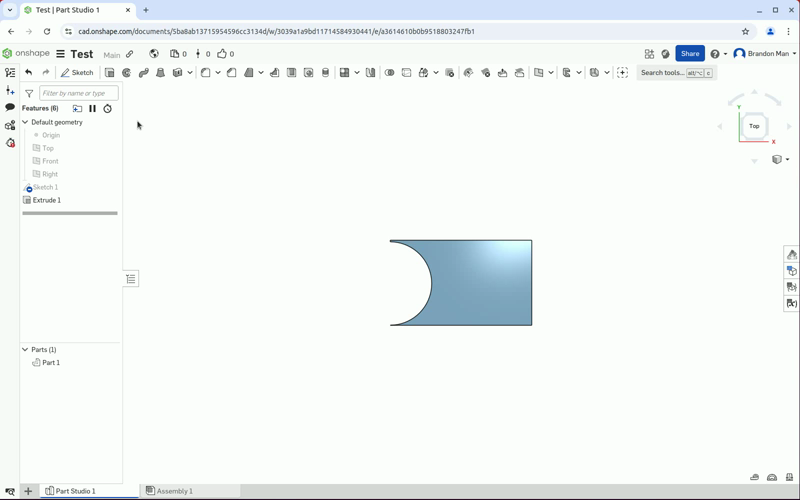
key(shift+h)
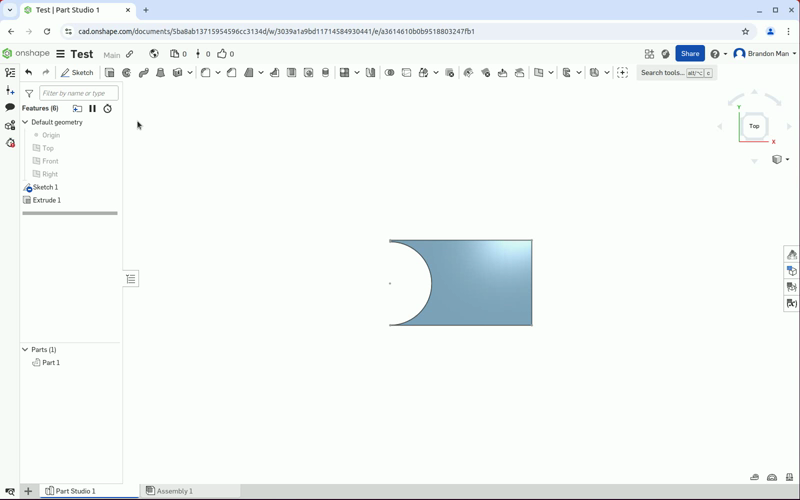
key(shift+h)
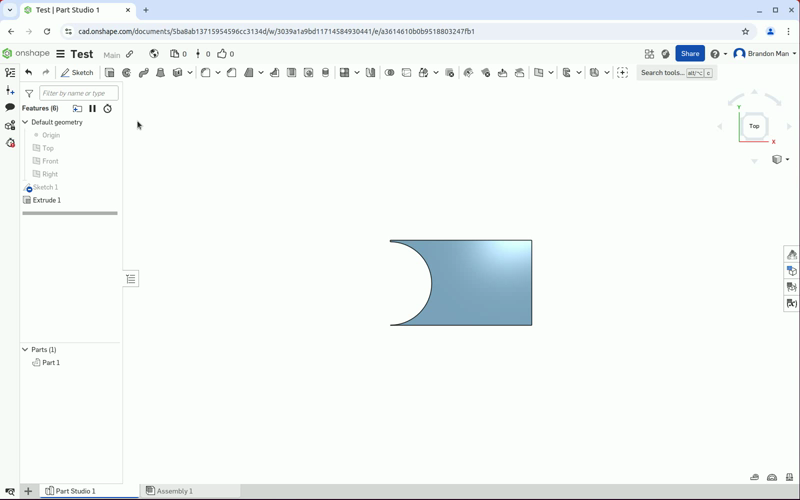
mouse_move(73, 189)
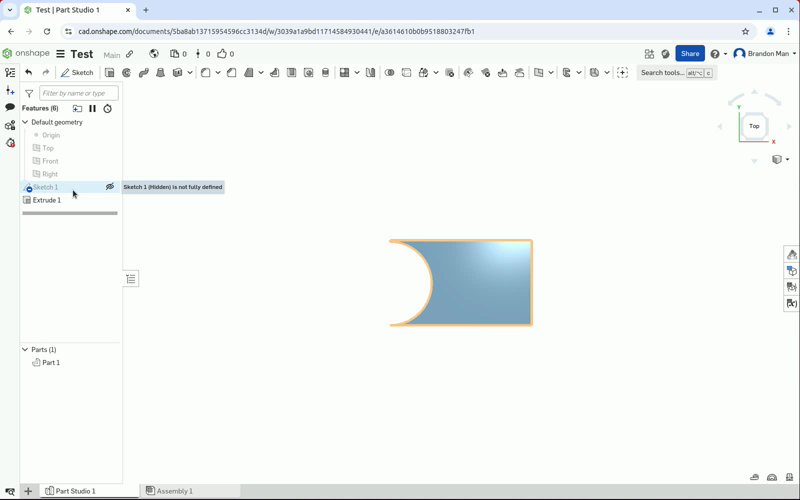
click(73, 189)
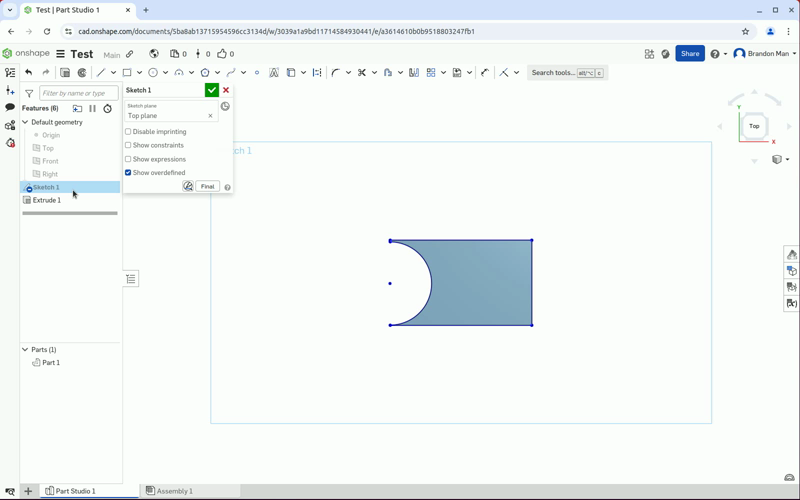
mouse_move(229, 92)
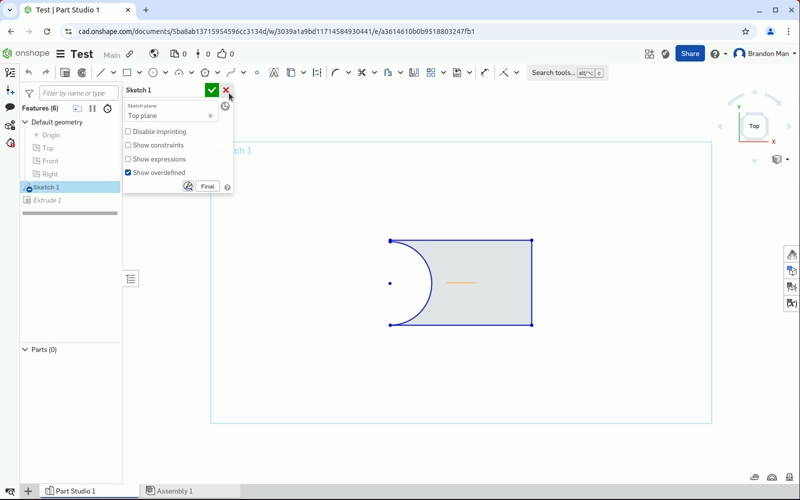
click(229, 92)
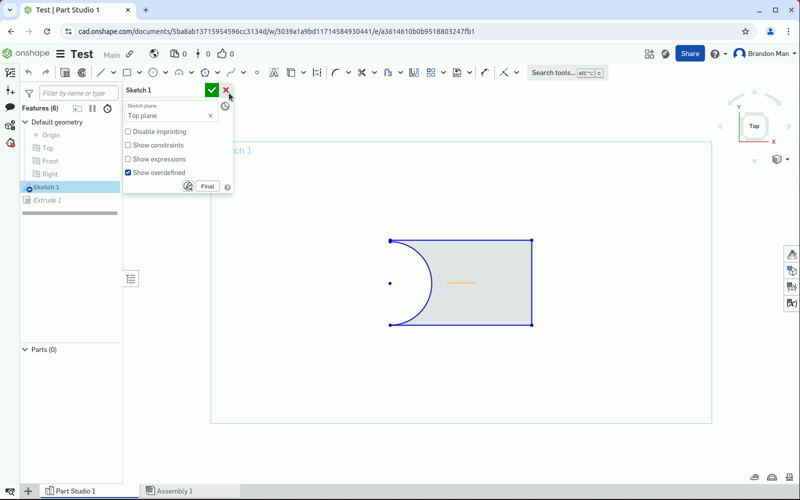
key(shift+s)
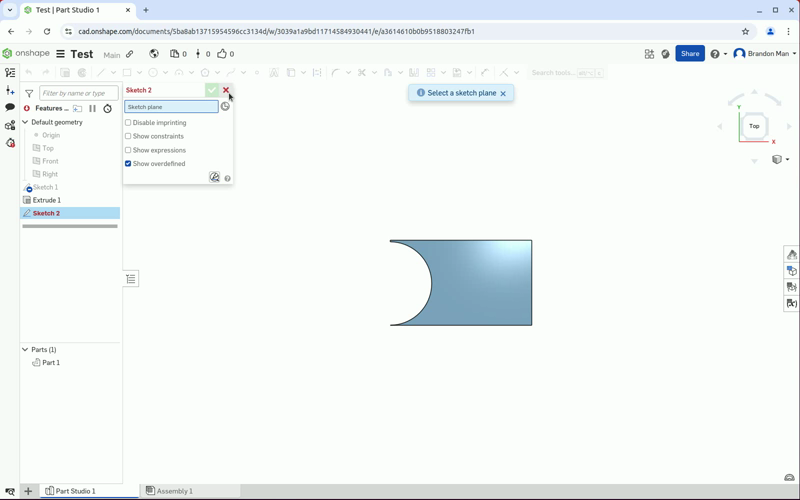
mouse_move(73, 150)
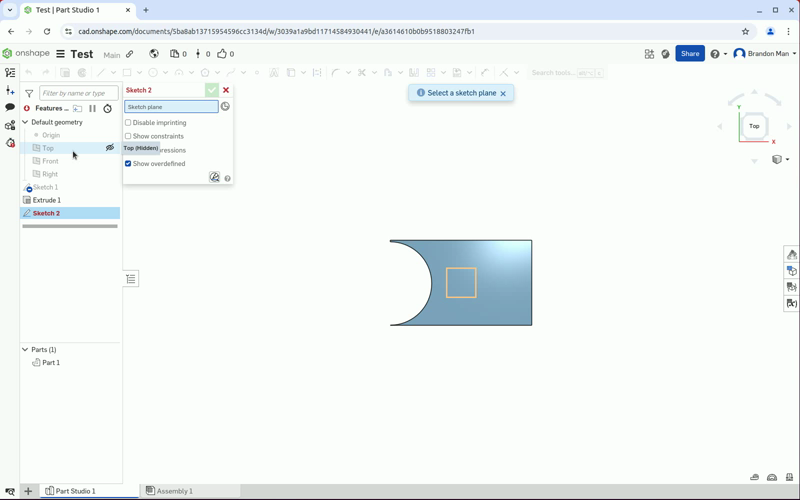
click(73, 150)
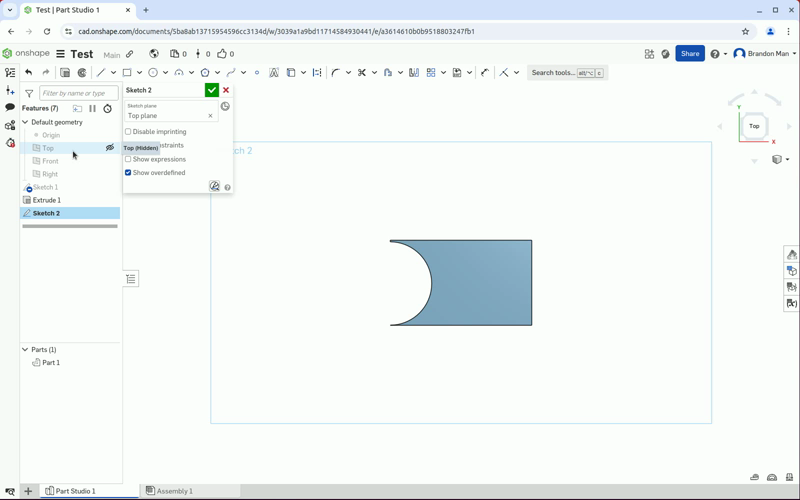
mouse_move(73, 352)
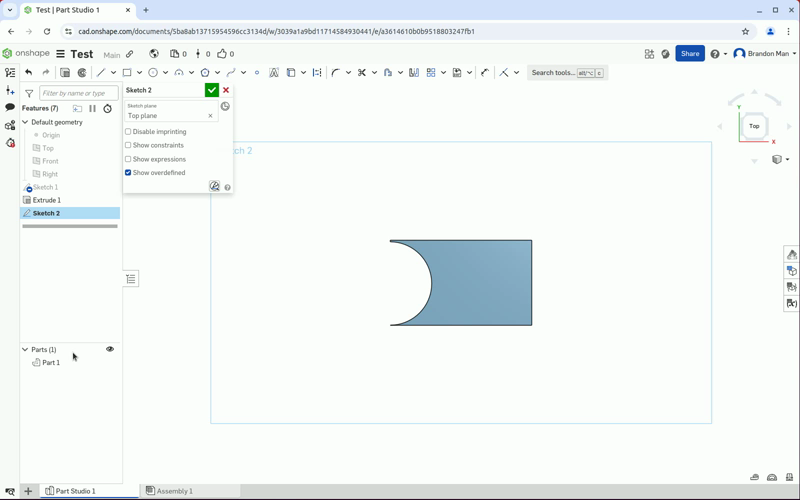
key(y)
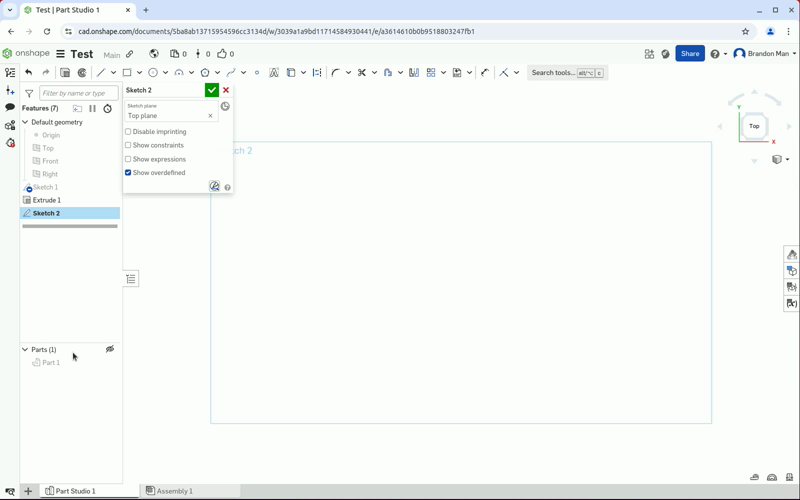
key(l)
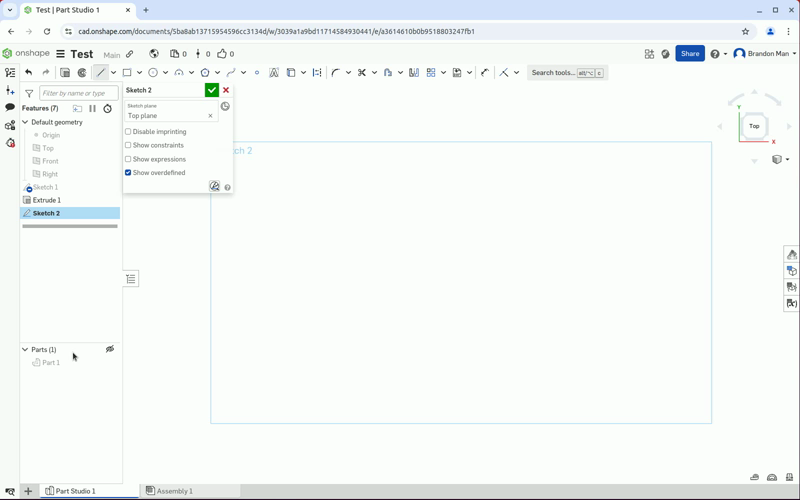
key_down(shift)
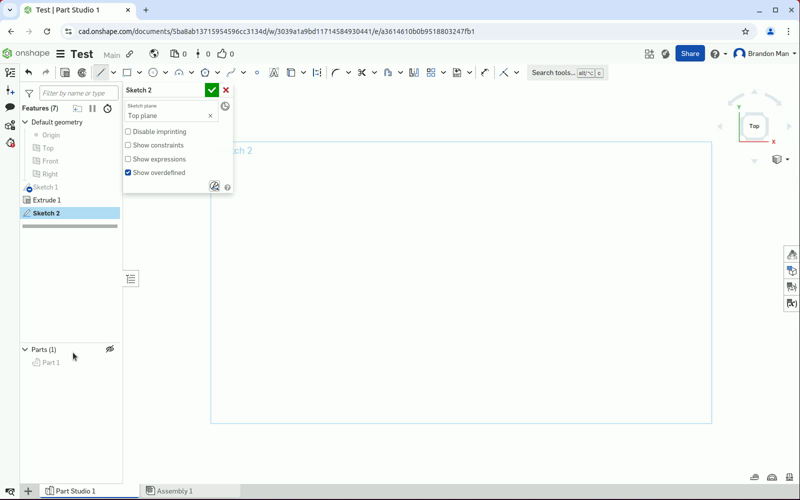
mouse_move(390, 325)
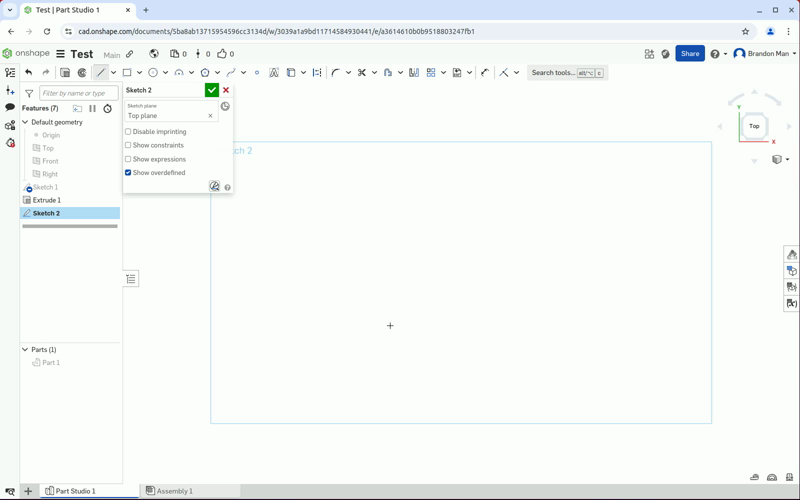
click(390, 325)
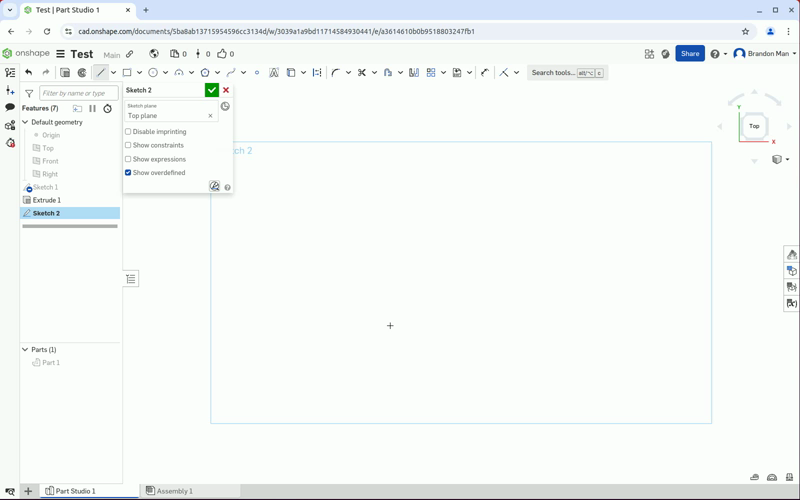
key_up(shift)
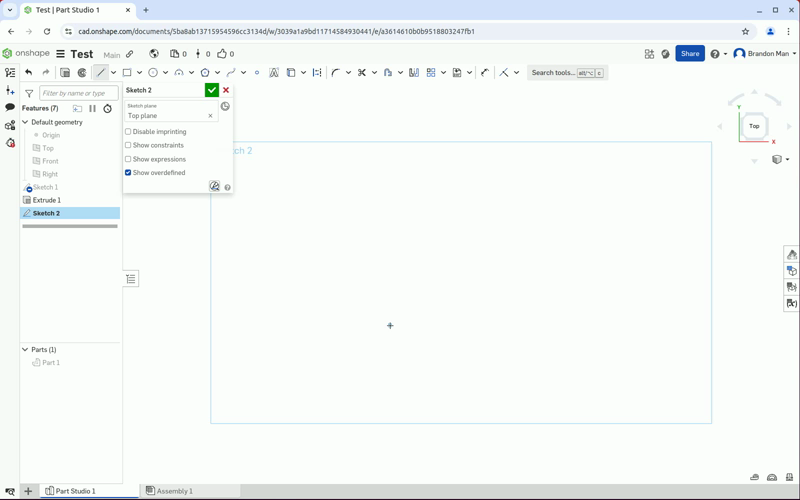
key_down(shift)
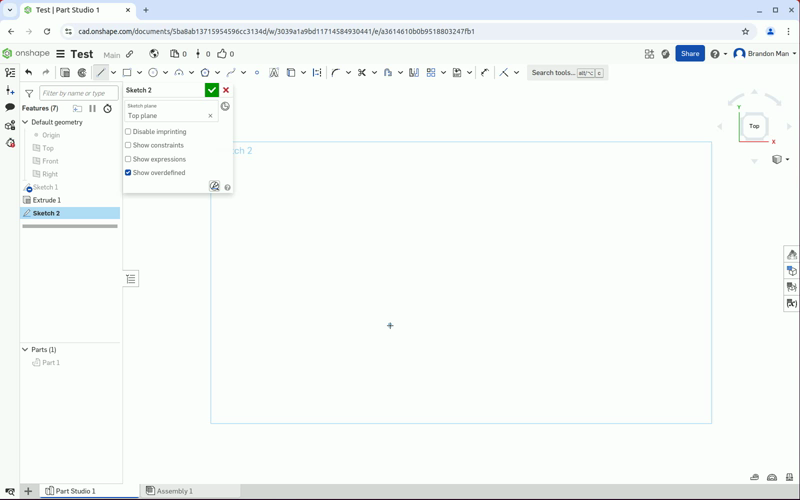
mouse_move(420, 325)
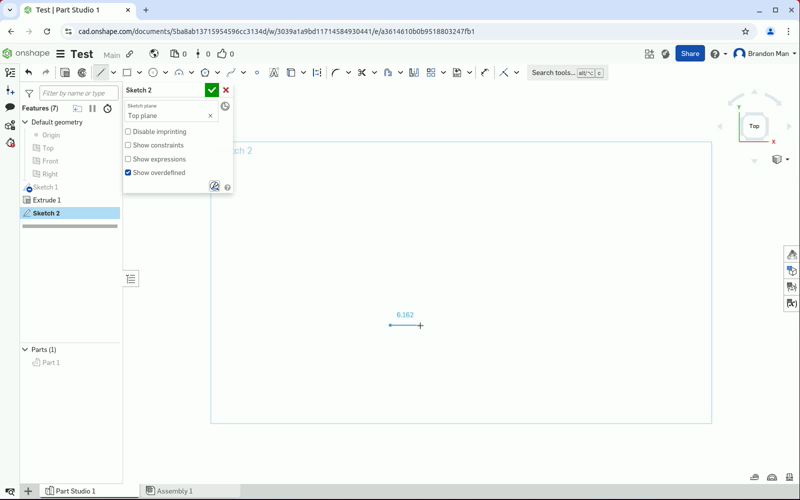
mouse_move(390, 304)
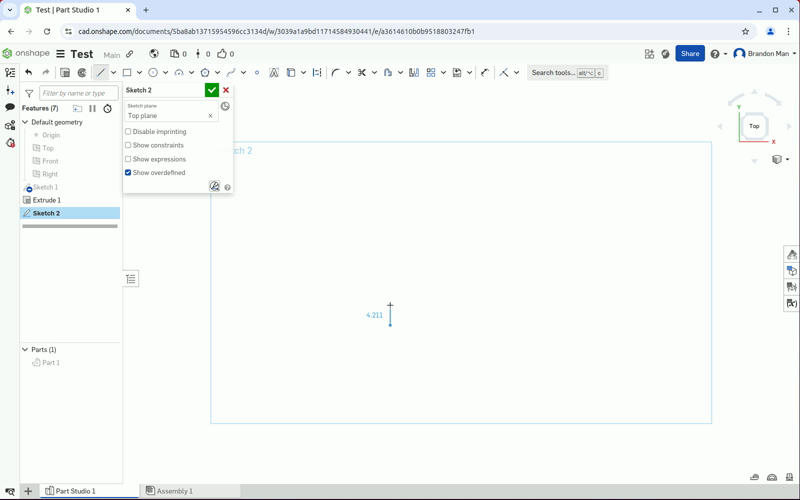
click(390, 304)
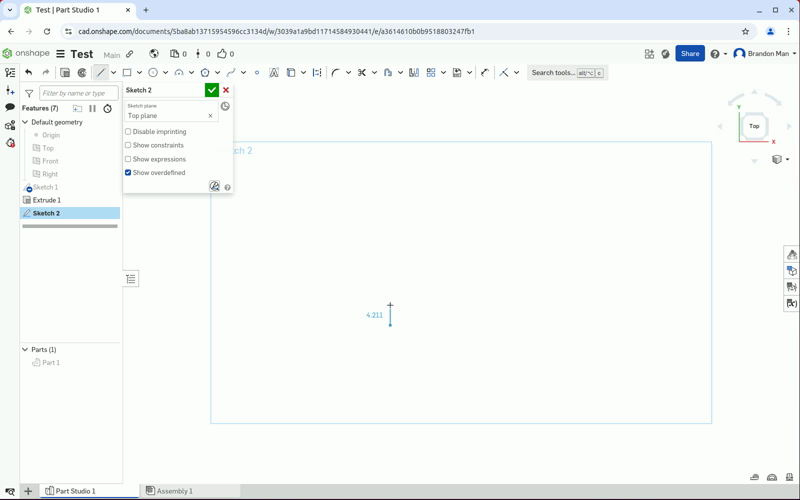
key_up(shift)
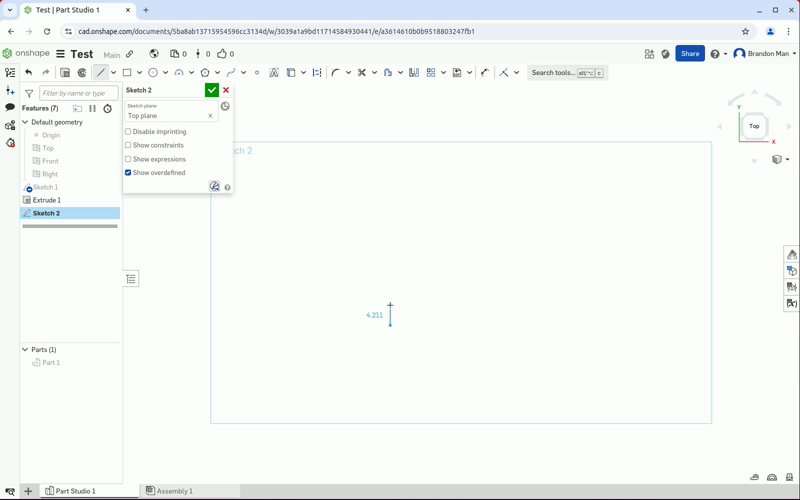
key(esc)
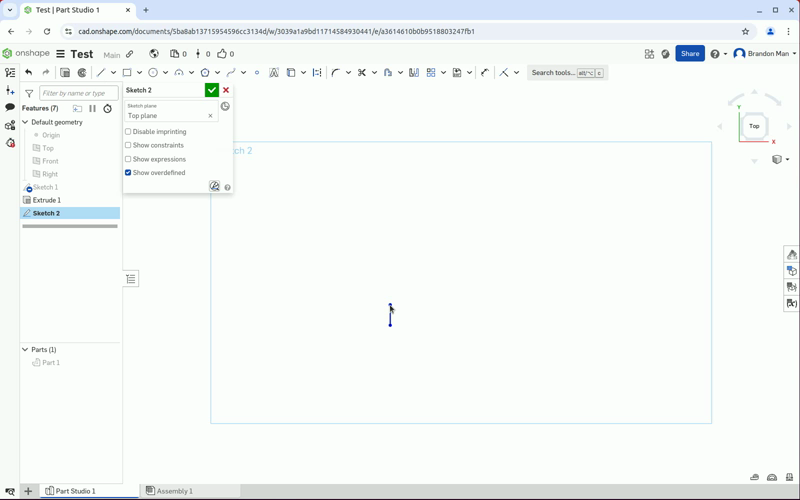
key(a)
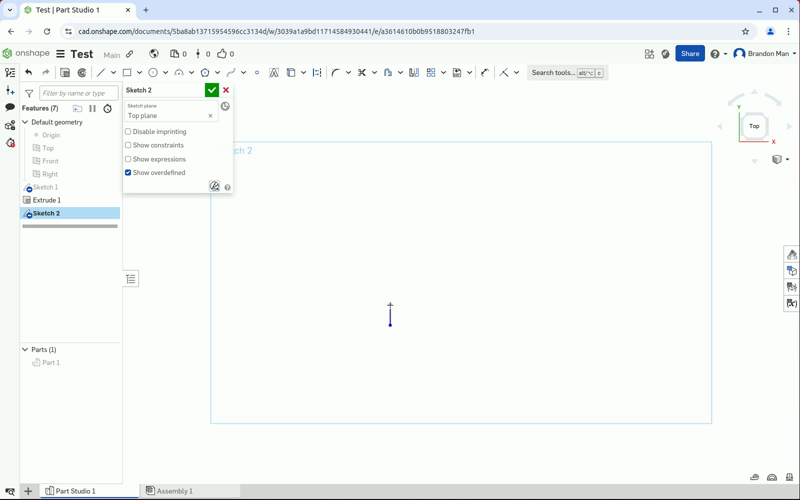
mouse_move(390, 304)
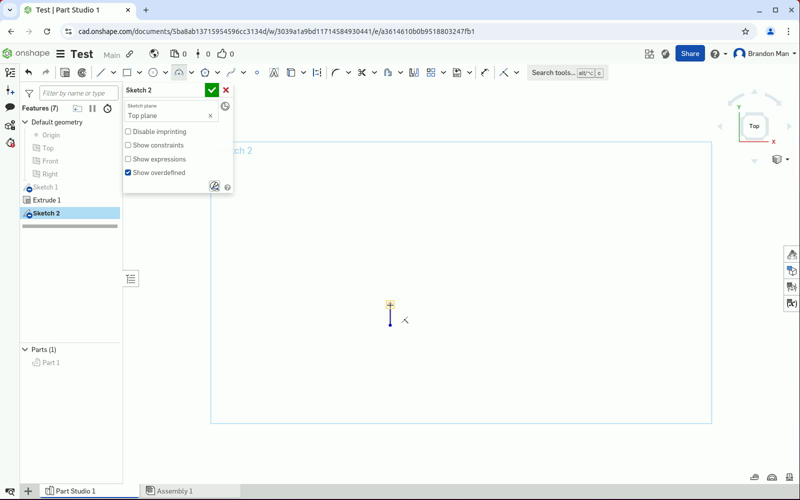
click(390, 304)
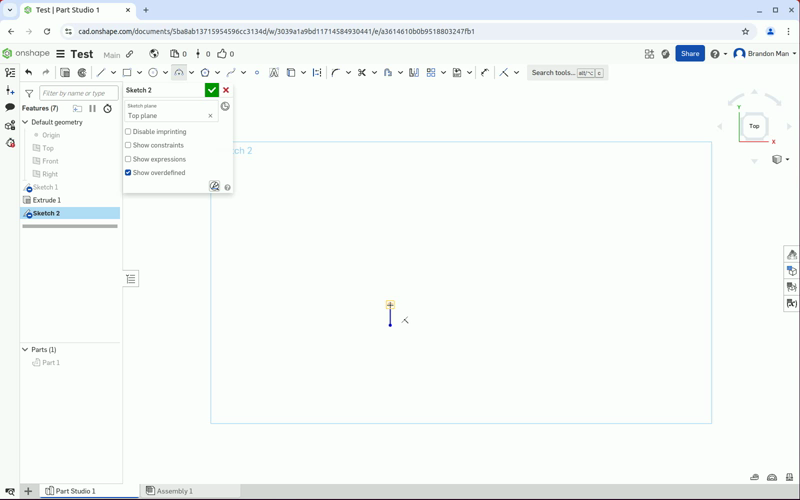
key_down(shift)
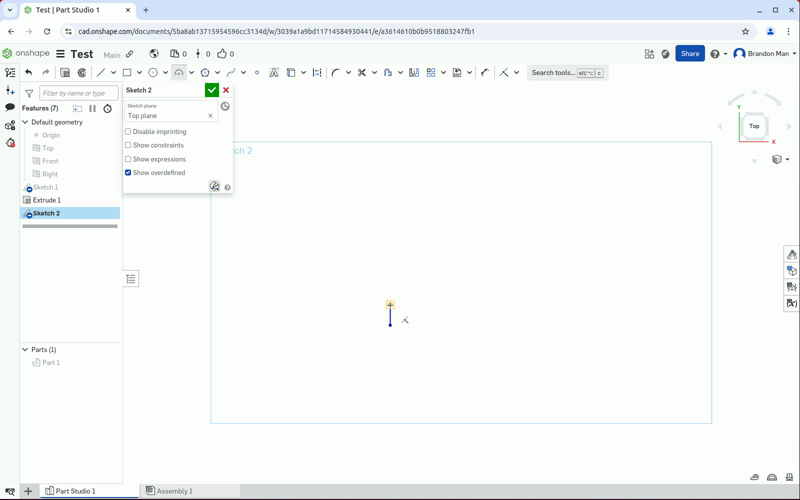
mouse_move(390, 261)
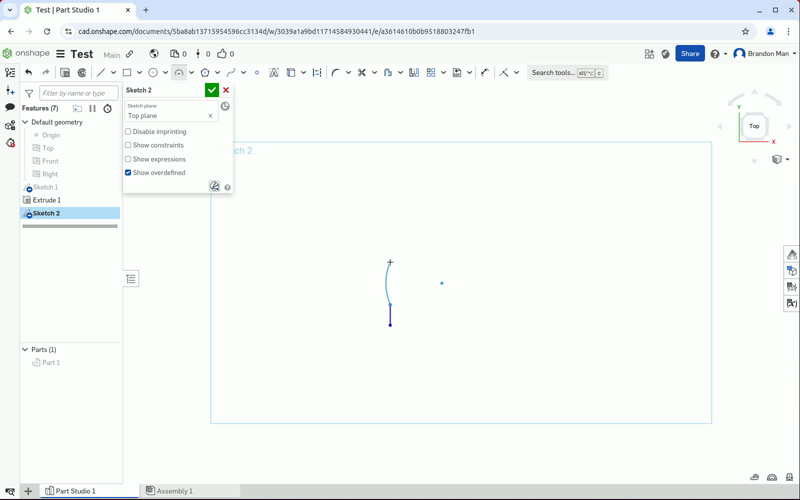
click(390, 261)
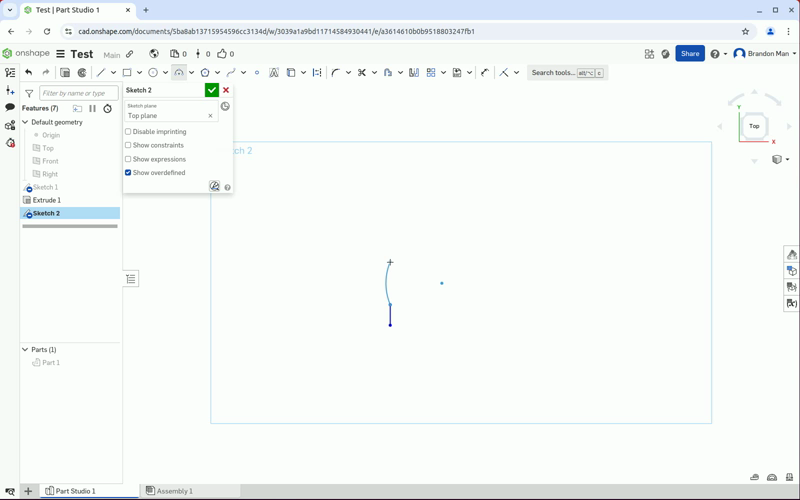
mouse_move(368, 283)
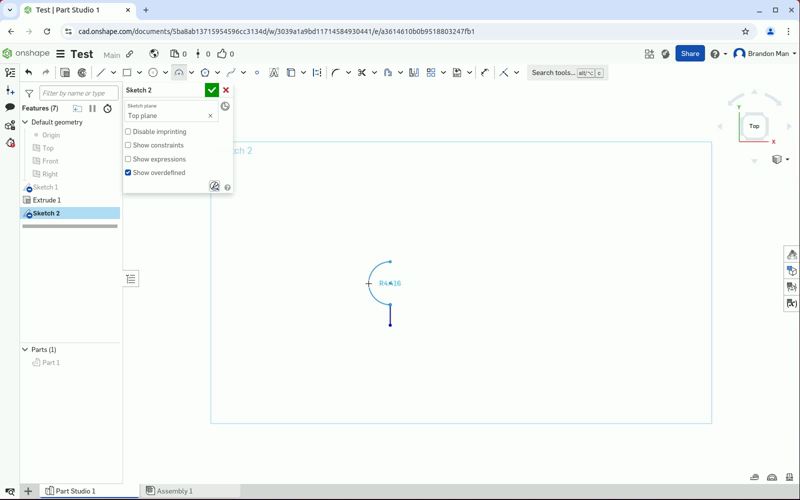
click(368, 283)
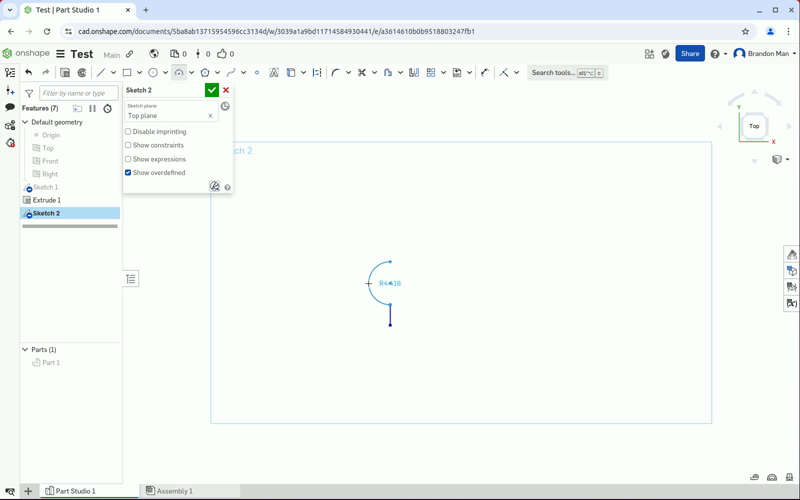
key_up(shift)
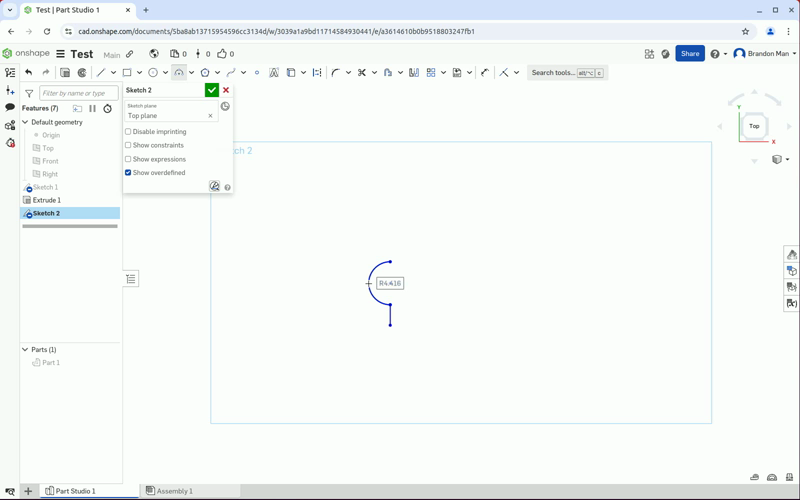
key(esc)
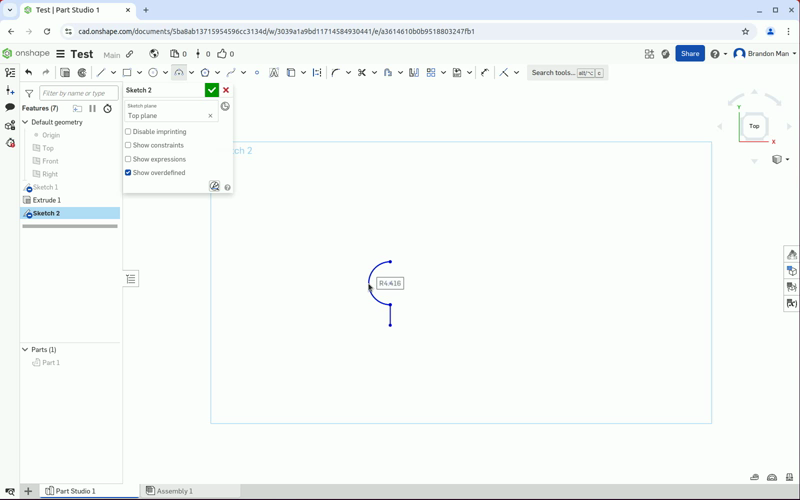
key(l)
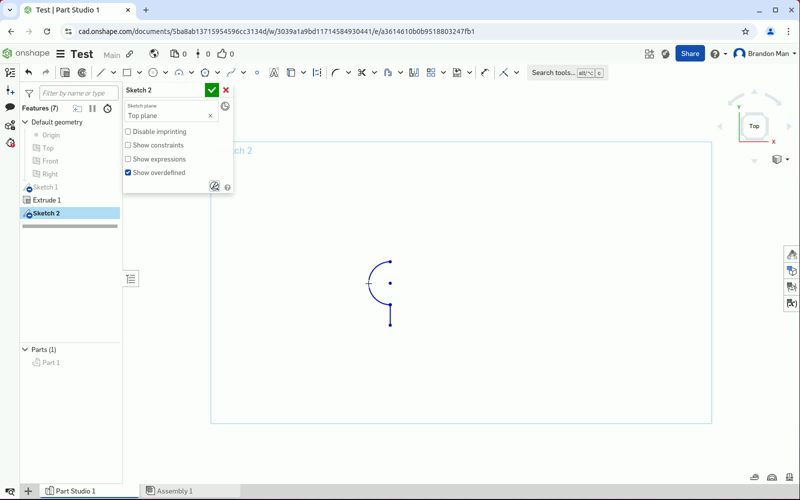
mouse_move(390, 261)
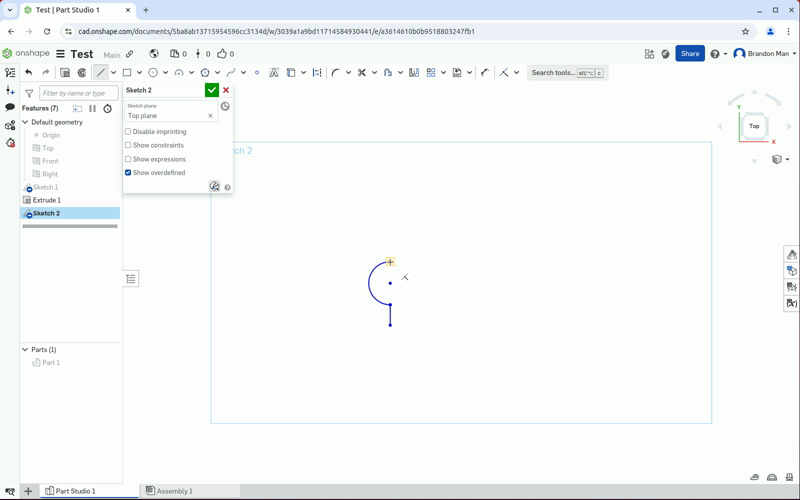
click(390, 261)
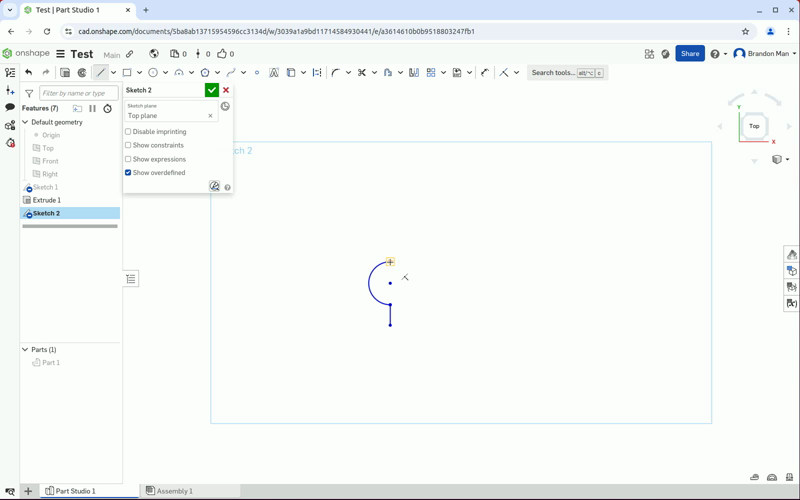
key_down(shift)
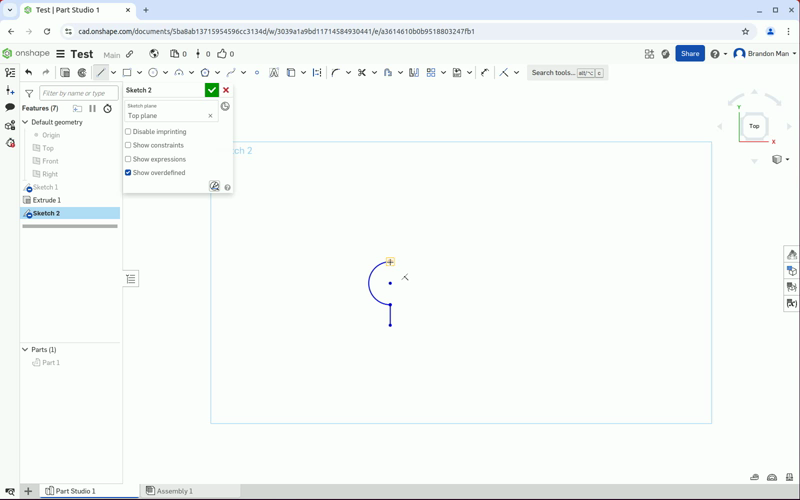
mouse_move(420, 261)
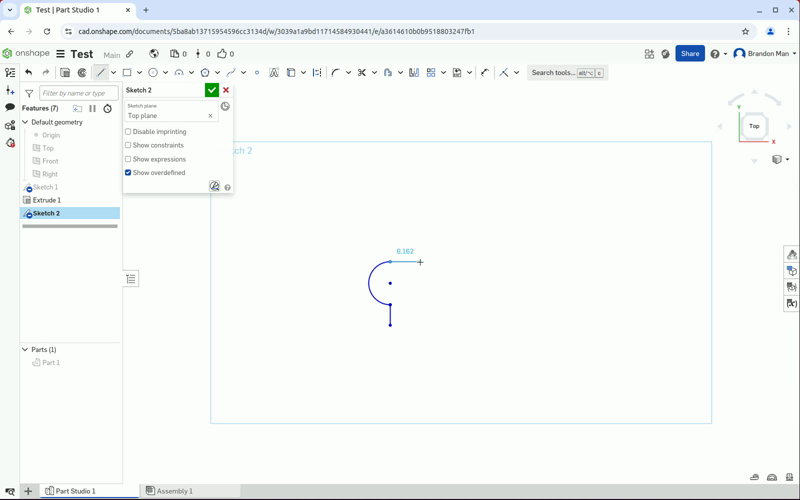
mouse_move(390, 241)
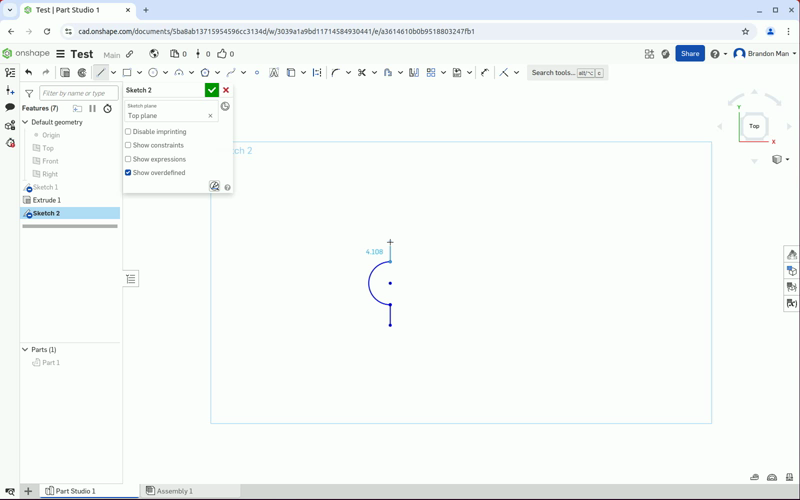
click(390, 241)
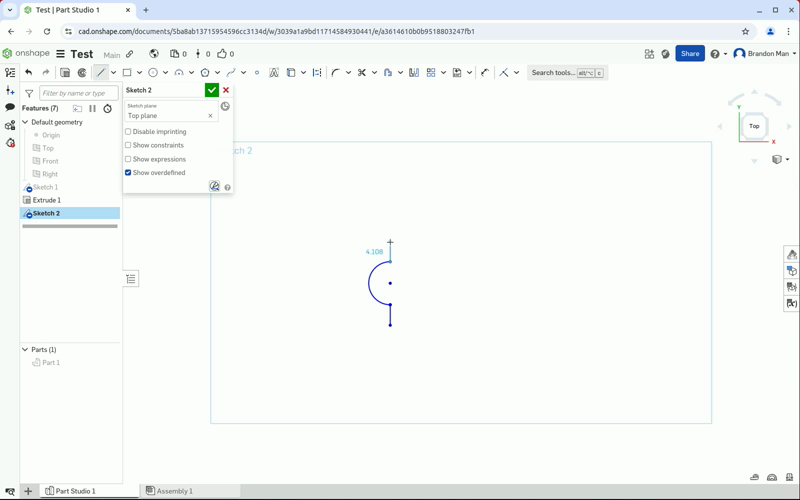
key_up(shift)
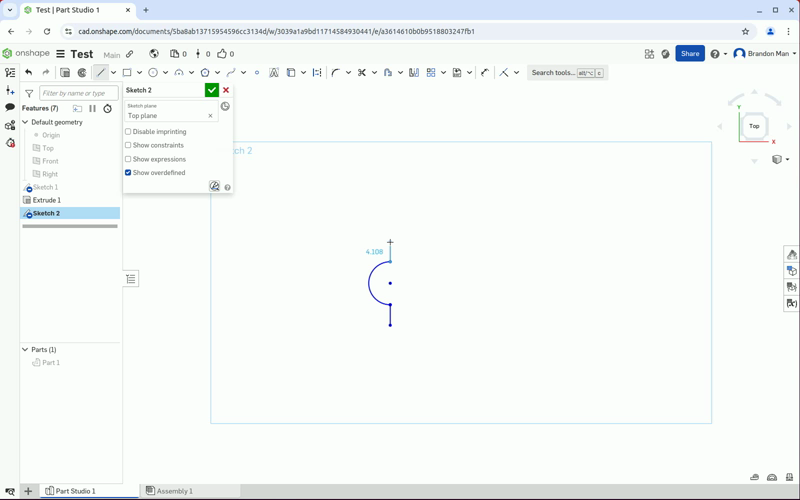
key(esc)
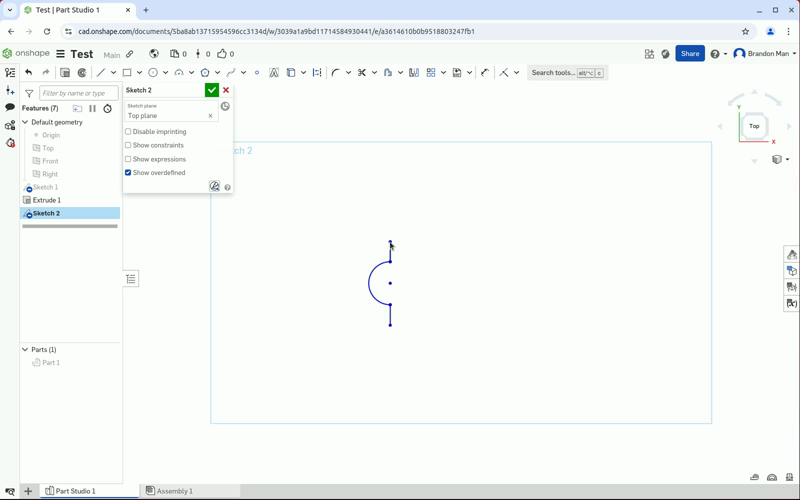
key(a)
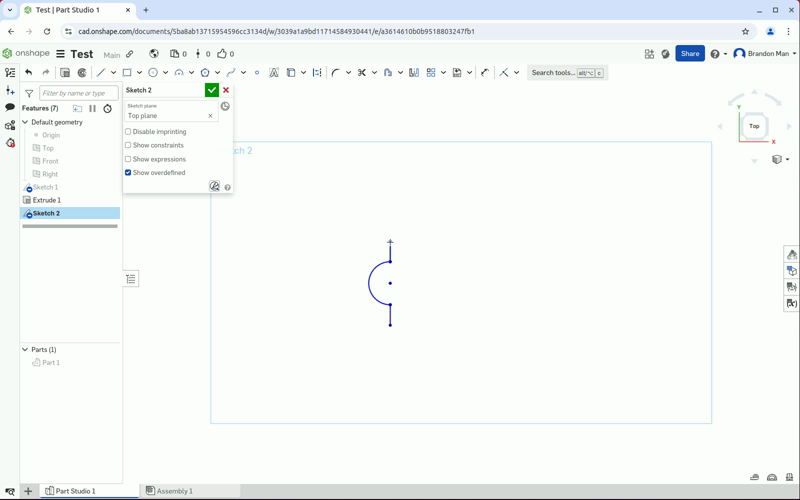
mouse_move(390, 241)
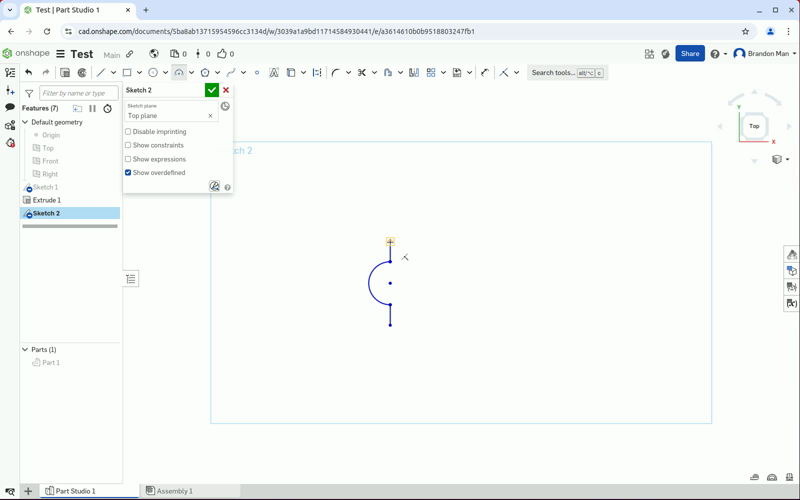
click(390, 241)
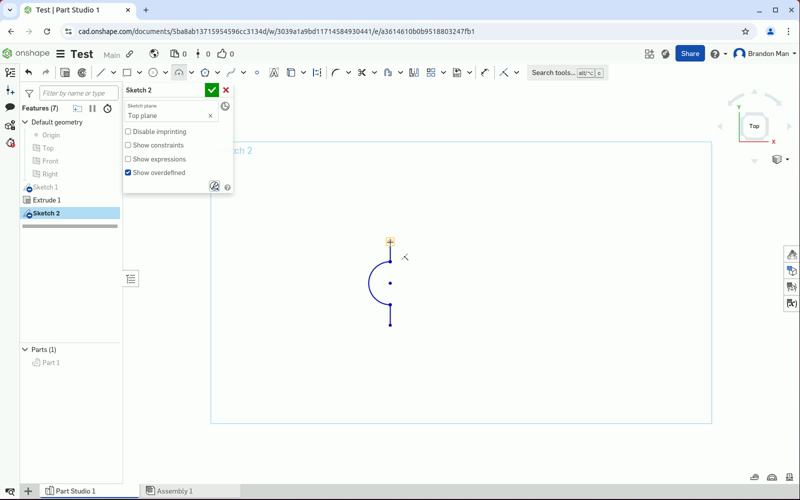
mouse_move(390, 325)
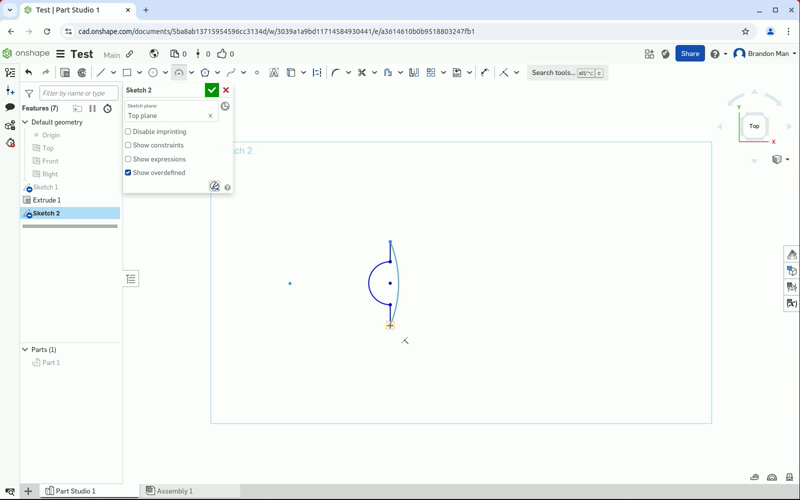
click(390, 325)
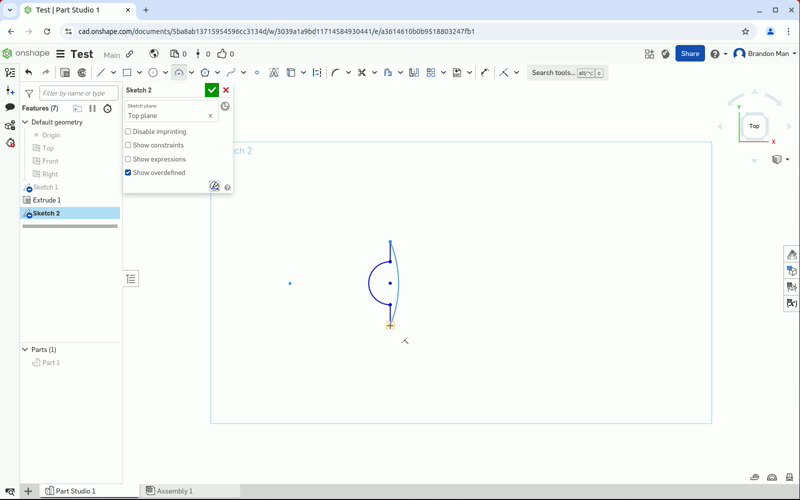
key_down(shift)
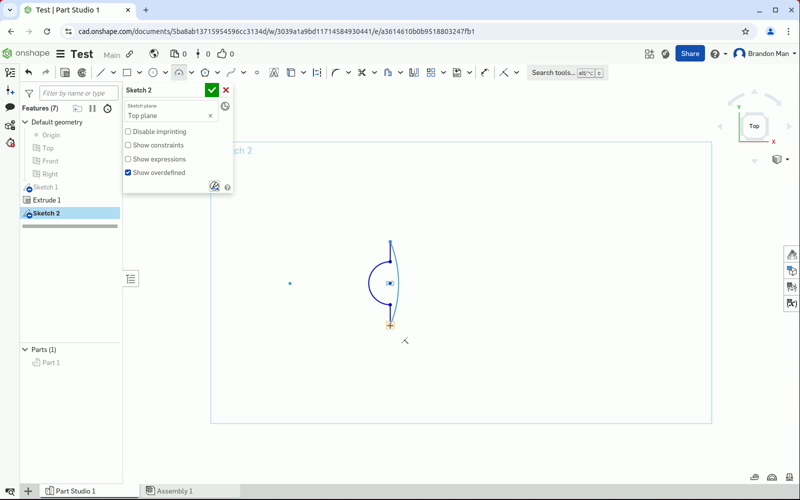
mouse_move(348, 283)
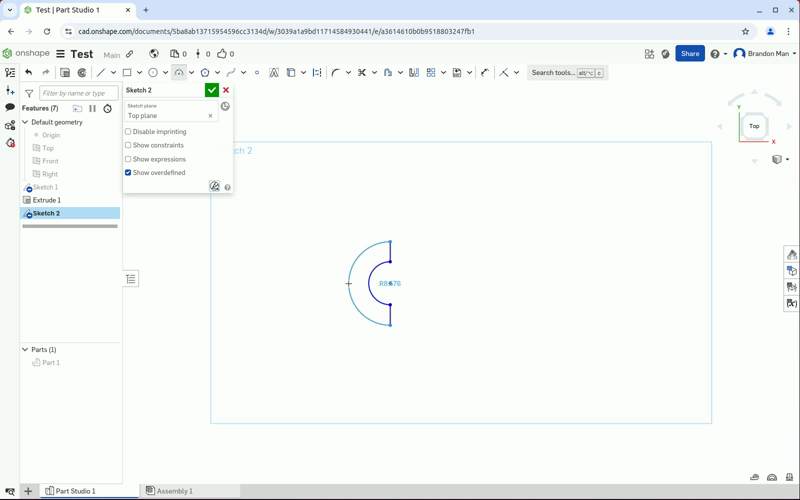
click(348, 283)
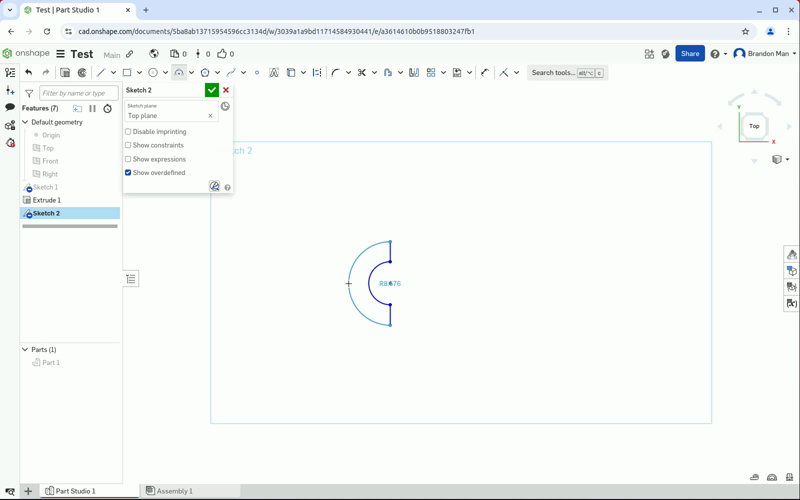
key_up(shift)
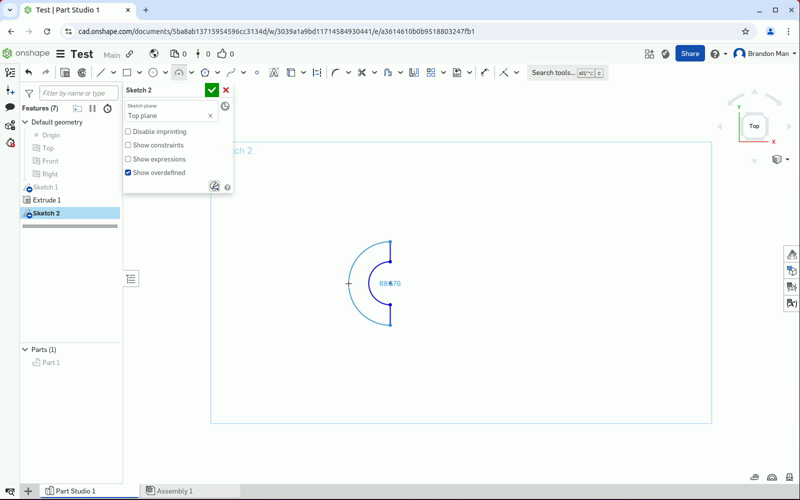
key(esc)
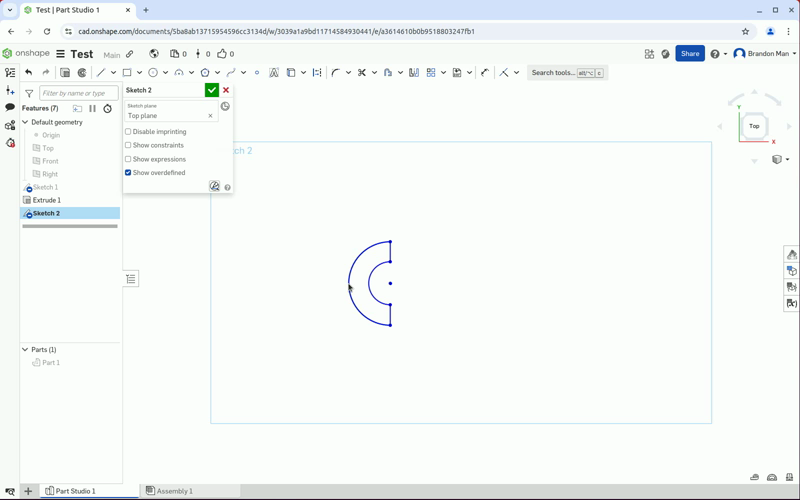
mouse_move(374, 293)
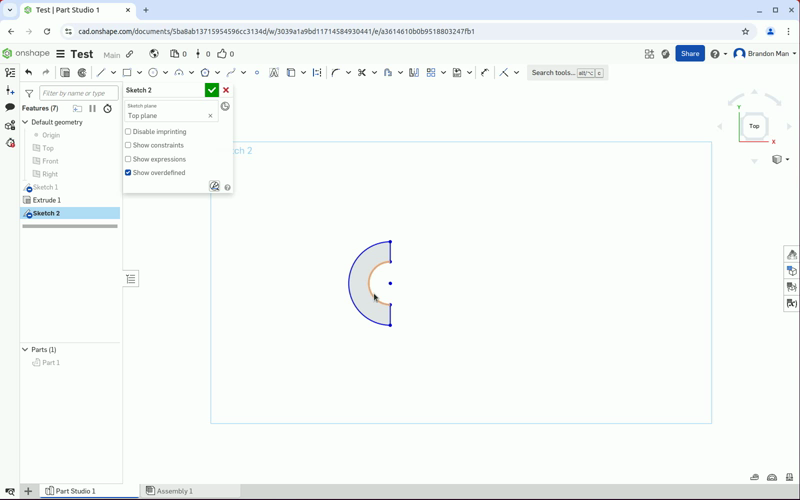
scroll(6)
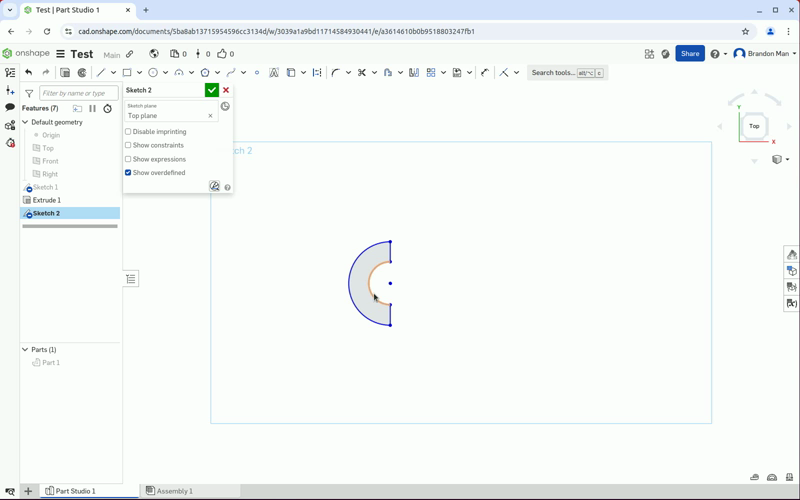
scroll(6)
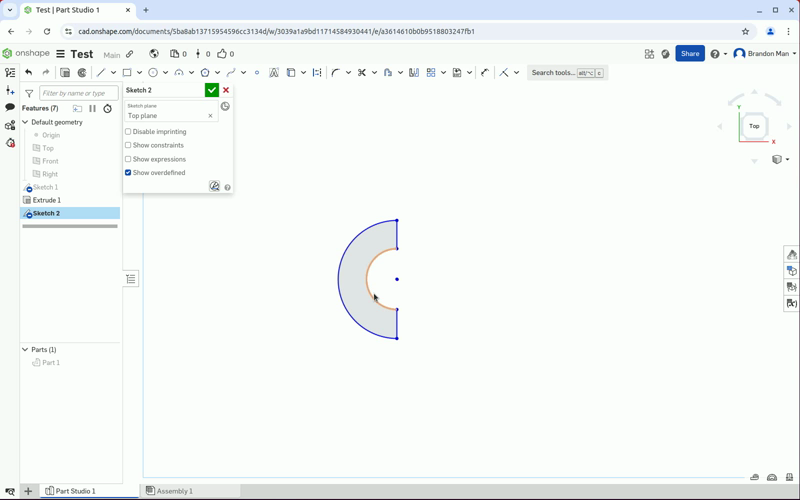
scroll(6)
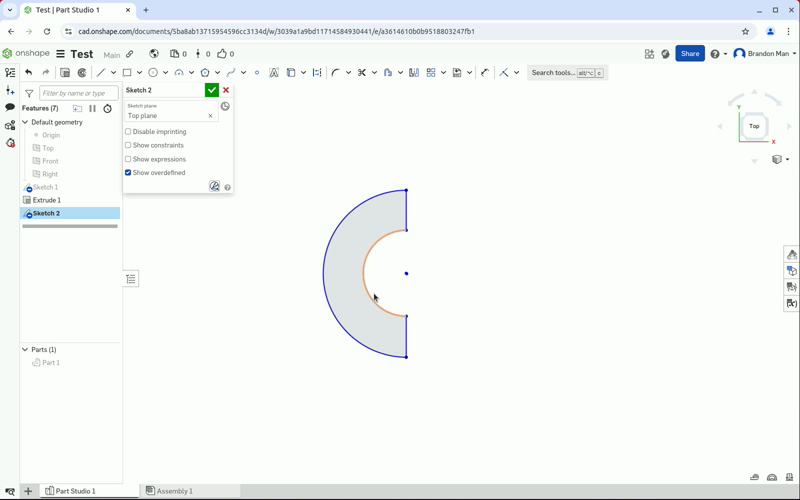
scroll(6)
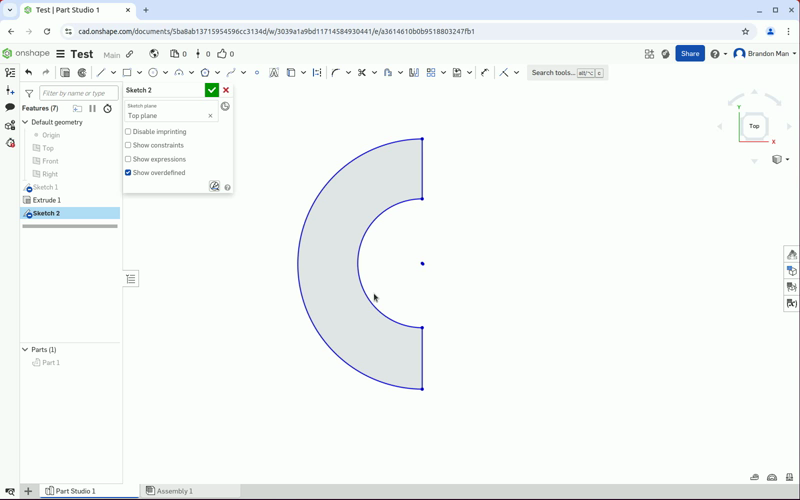
scroll(6)
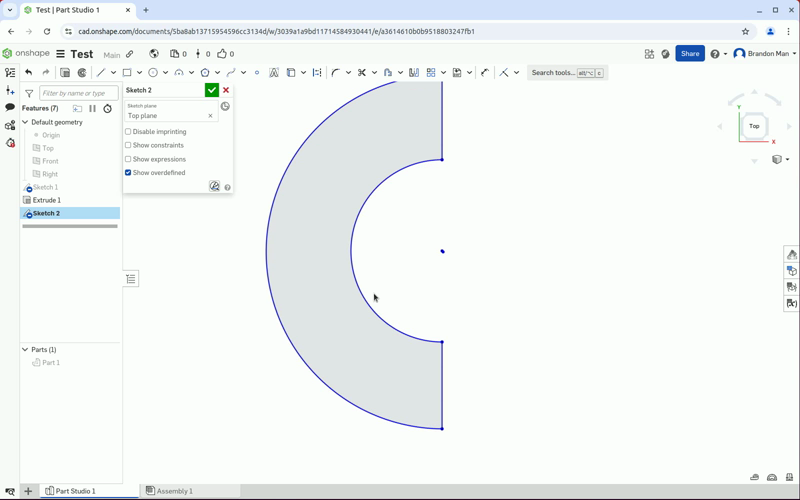
scroll(6)
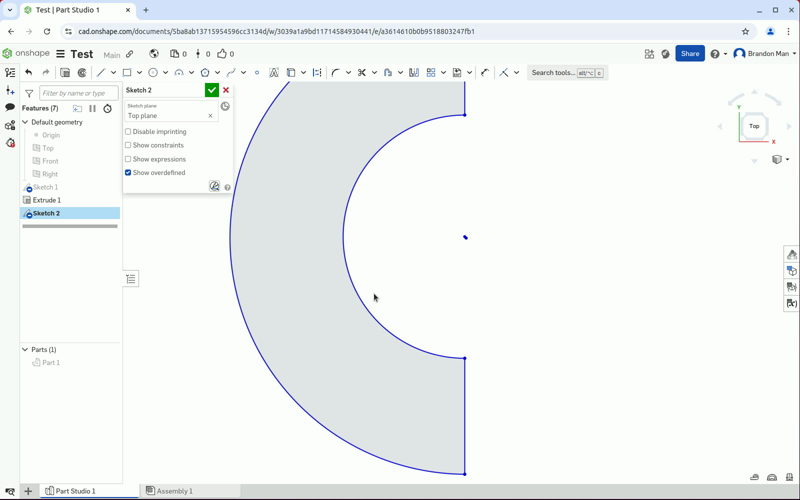
scroll(6)
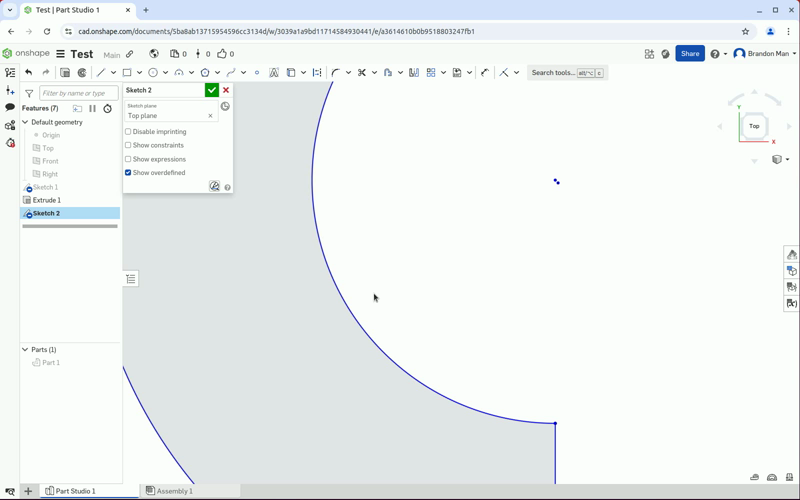
click(374, 293)
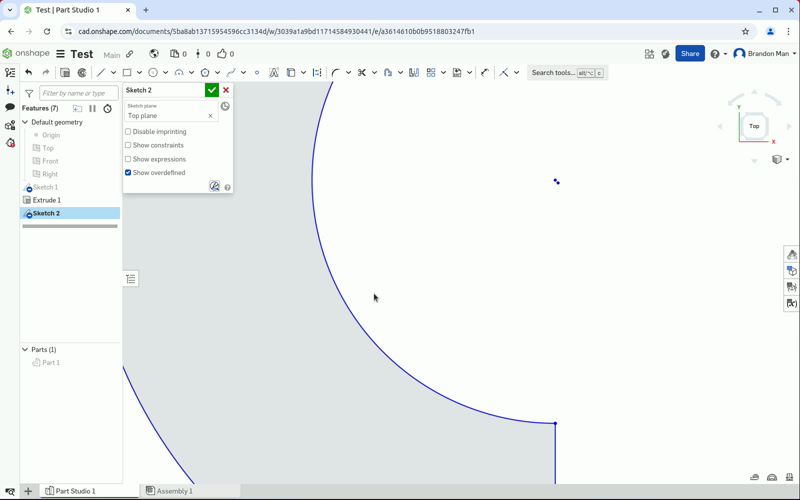
scroll(-6)
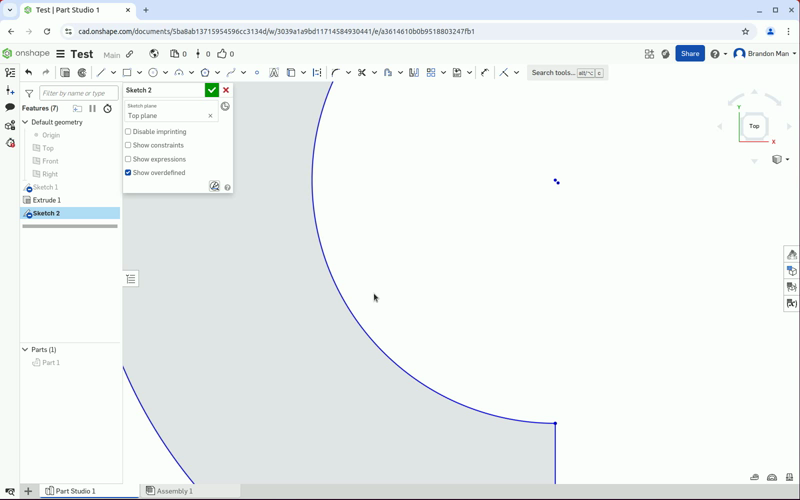
scroll(-6)
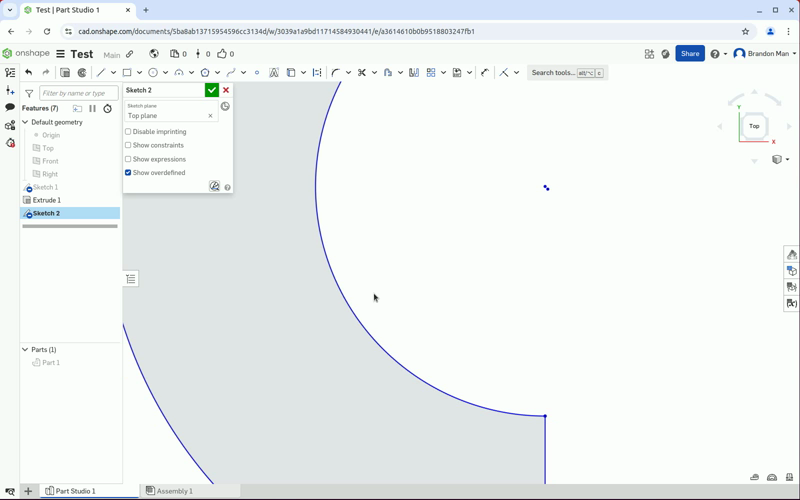
scroll(-6)
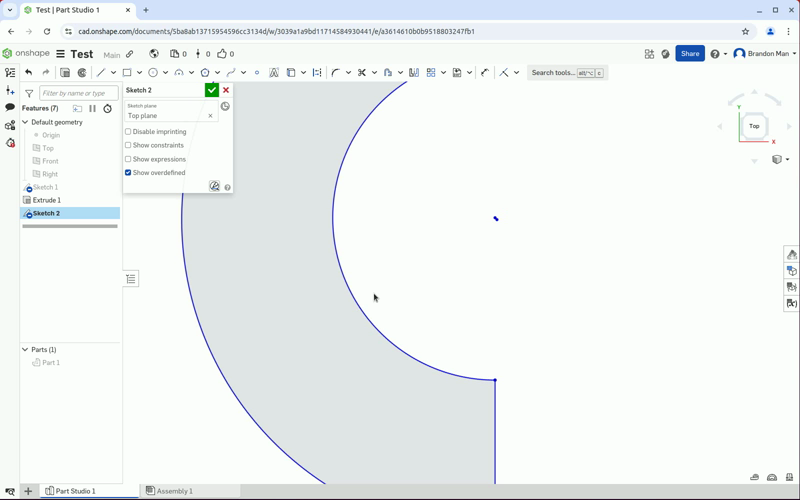
scroll(-6)
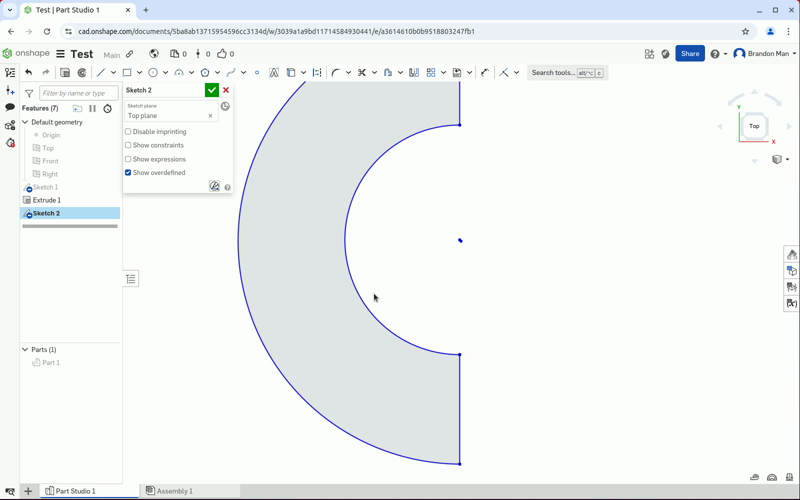
scroll(-6)
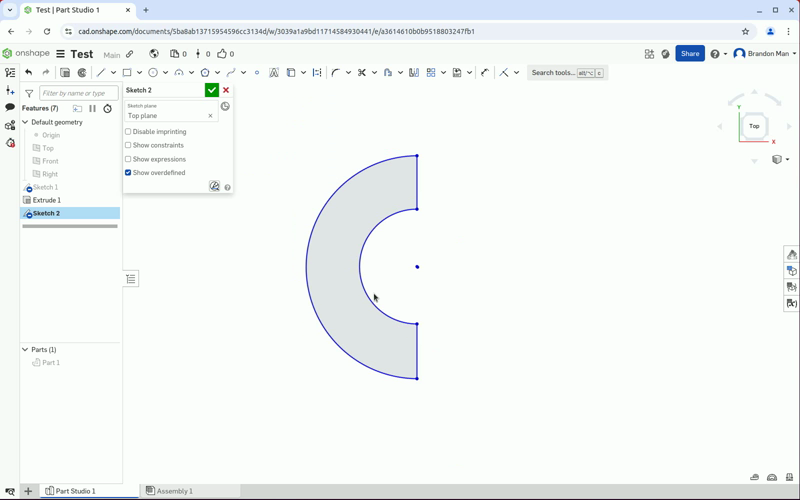
scroll(-6)
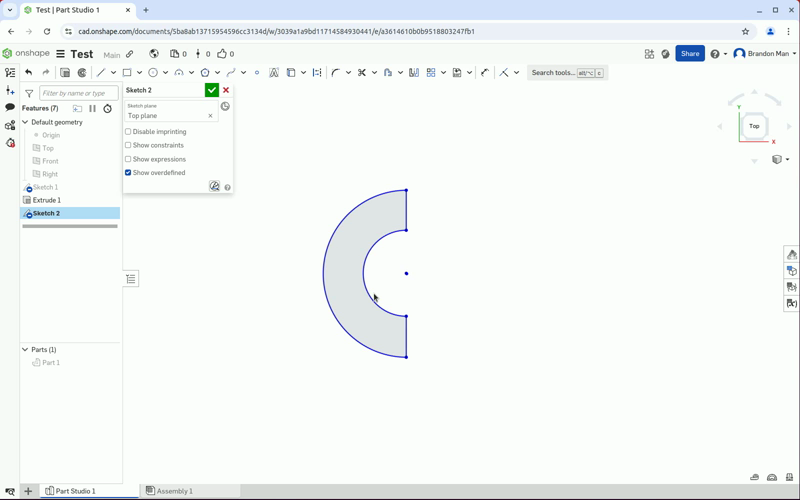
scroll(-6)
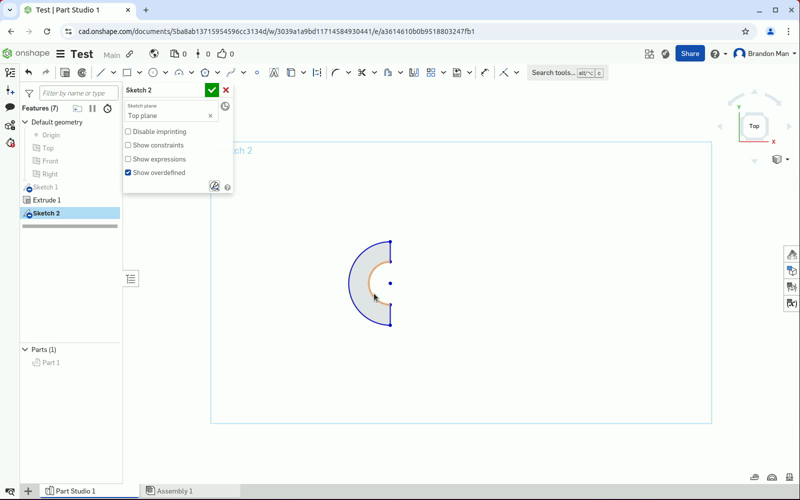
mouse_move(73, 352)
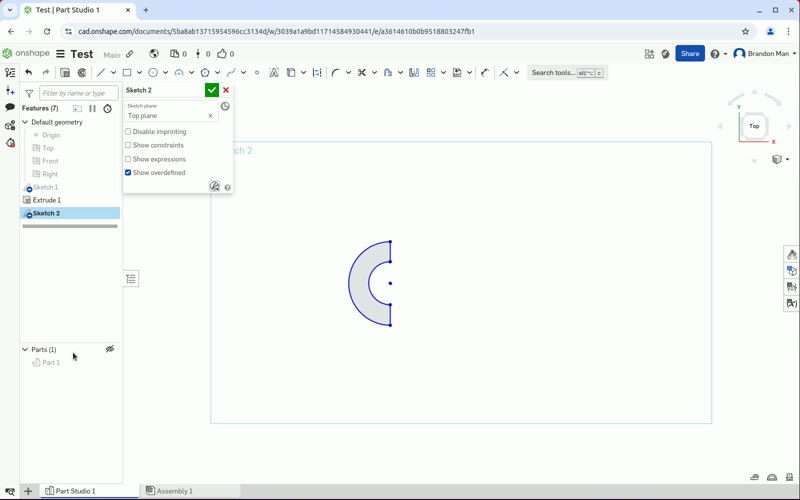
key(shift+y)
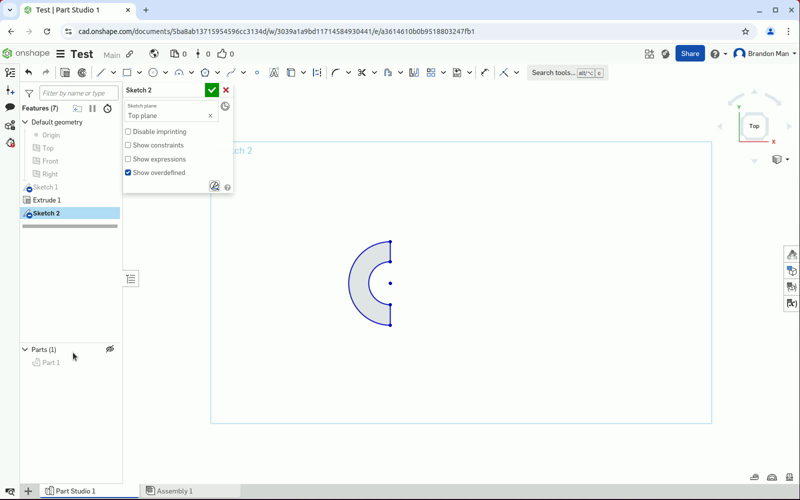
key(shift+e)
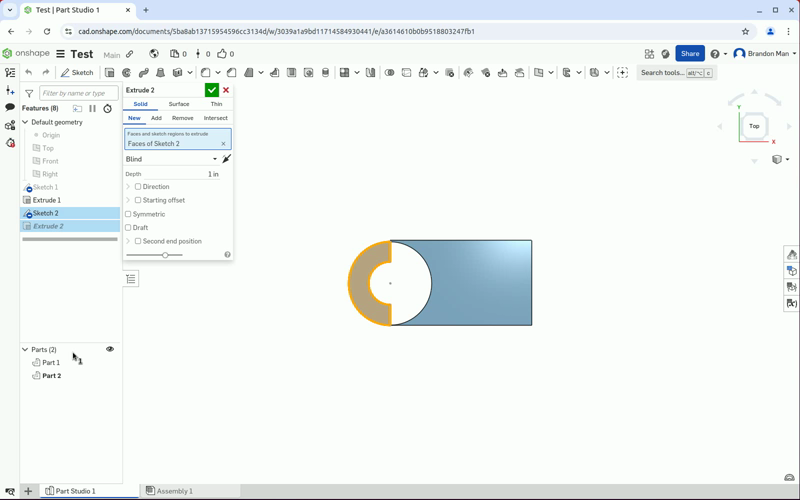
mouse_move(143, 106)
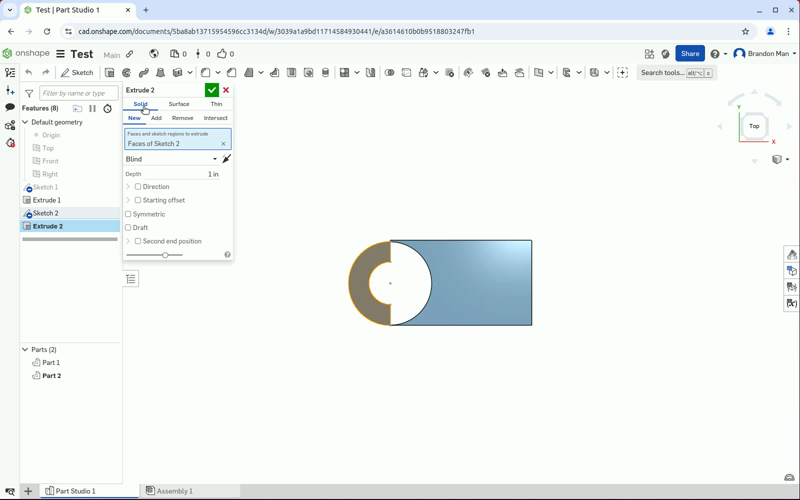
click(143, 106)
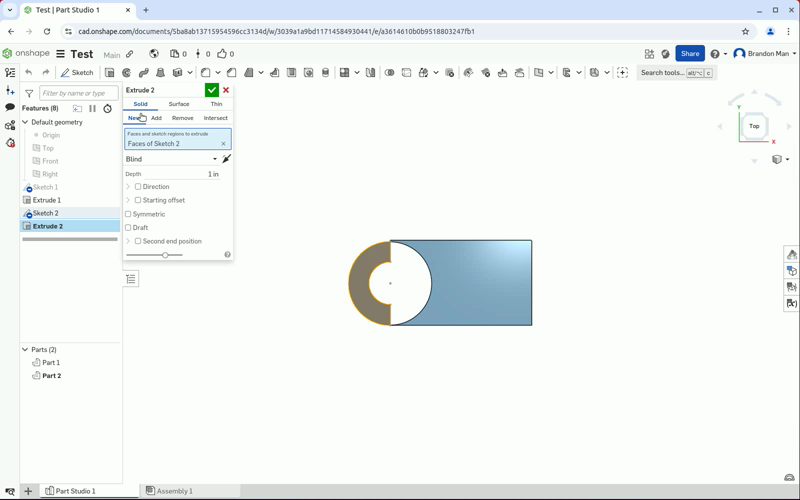
mouse_move(137, 120)
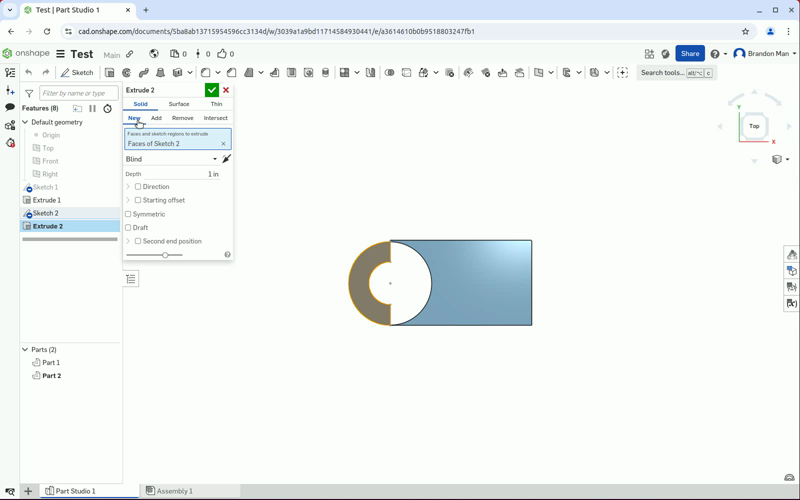
click(137, 120)
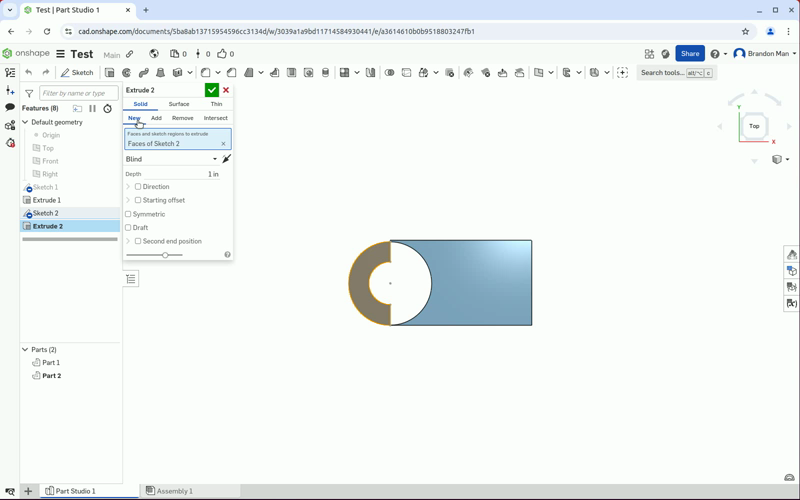
key(tab, 4)
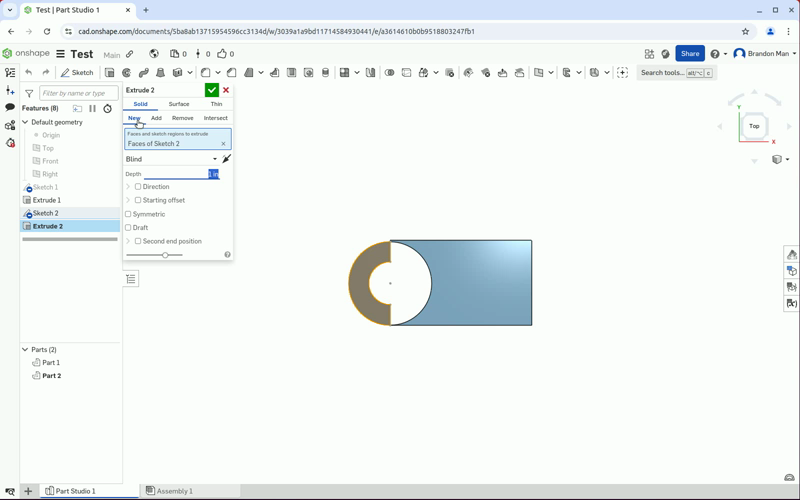
text(5.777)
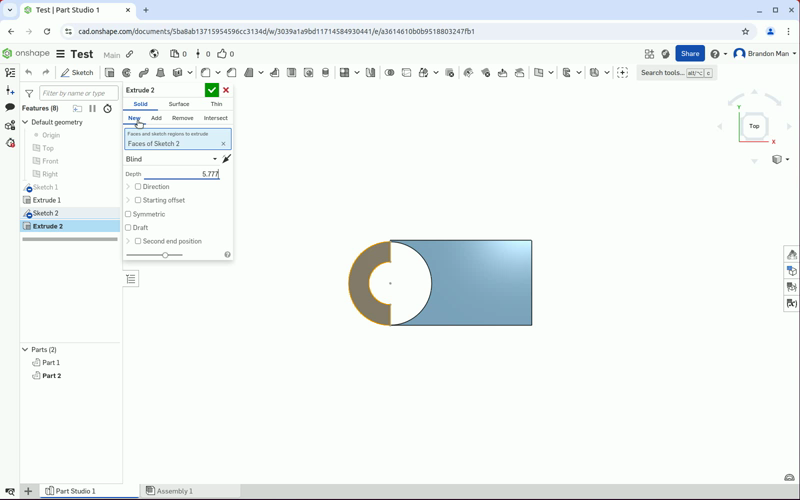
key(enter)
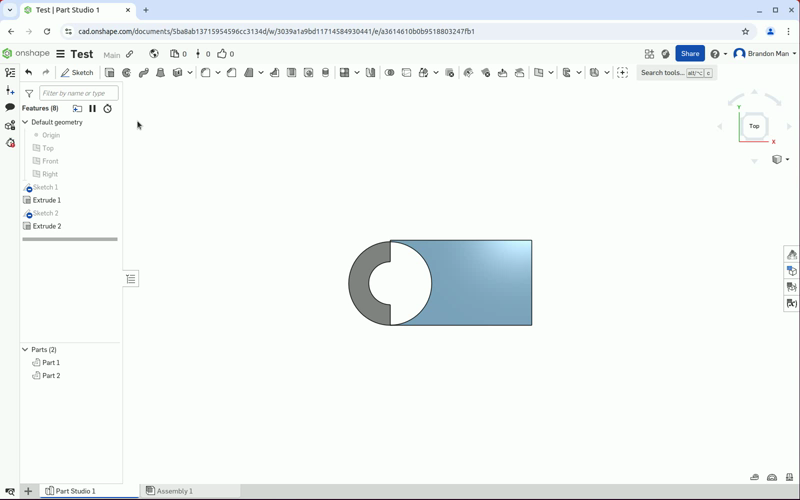
key(shift+h)
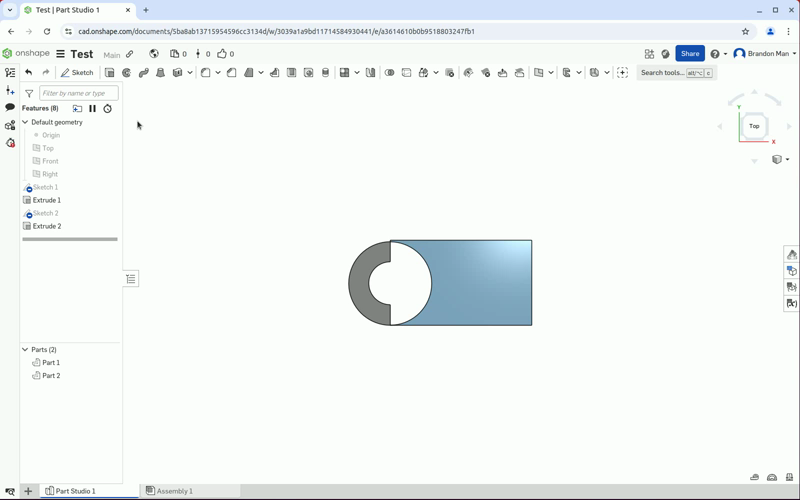
key(shift+h)
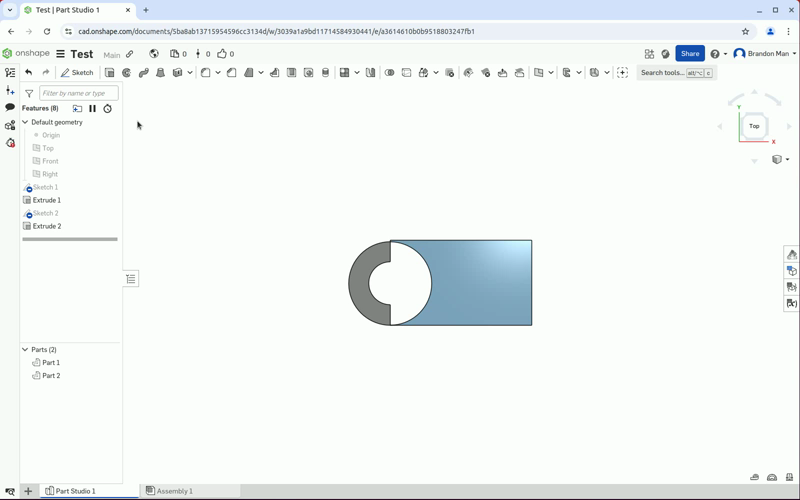
mouse_move(73, 189)
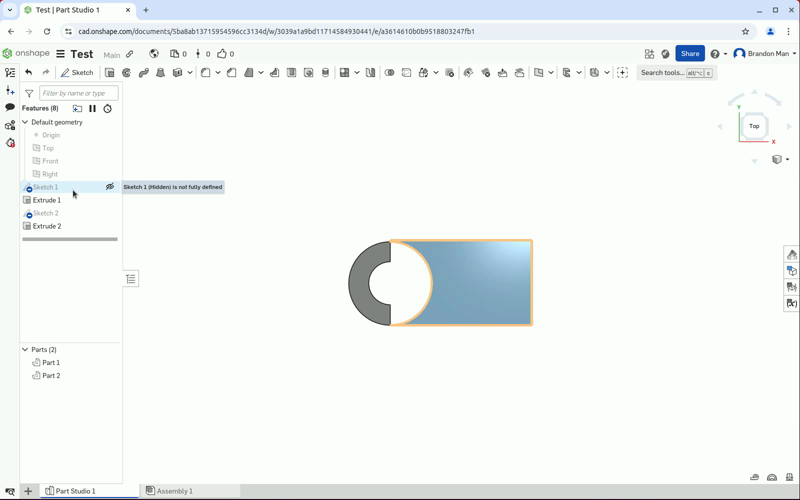
click(73, 189)
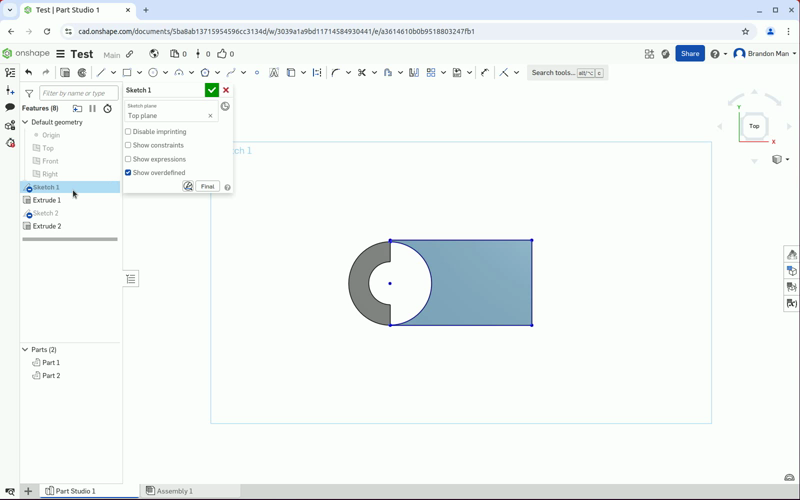
mouse_move(229, 92)
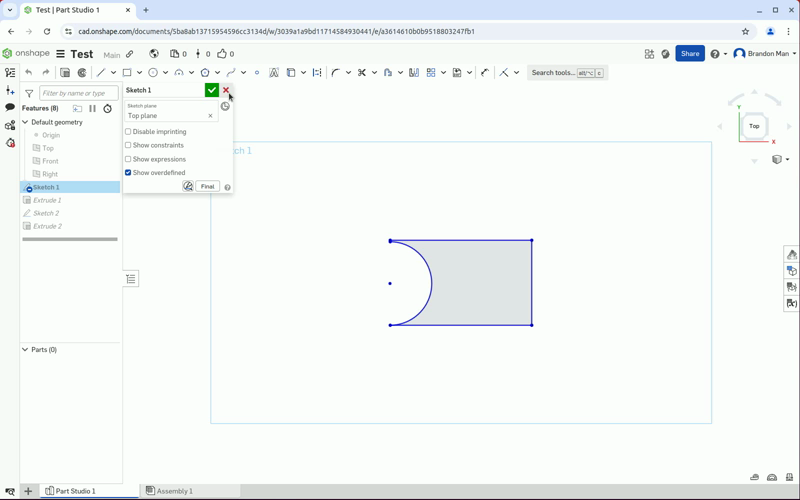
click(229, 92)
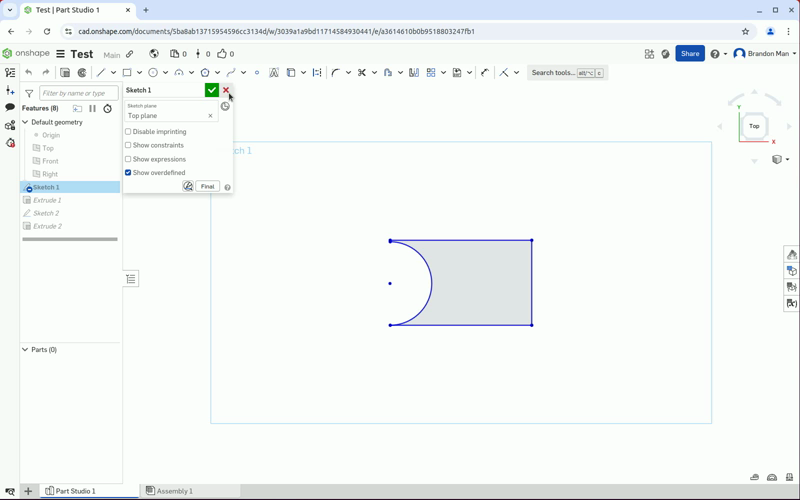
key(shift+s)
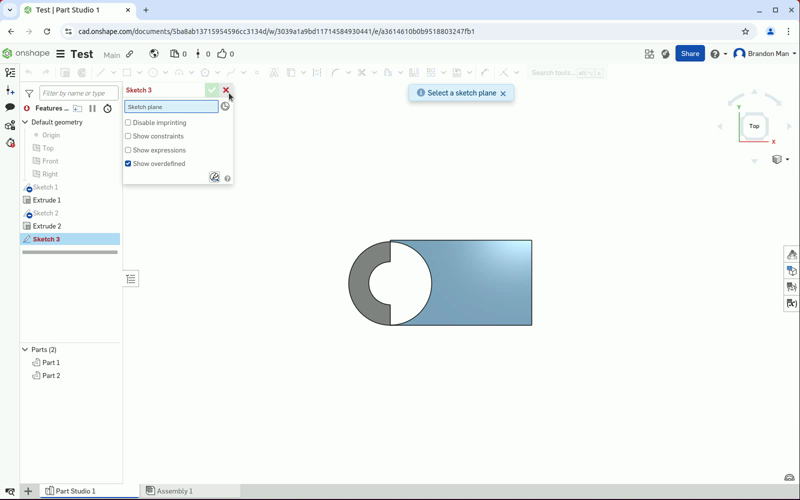
mouse_move(73, 150)
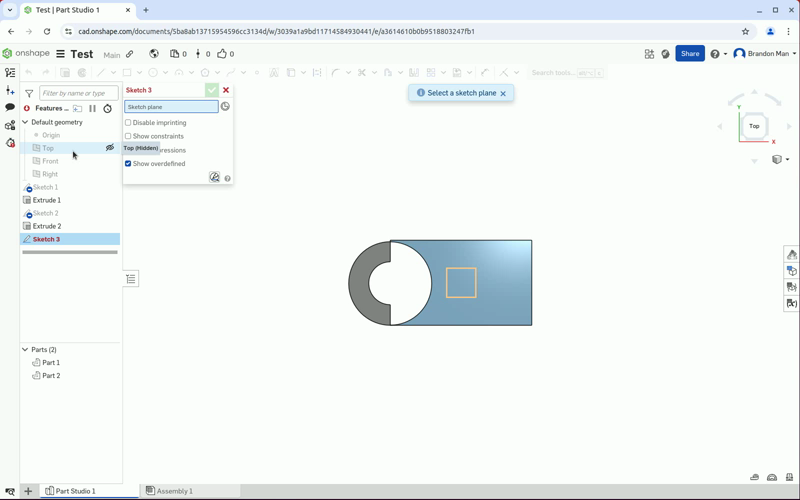
click(73, 150)
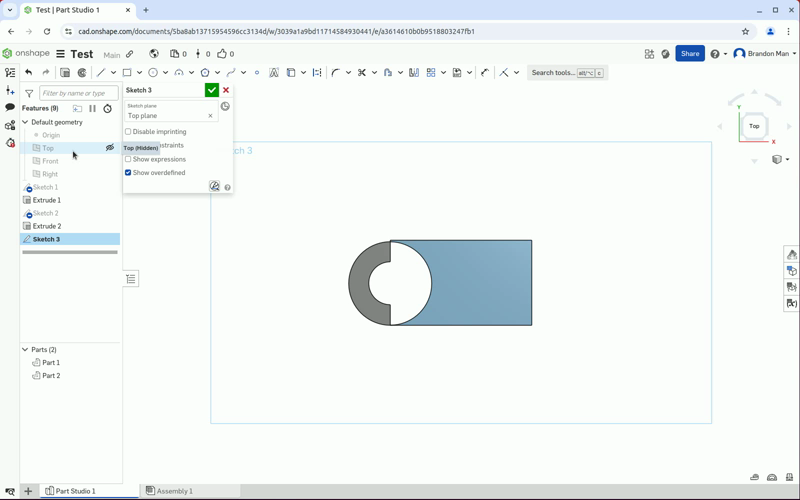
mouse_move(73, 352)
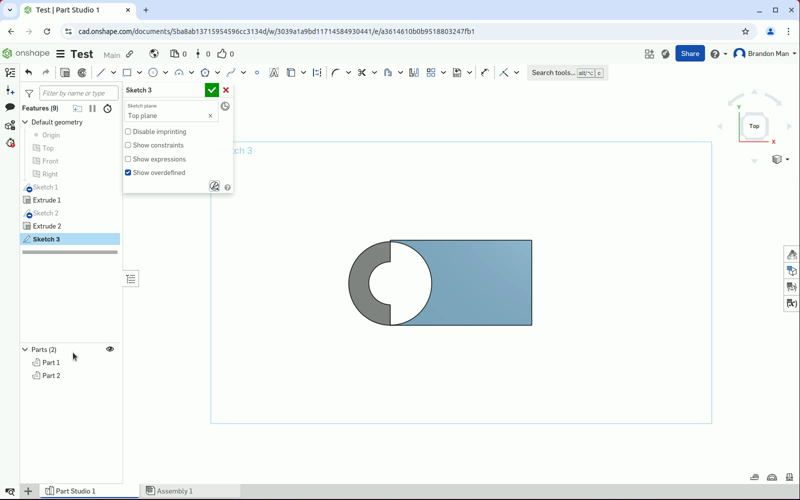
key(y)
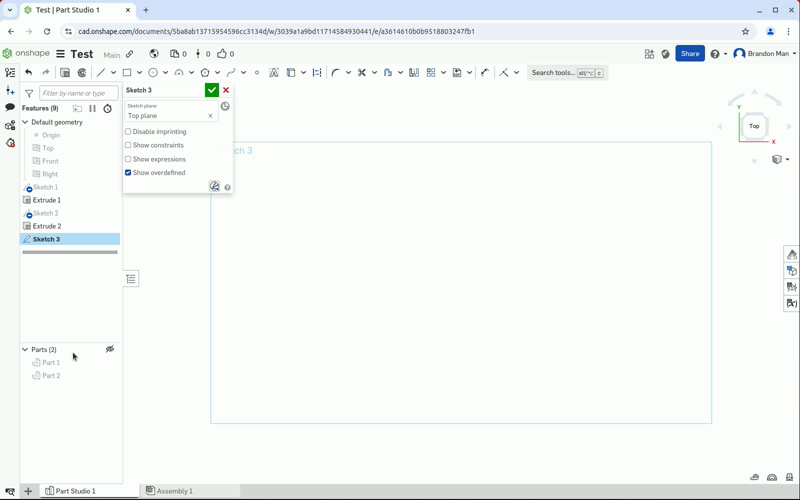
key(a)
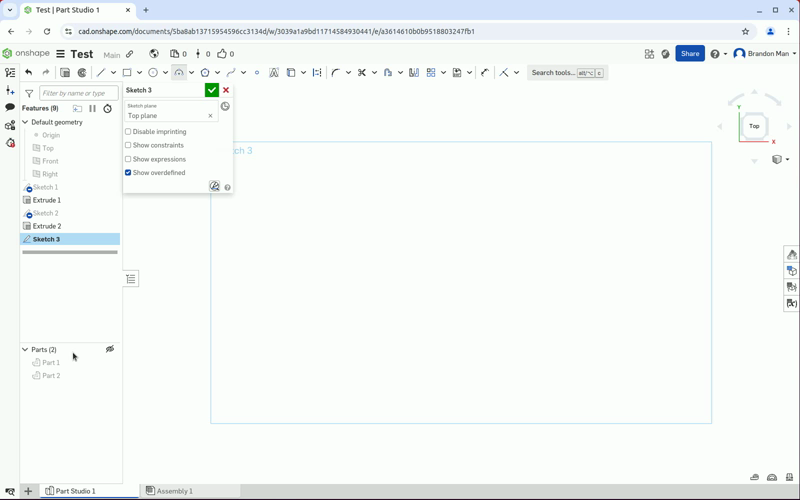
key_down(shift)
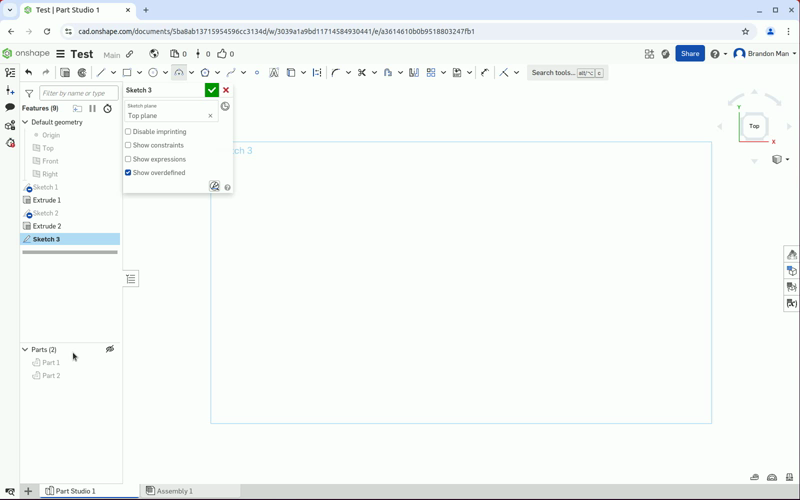
mouse_move(390, 325)
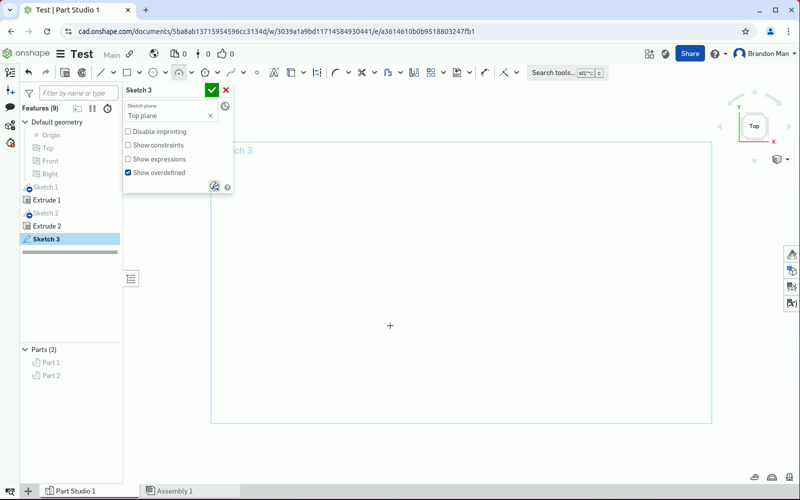
click(390, 325)
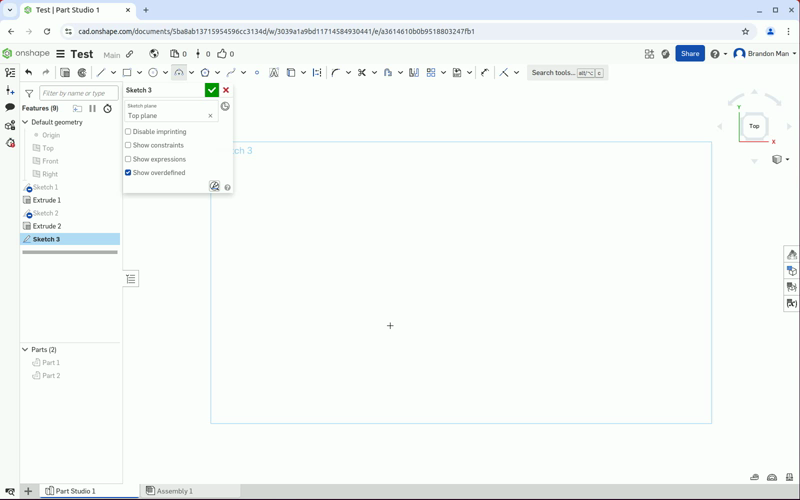
key_up(shift)
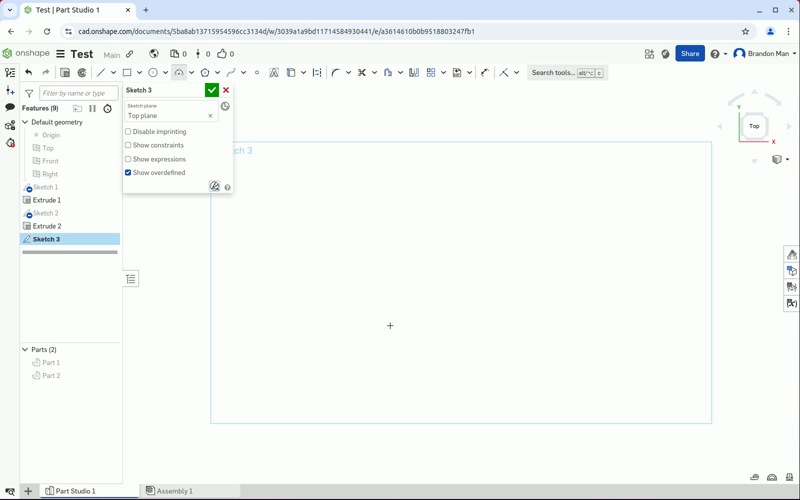
key_down(shift)
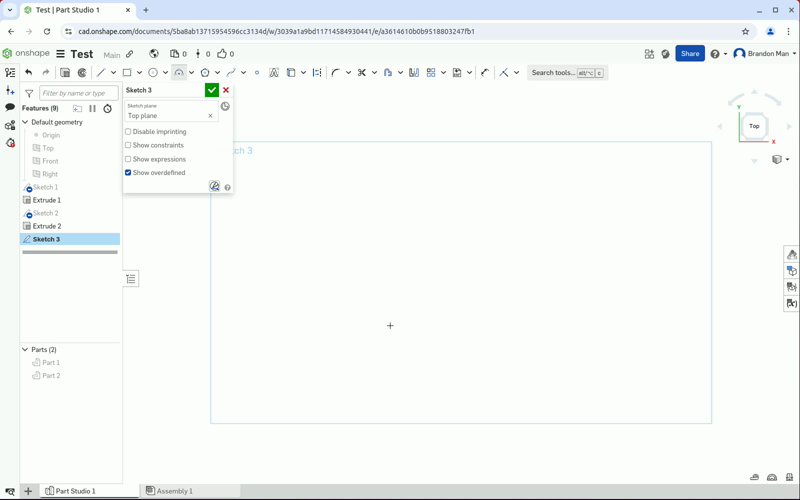
mouse_move(390, 241)
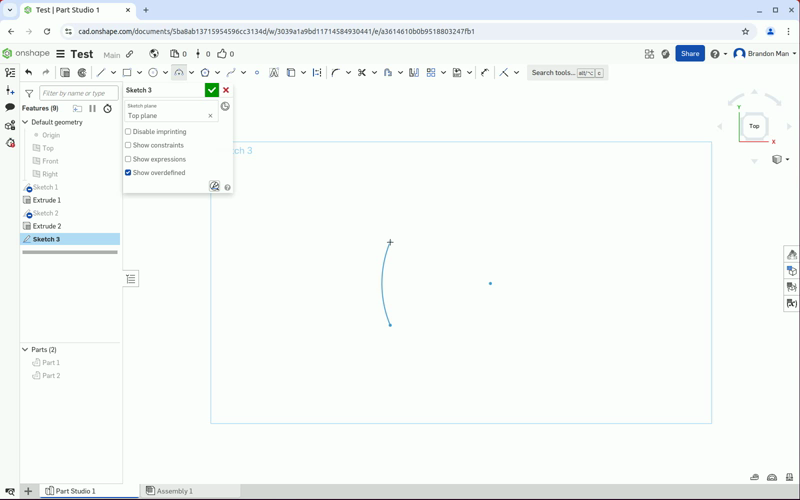
click(390, 241)
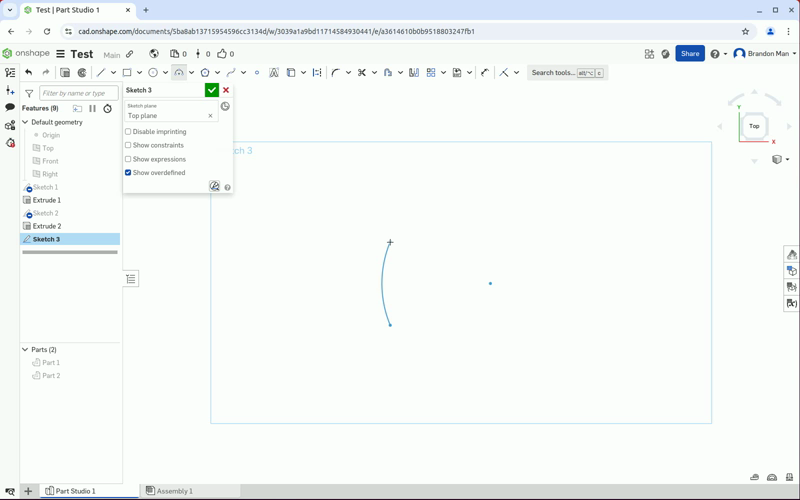
mouse_move(432, 283)
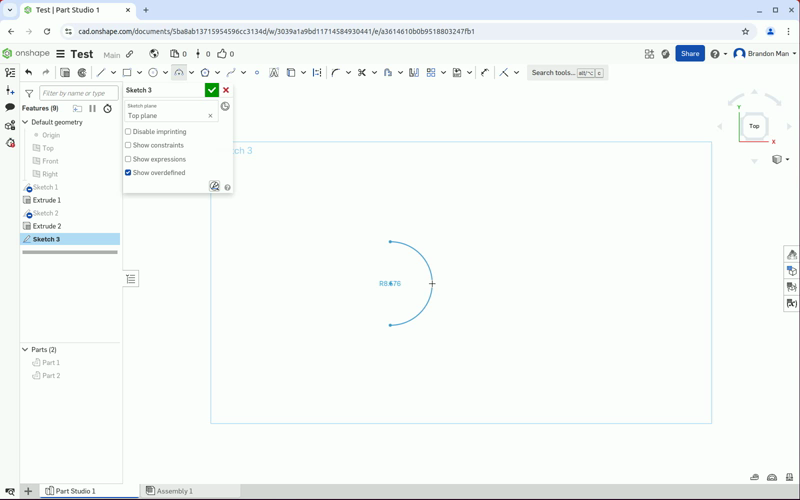
click(432, 283)
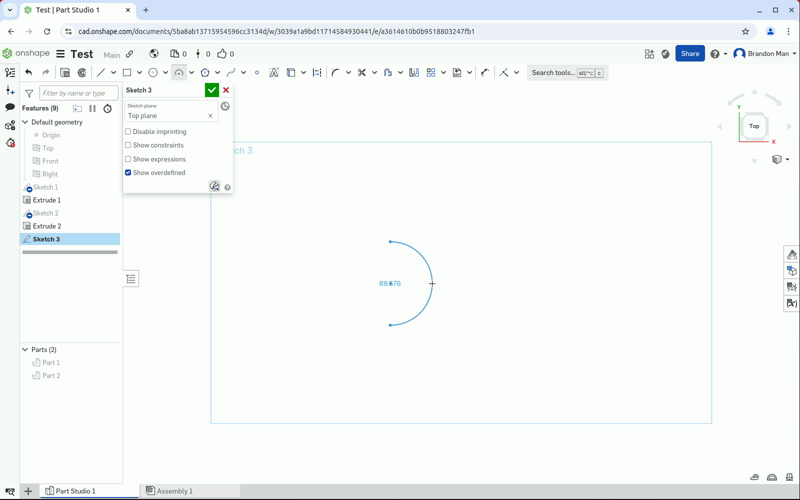
key_up(shift)
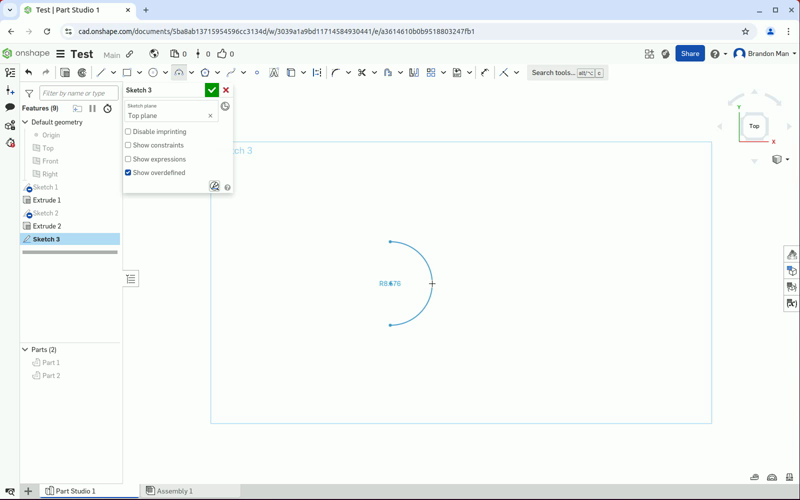
key(esc)
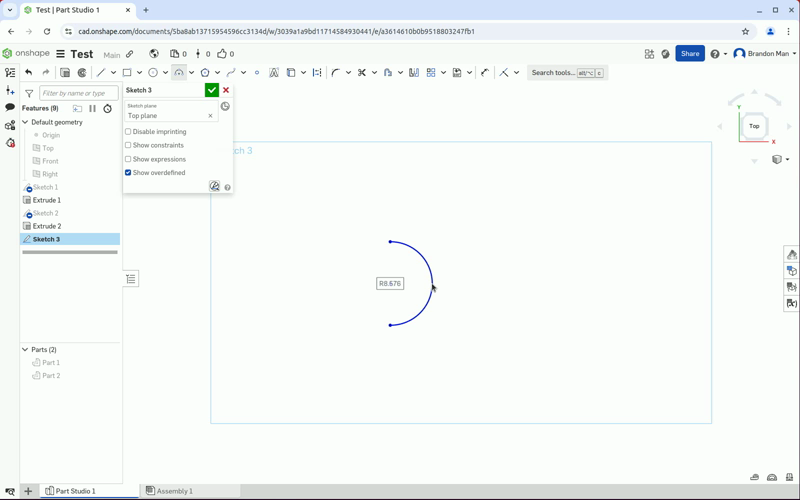
key(l)
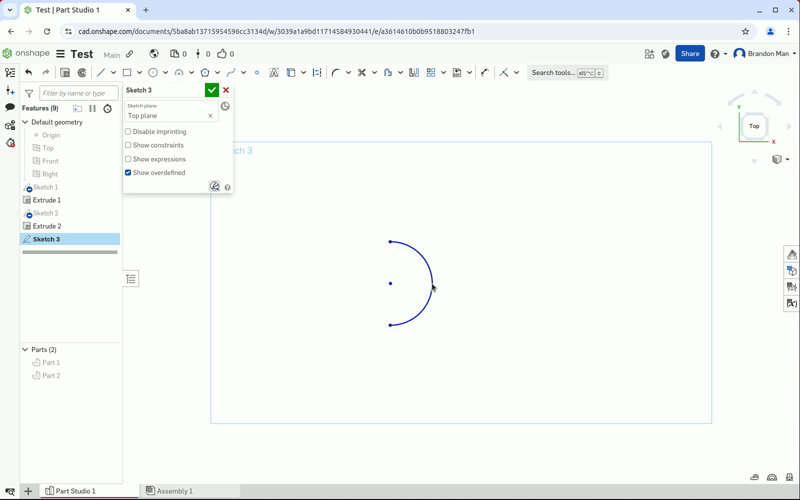
mouse_move(390, 241)
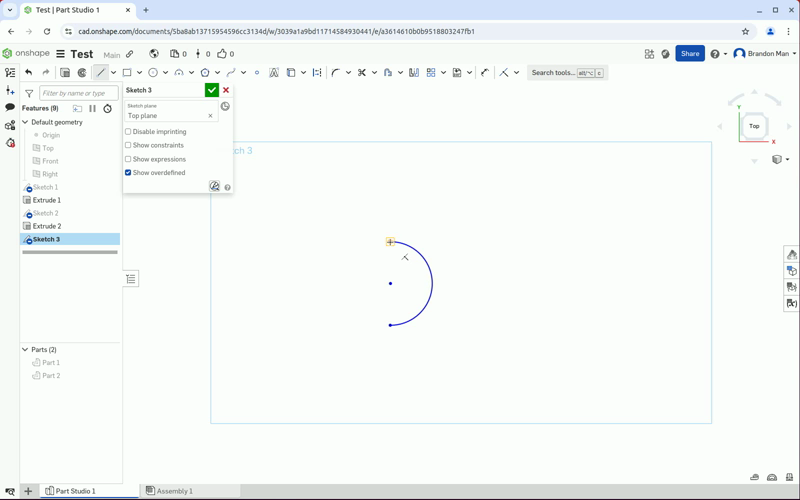
click(390, 241)
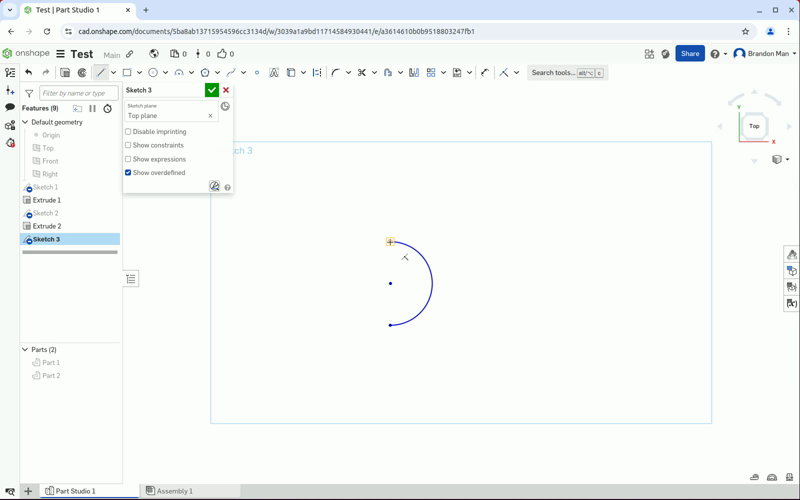
key_down(shift)
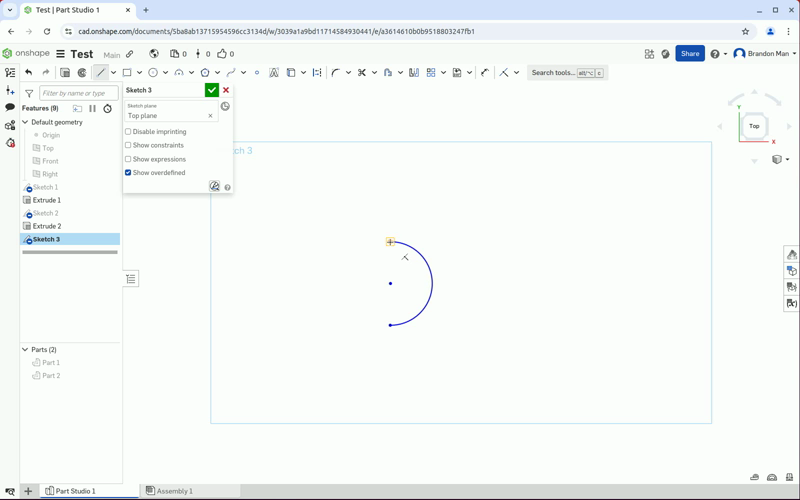
mouse_move(420, 241)
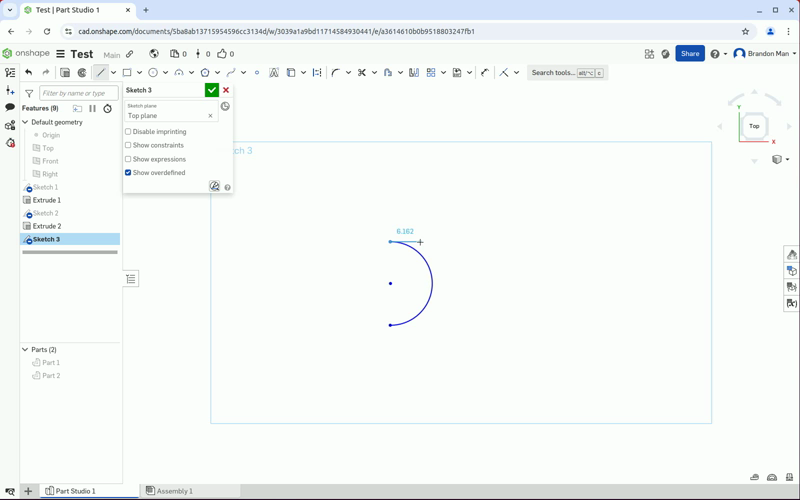
mouse_move(390, 261)
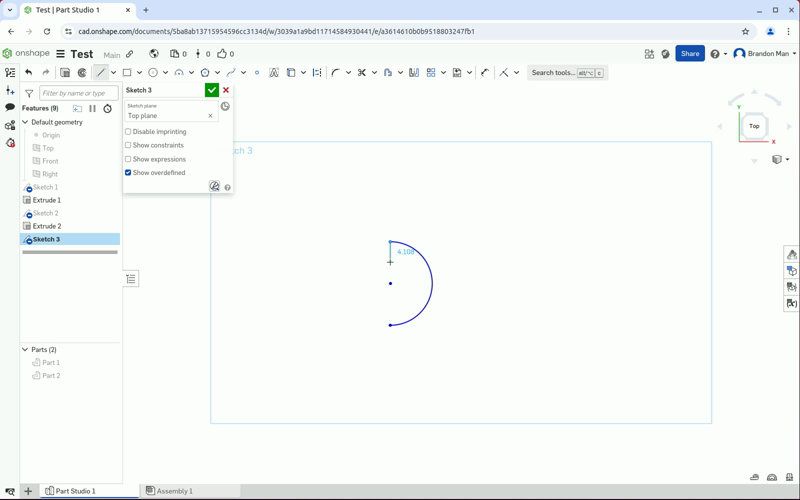
click(390, 261)
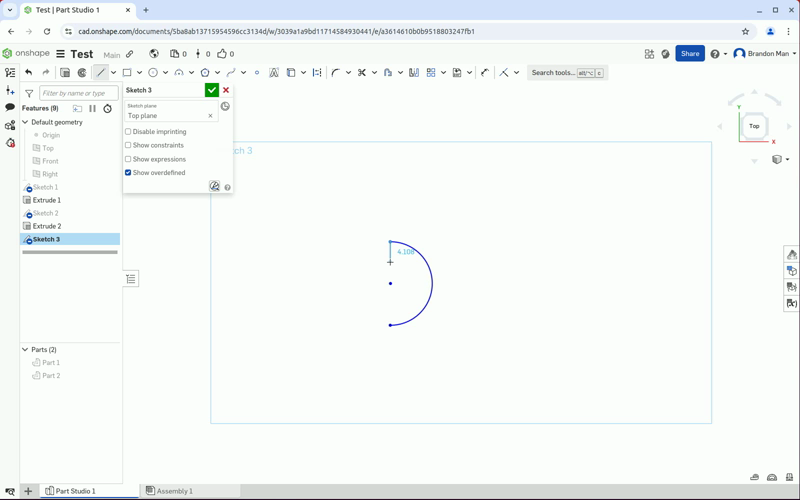
key_up(shift)
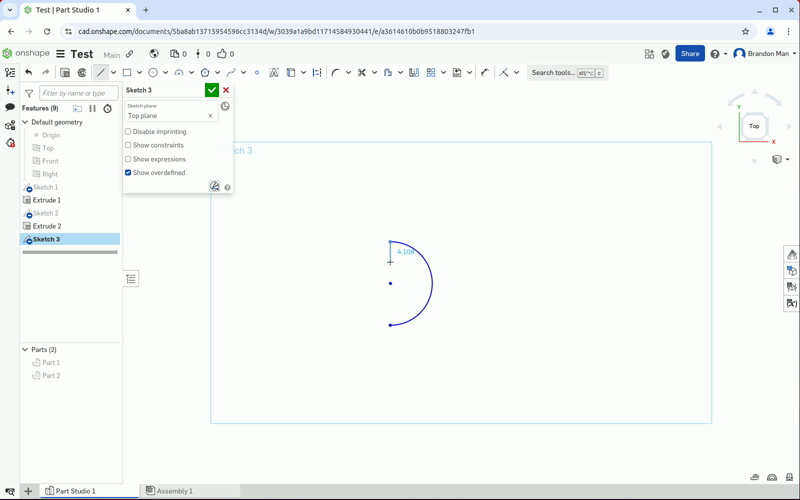
key(esc)
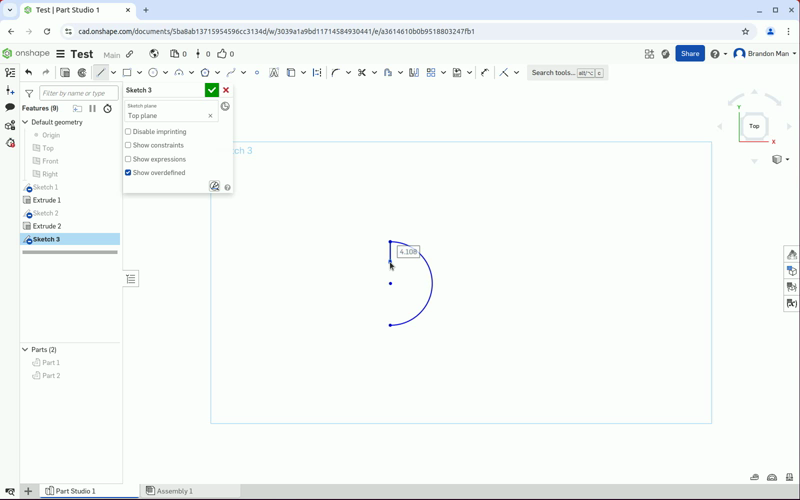
key(a)
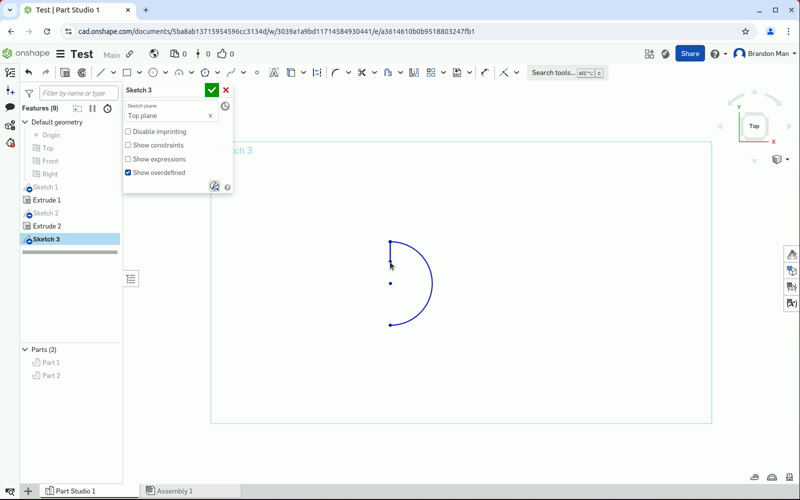
mouse_move(390, 261)
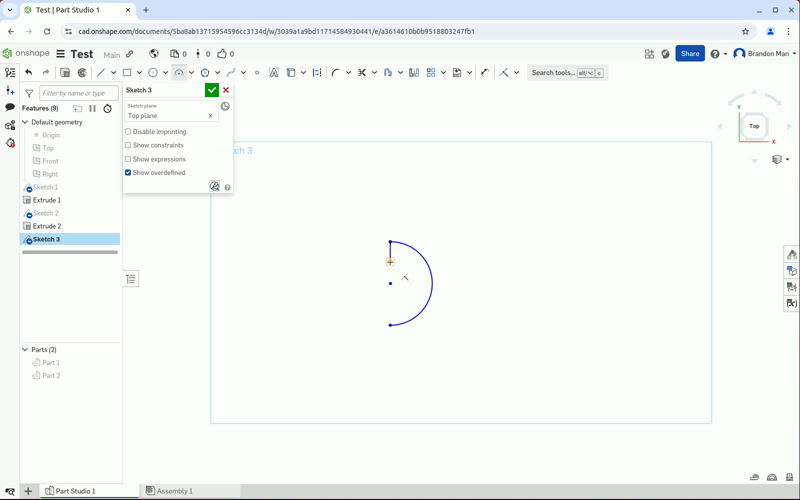
click(390, 261)
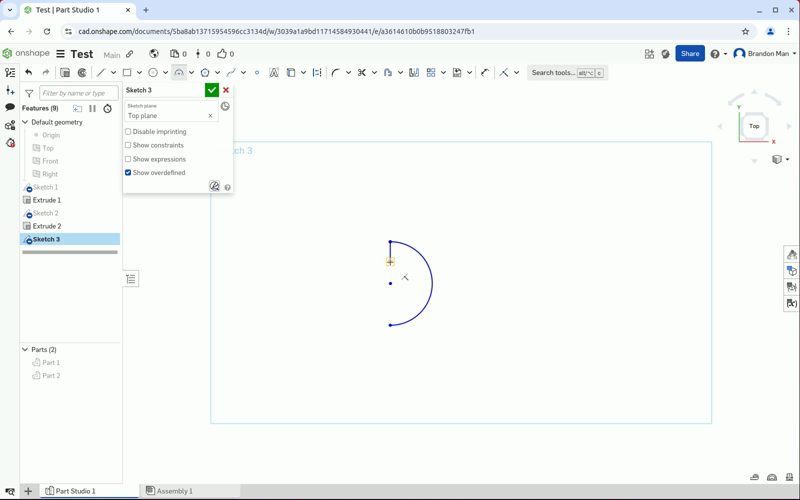
key_down(shift)
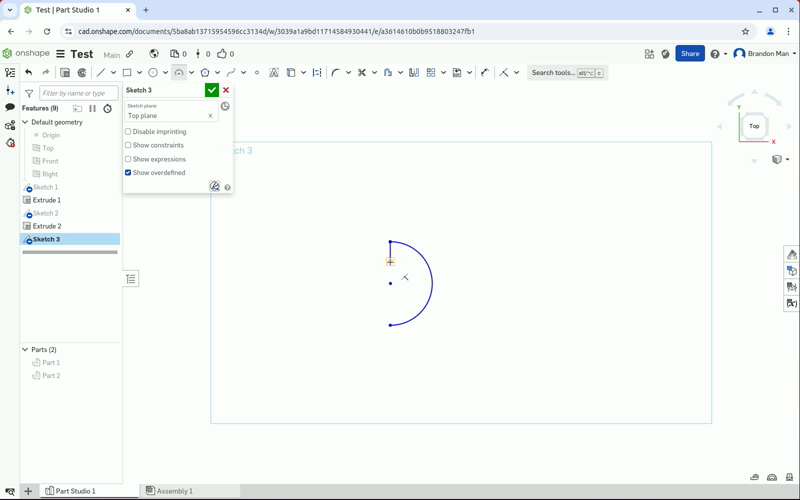
mouse_move(390, 304)
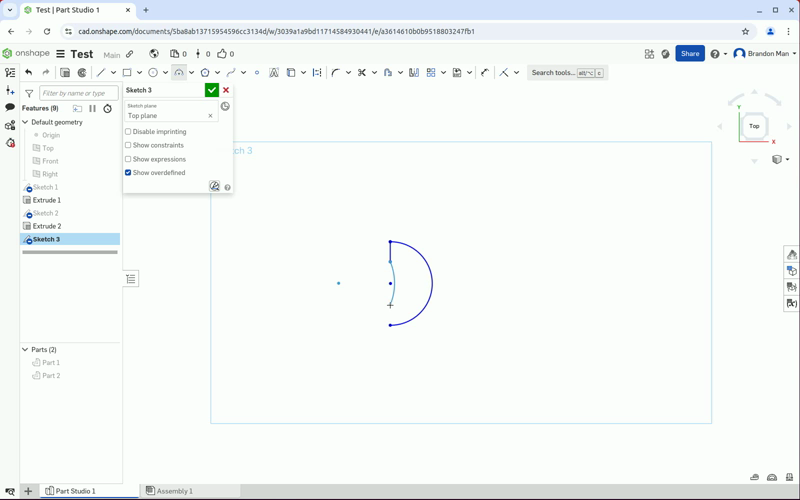
click(390, 304)
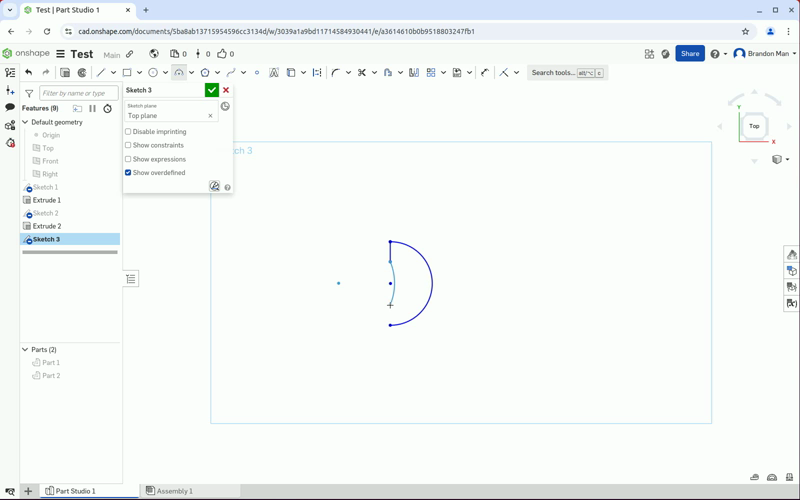
mouse_move(411, 283)
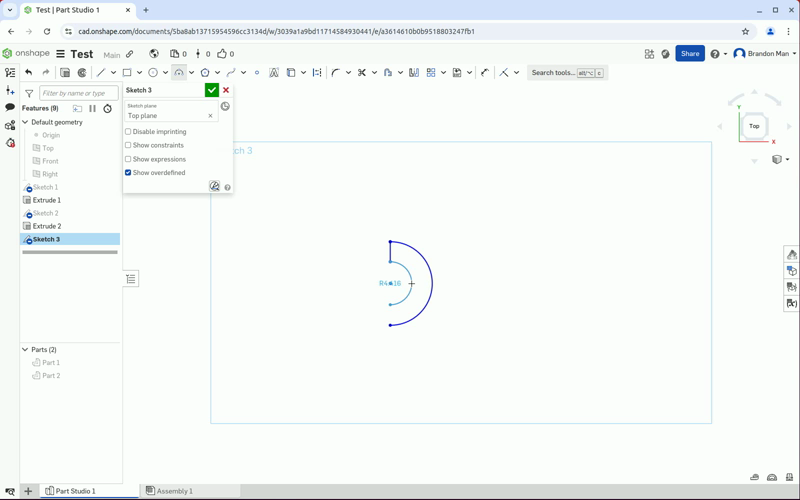
click(411, 283)
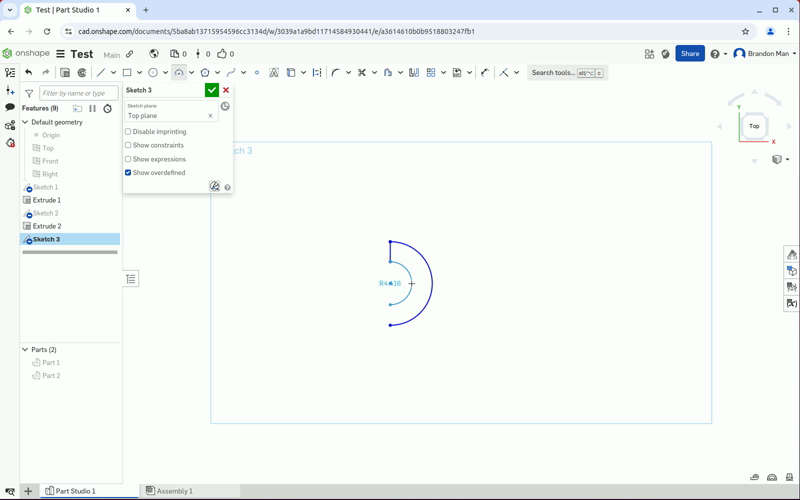
key_up(shift)
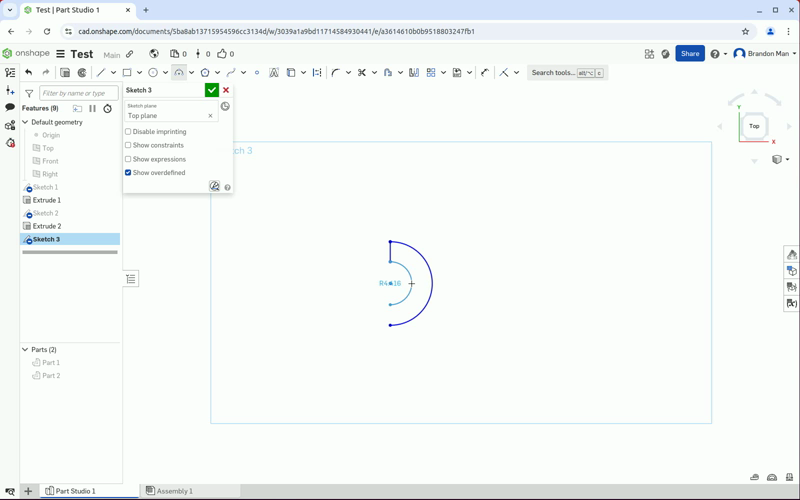
key(esc)
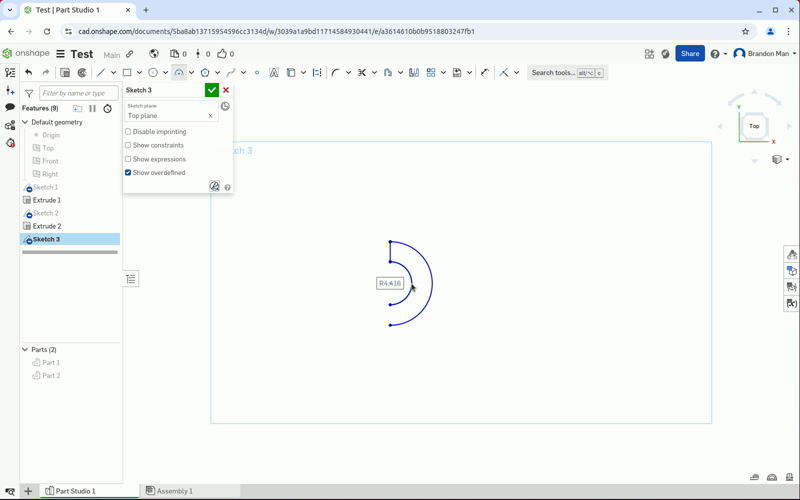
key(l)
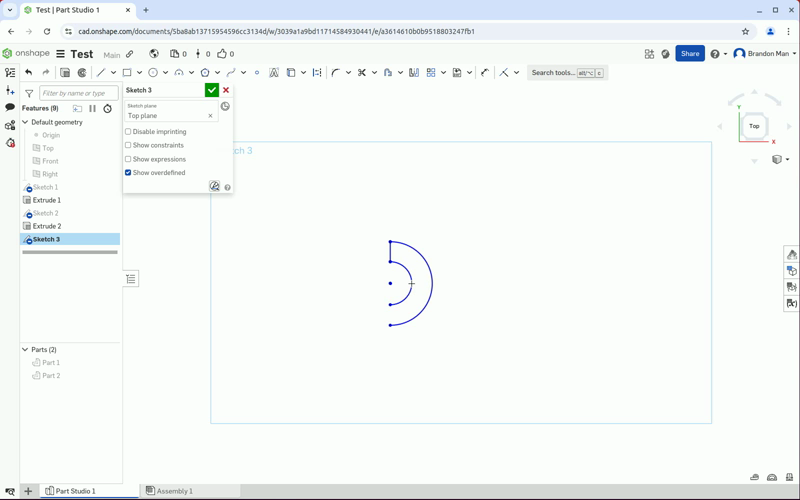
mouse_move(390, 304)
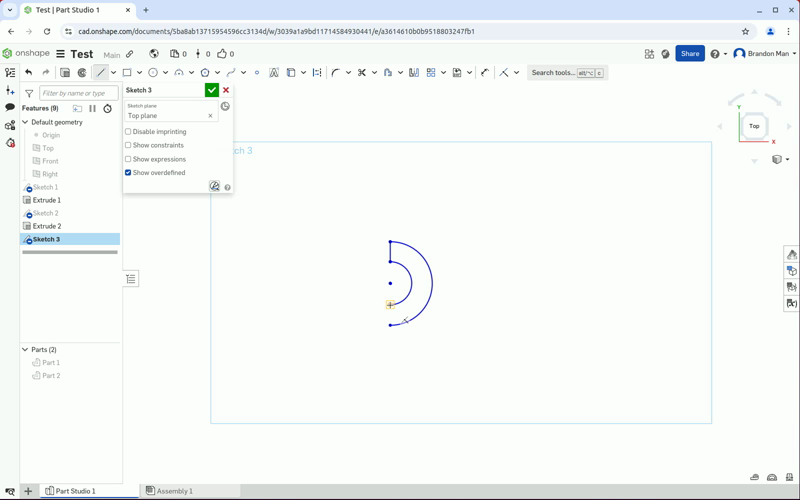
click(390, 304)
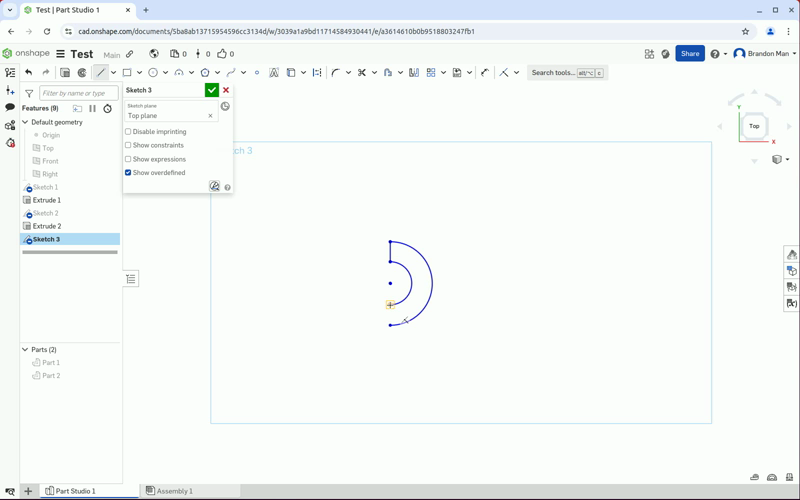
mouse_move(420, 304)
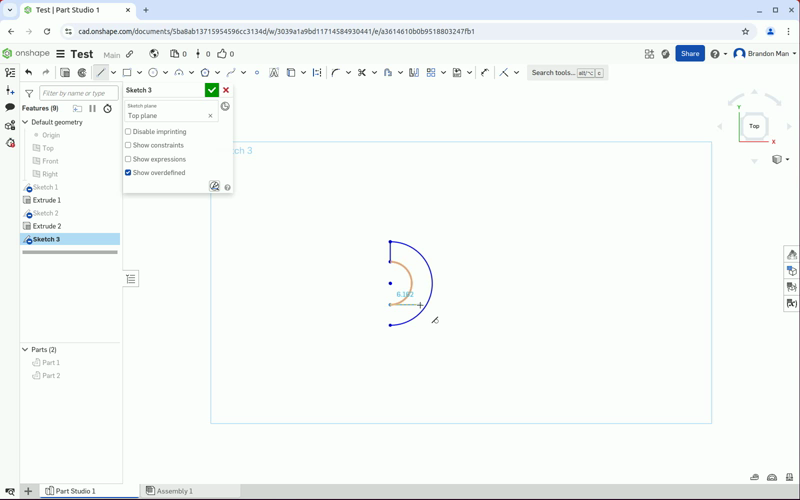
key_down(shift)
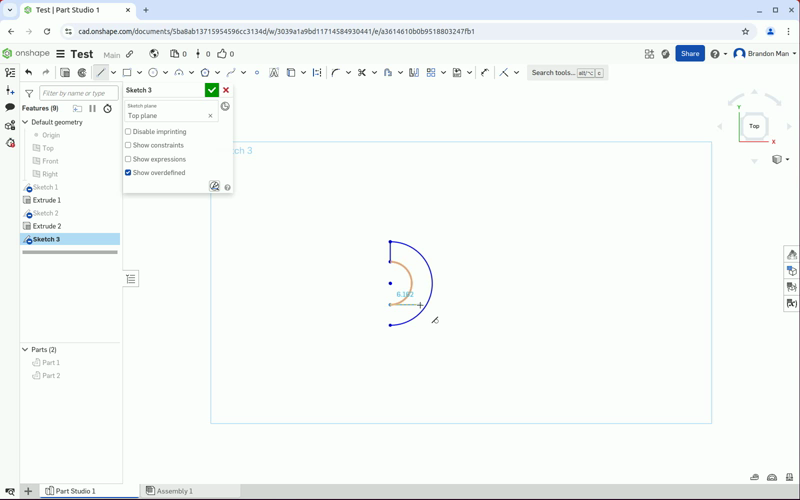
mouse_move(390, 325)
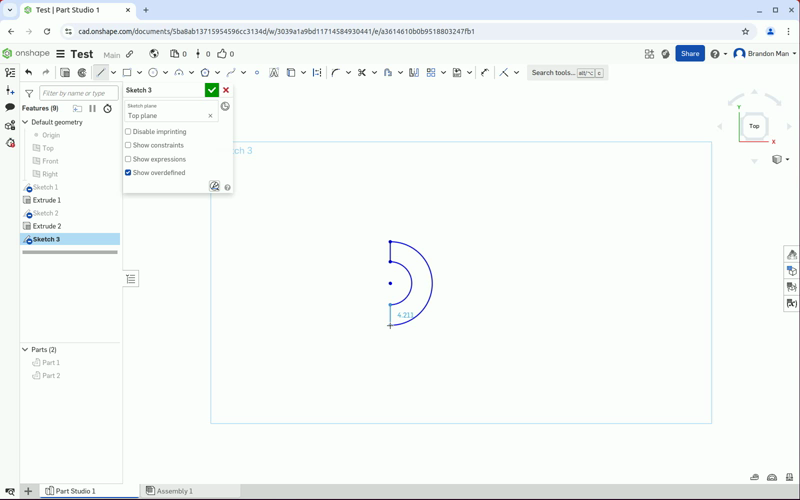
key_up(shift)
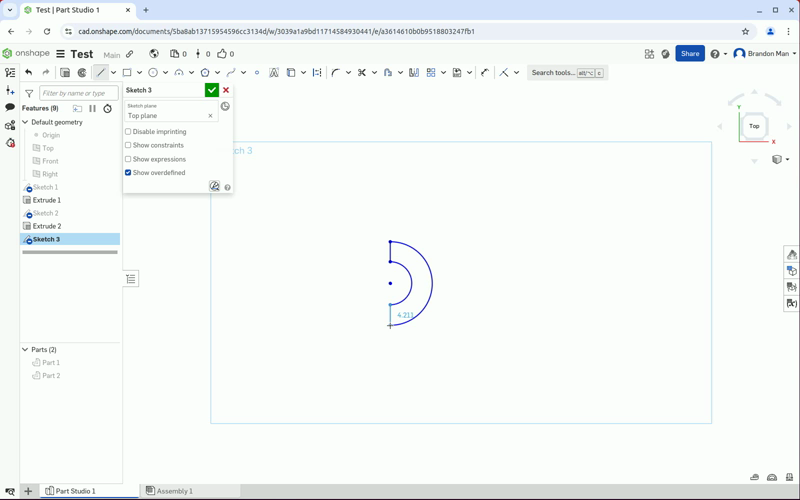
click(390, 325)
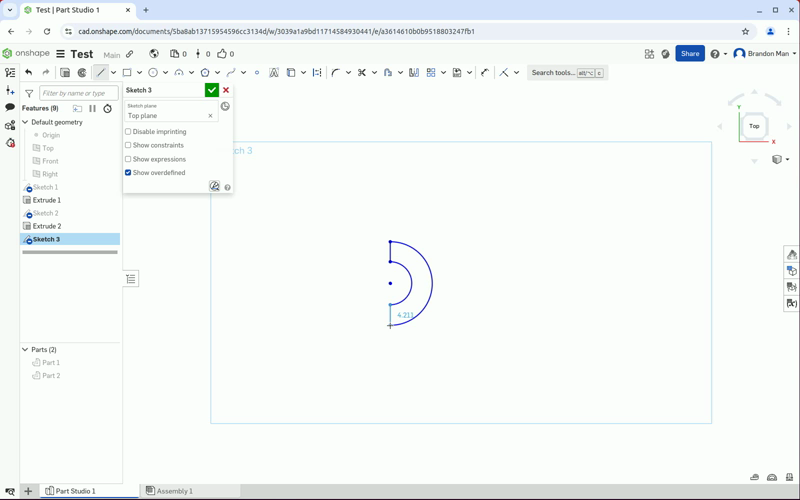
key(esc)
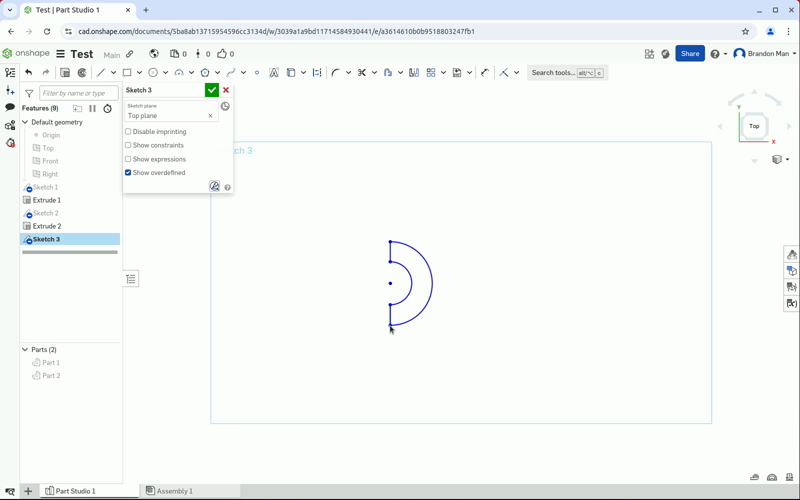
mouse_move(404, 256)
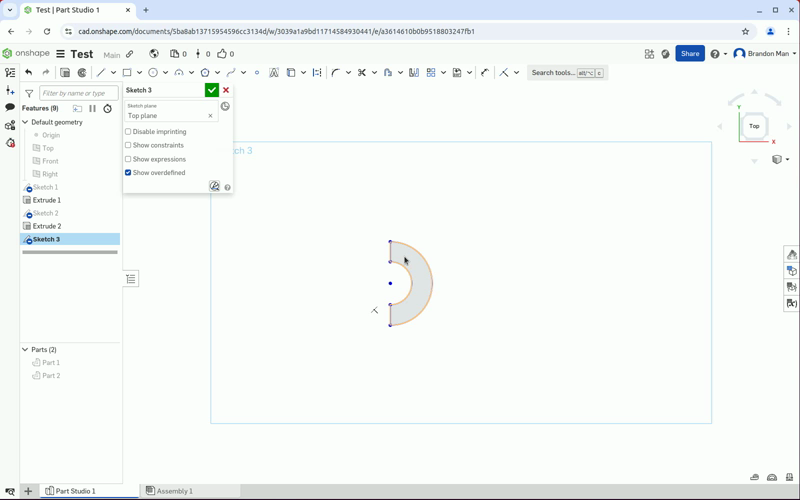
scroll(6)
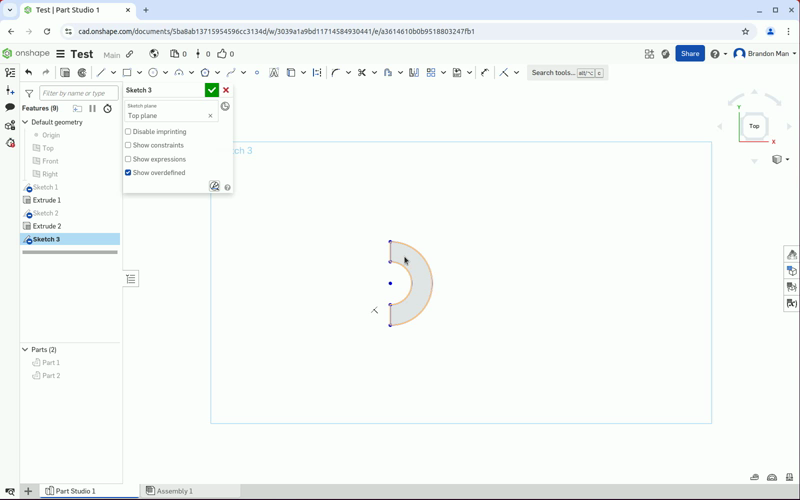
scroll(6)
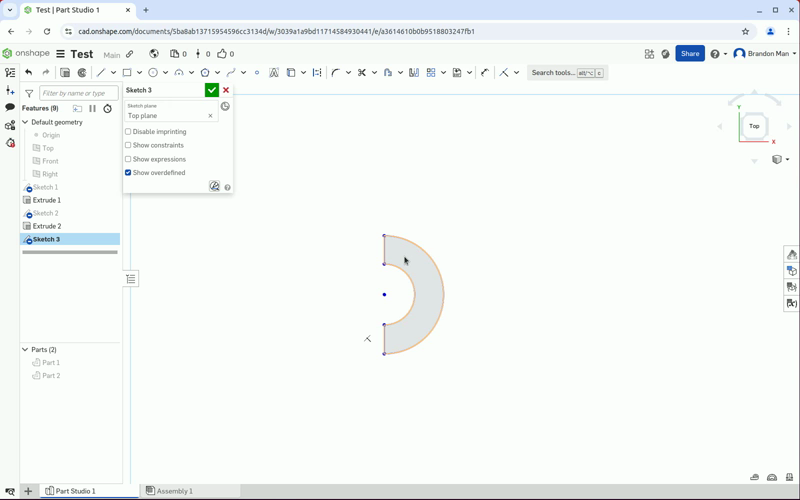
scroll(6)
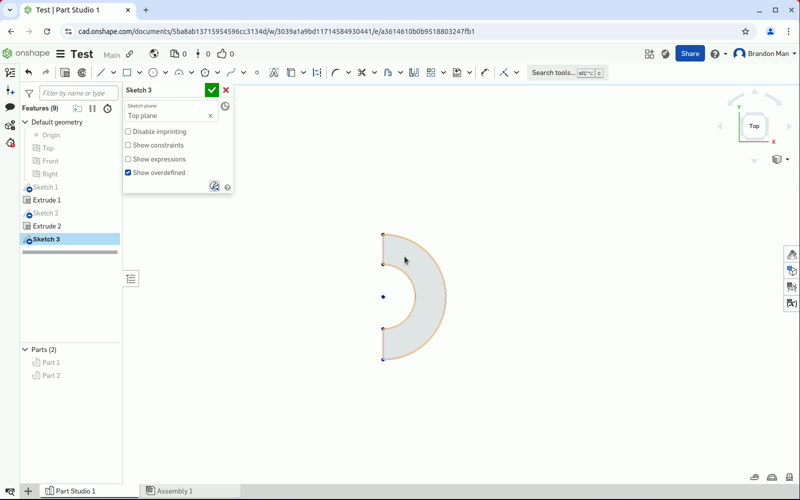
scroll(6)
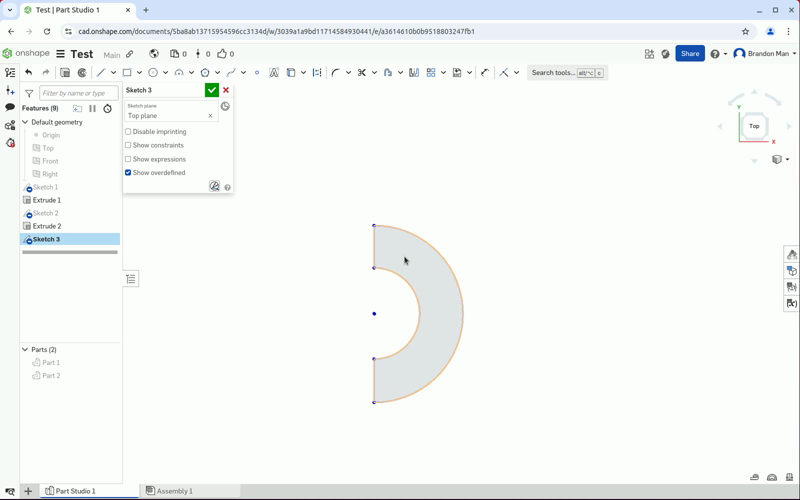
scroll(6)
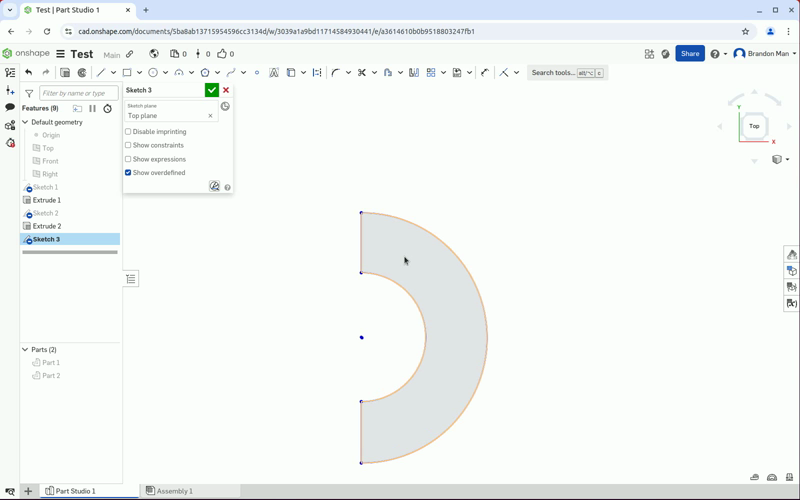
scroll(6)
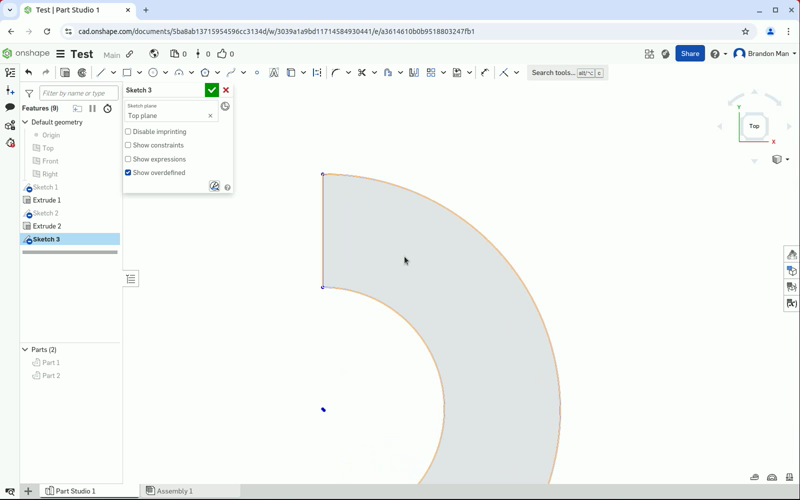
scroll(6)
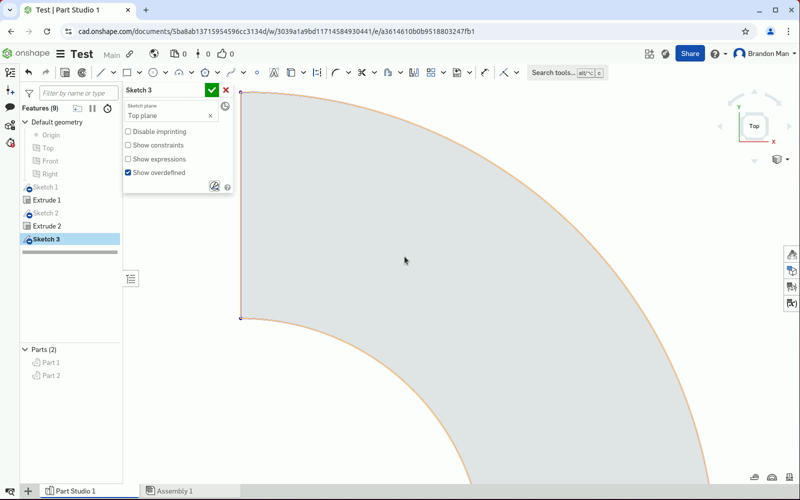
click(404, 256)
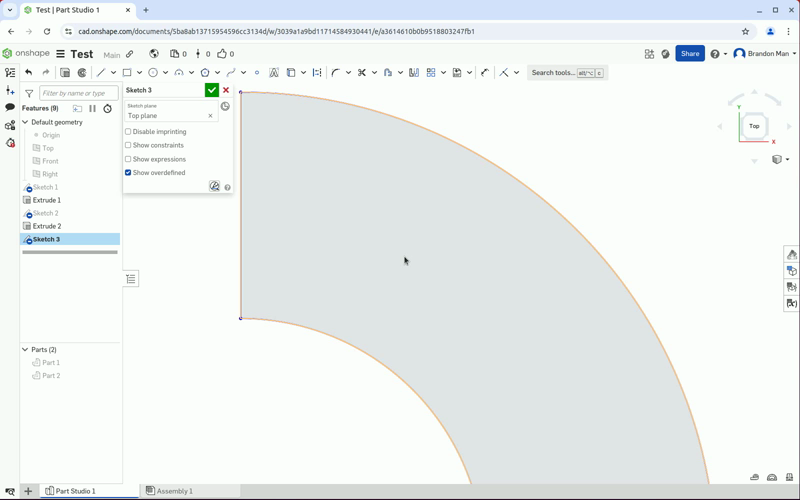
scroll(-6)
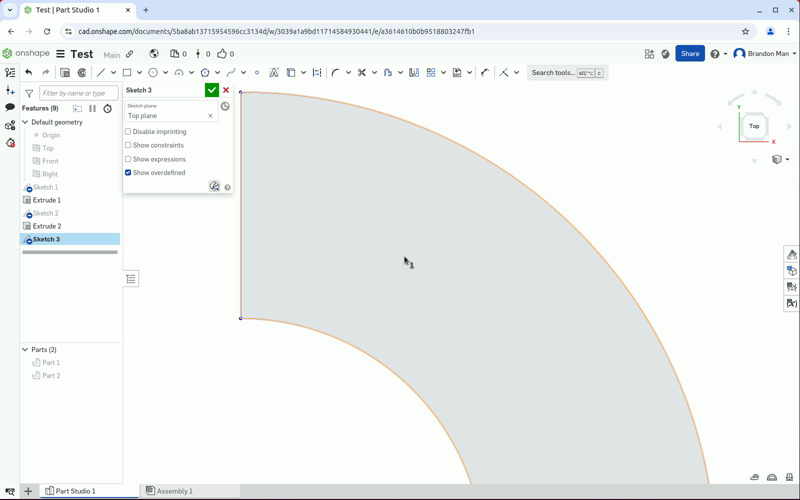
scroll(-6)
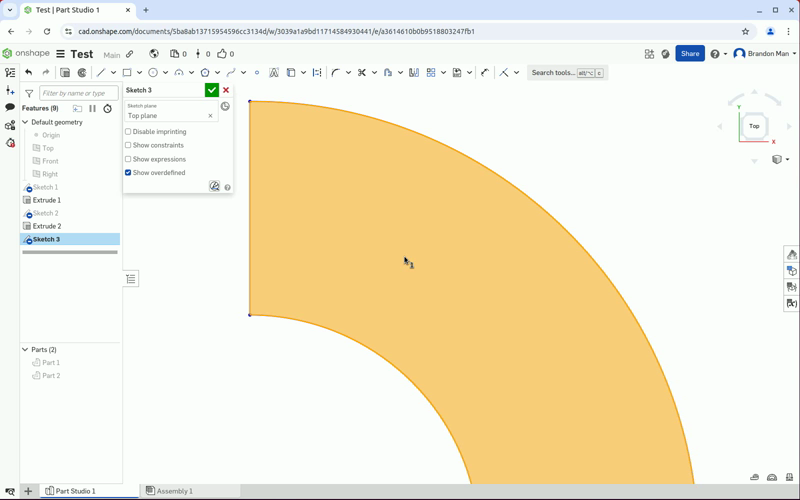
scroll(-6)
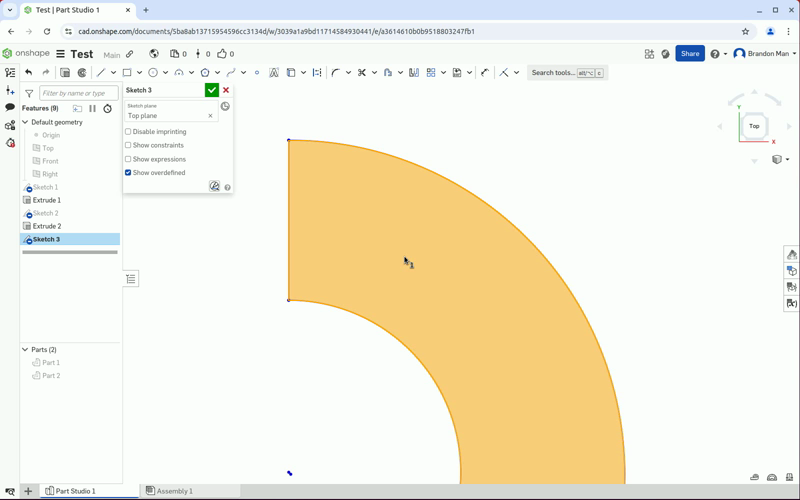
scroll(-6)
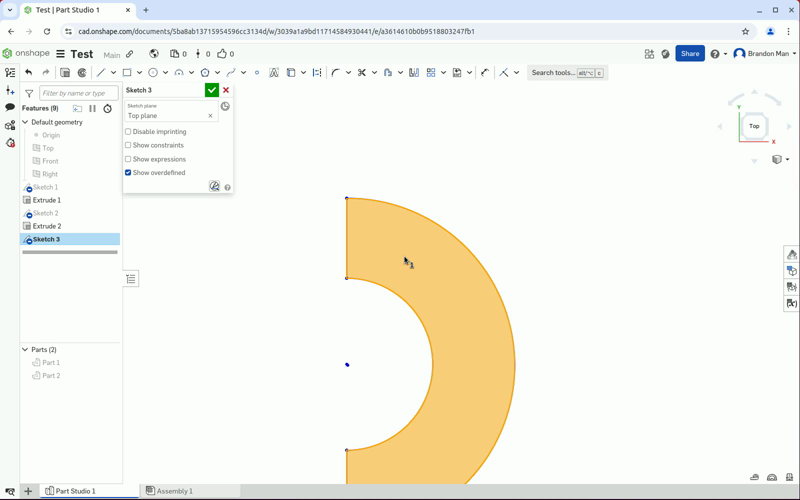
scroll(-6)
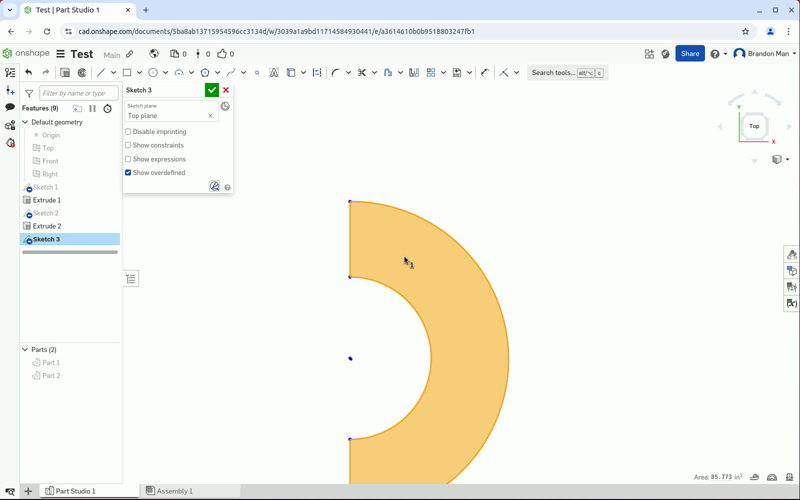
scroll(-6)
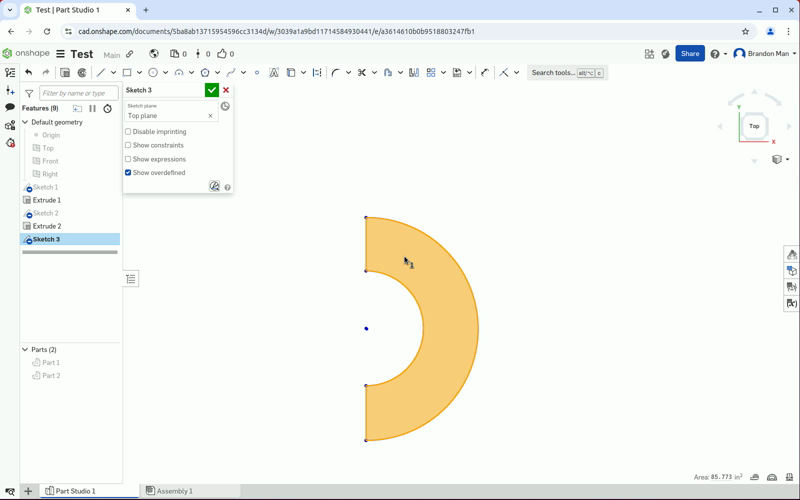
scroll(-6)
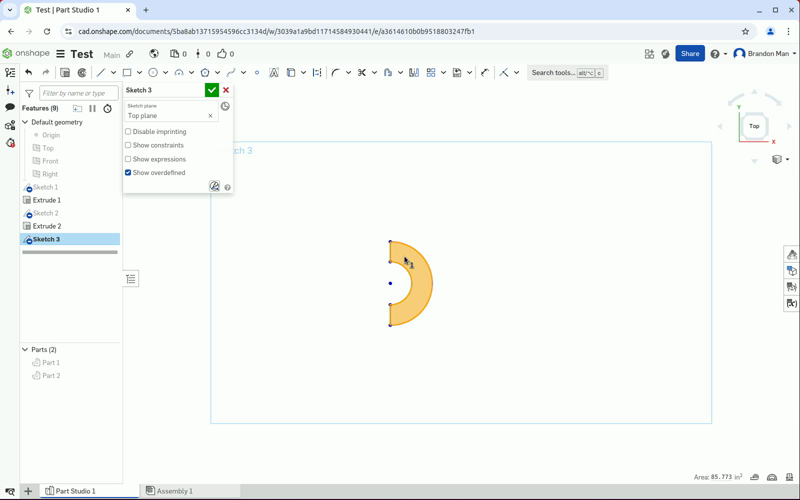
mouse_move(73, 352)
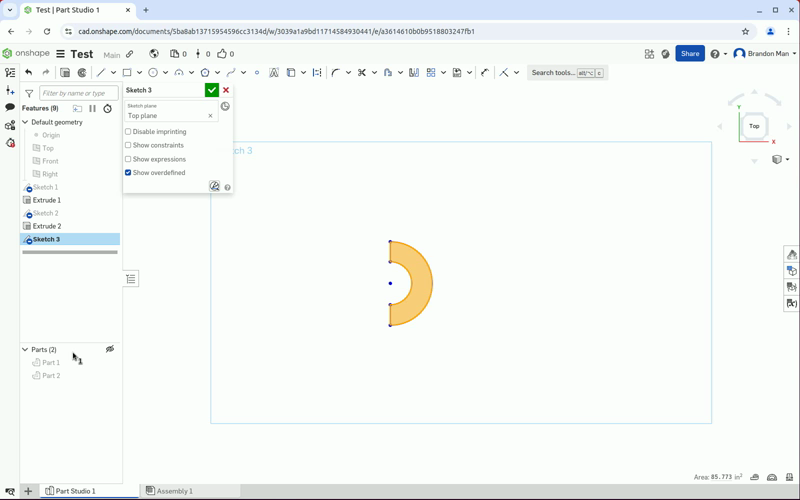
key(shift+y)
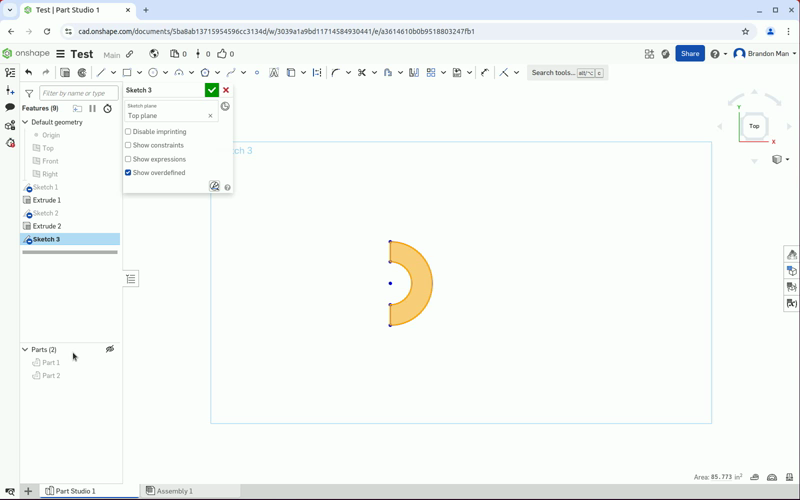
key(shift+e)
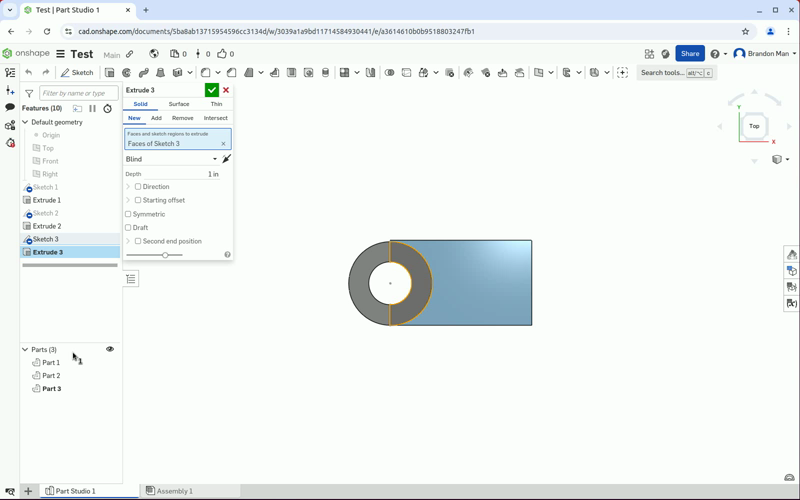
mouse_move(143, 106)
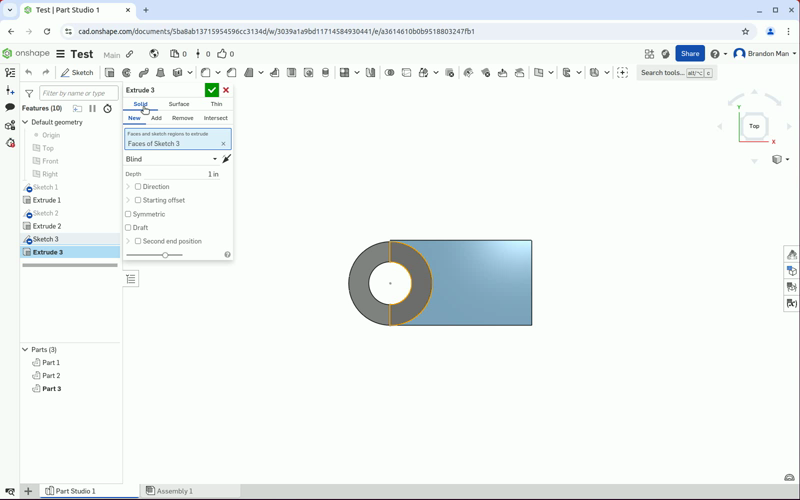
click(143, 106)
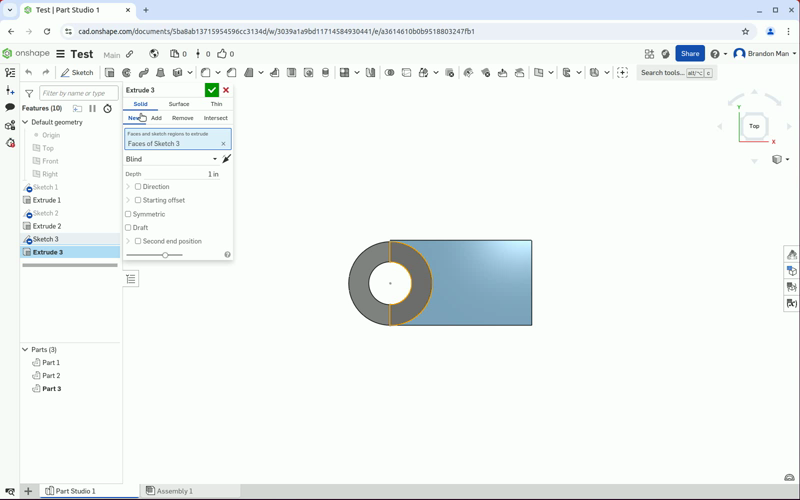
mouse_move(137, 120)
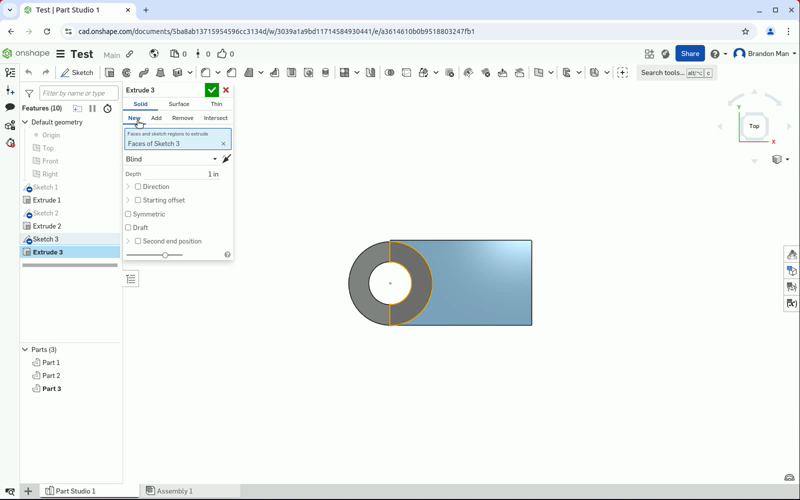
click(137, 120)
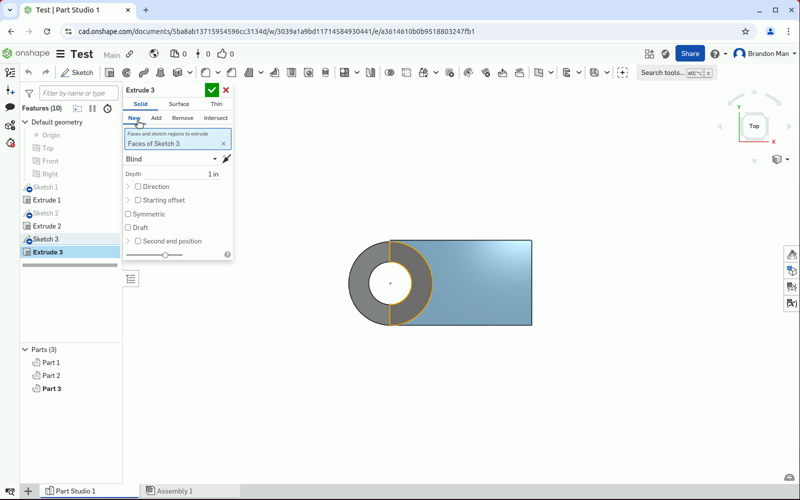
key(tab, 4)
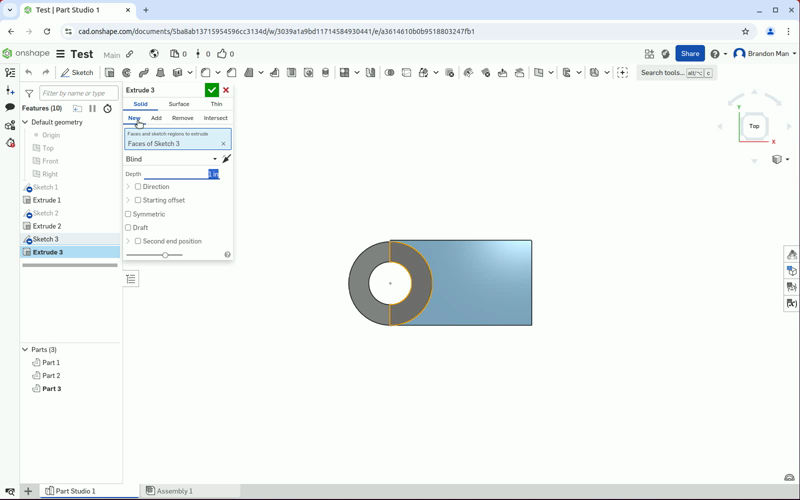
text(5.777)
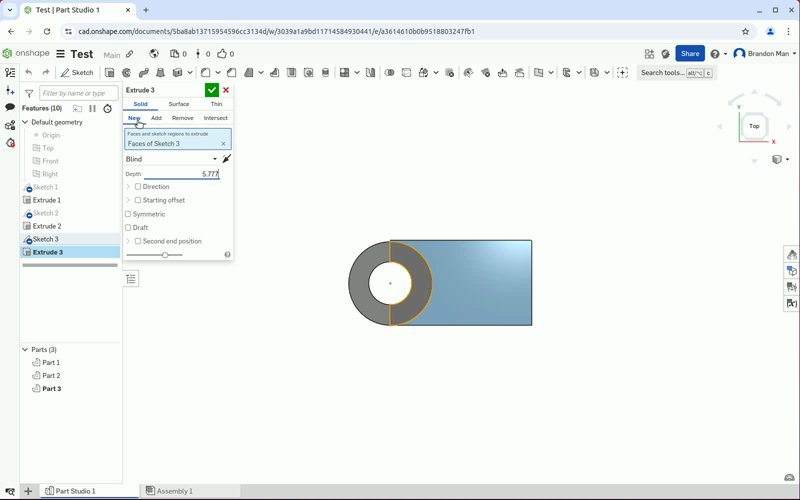
key(enter)
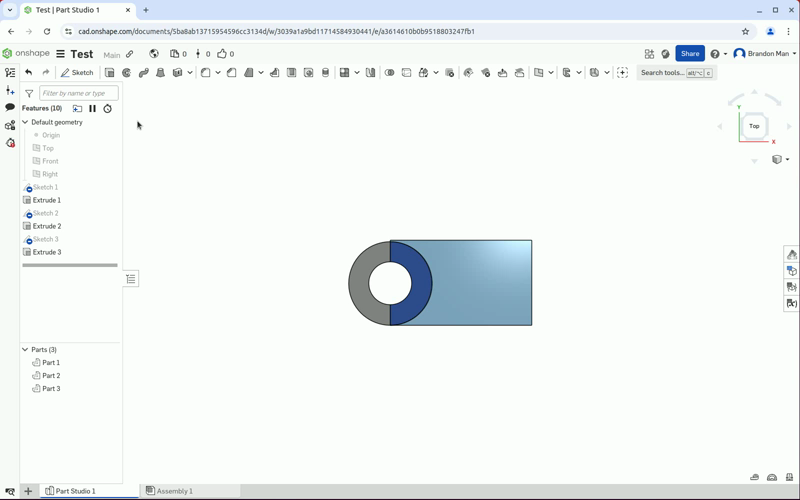
key(shift+h)
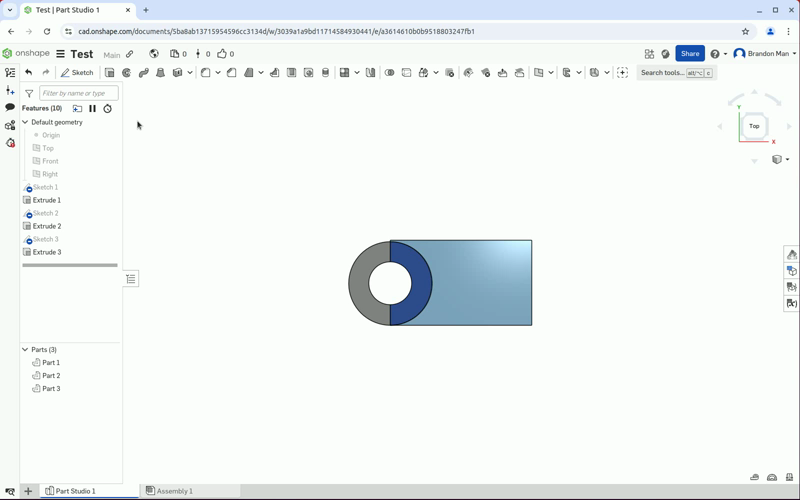
key(shift+h)
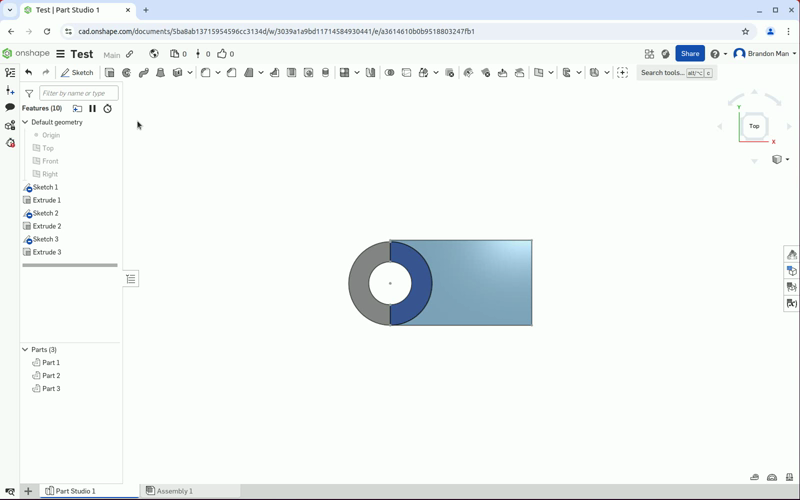
key(shift+7)
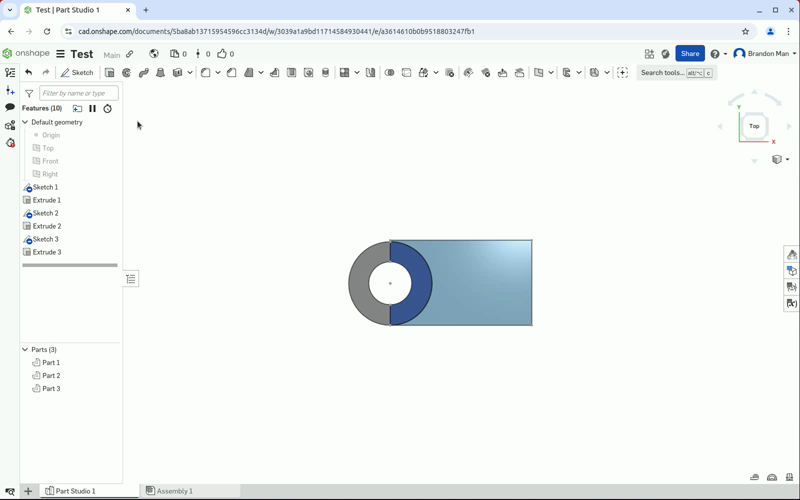
key(up, 3)
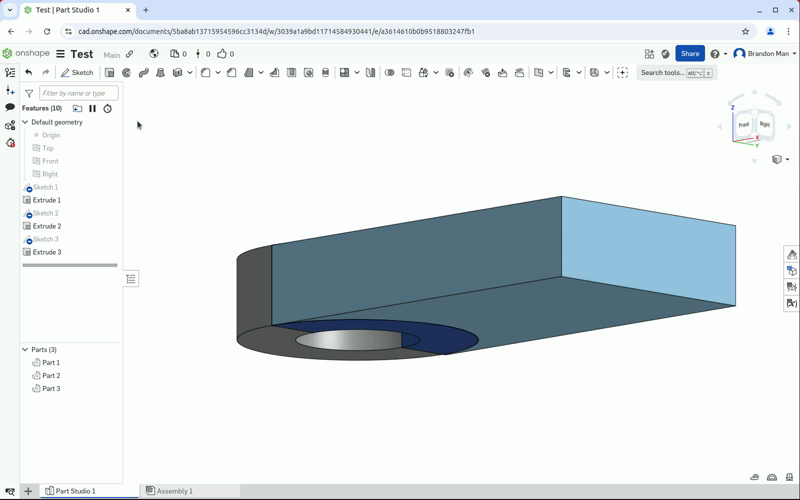
key(left, 3)
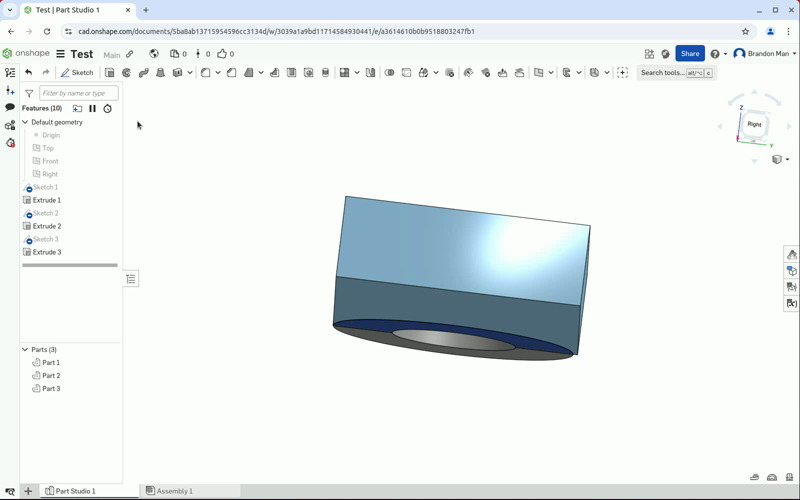
key(right, 3)
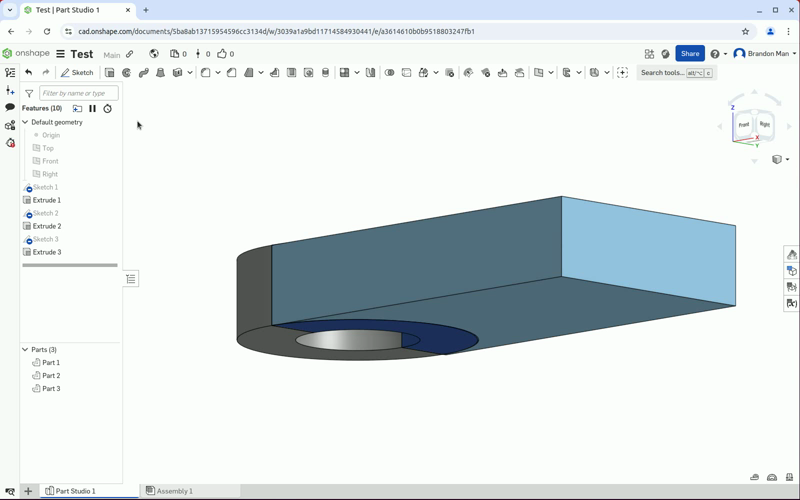
key(down, 3)
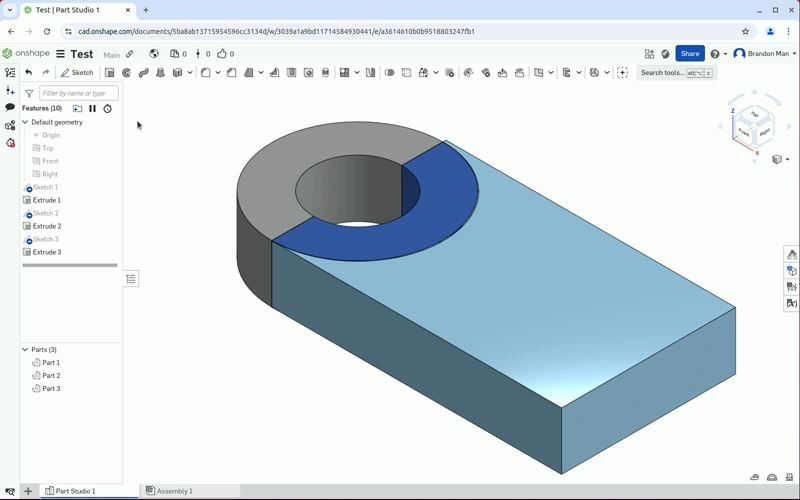
mouse_move(73, 189)
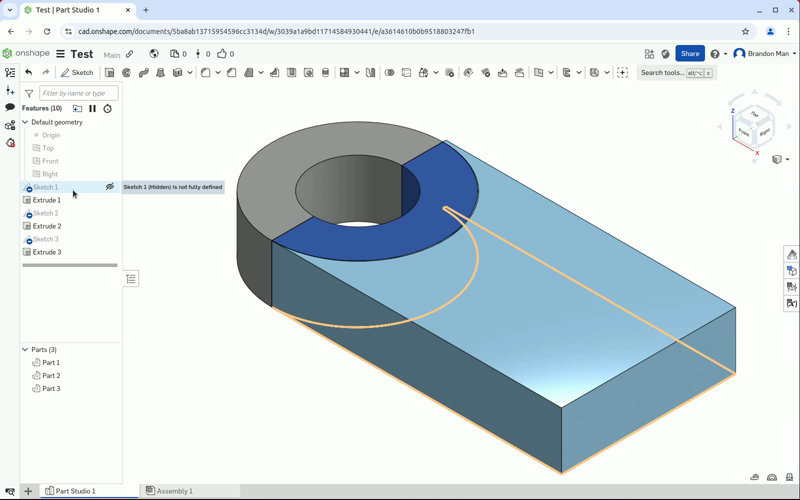
click(73, 189)